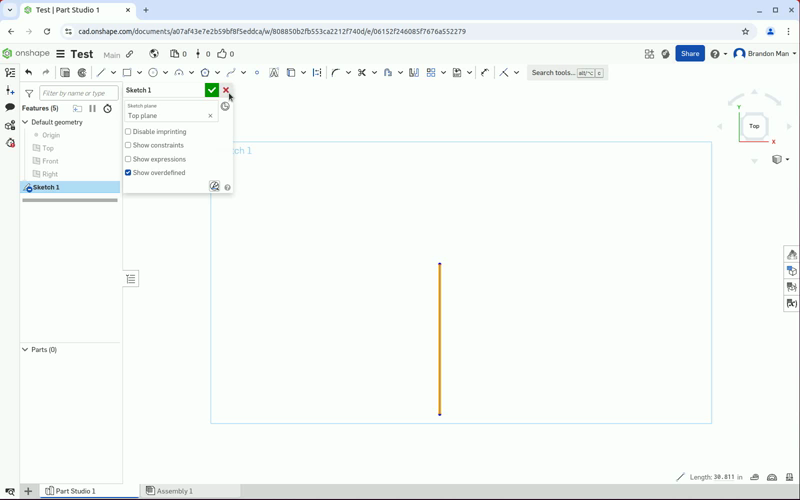
key(shift+h)
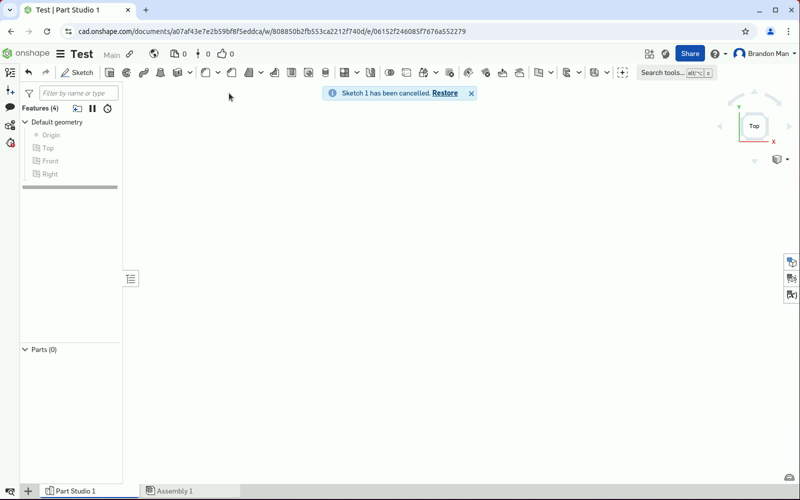
mouse_move(73, 352)
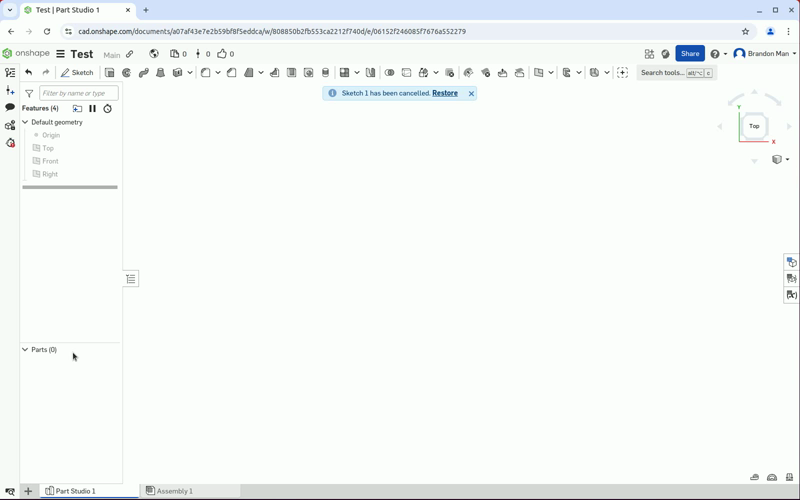
key(y)
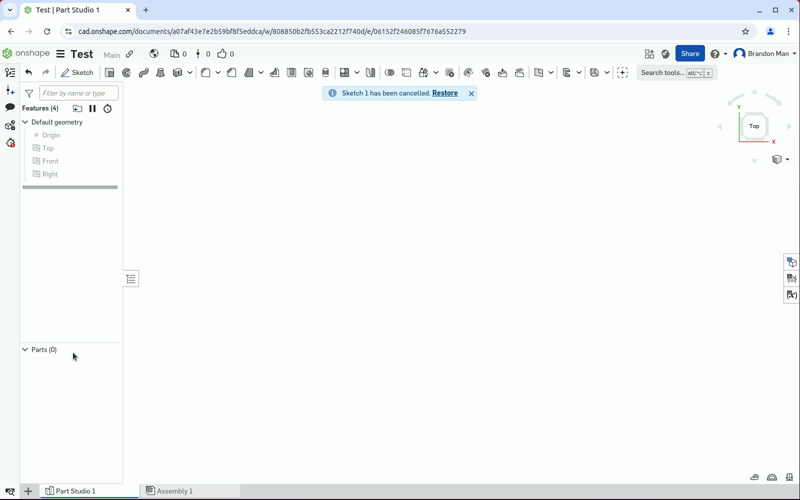
key(shift+p)
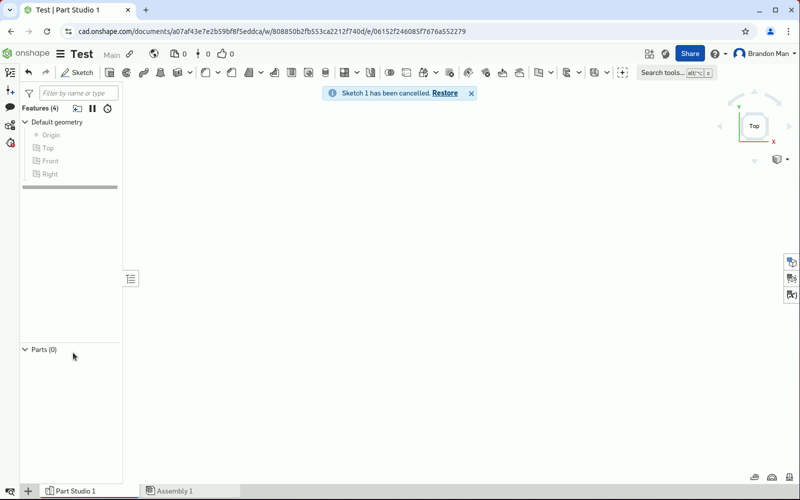
key(space)
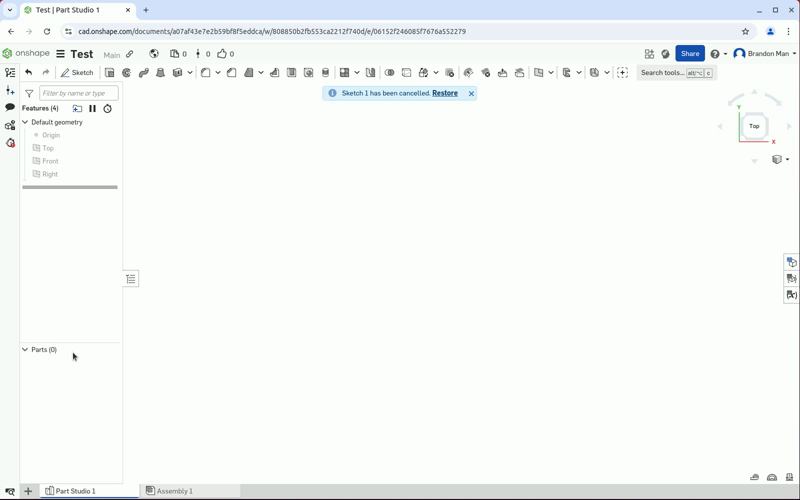
key_down(shift)
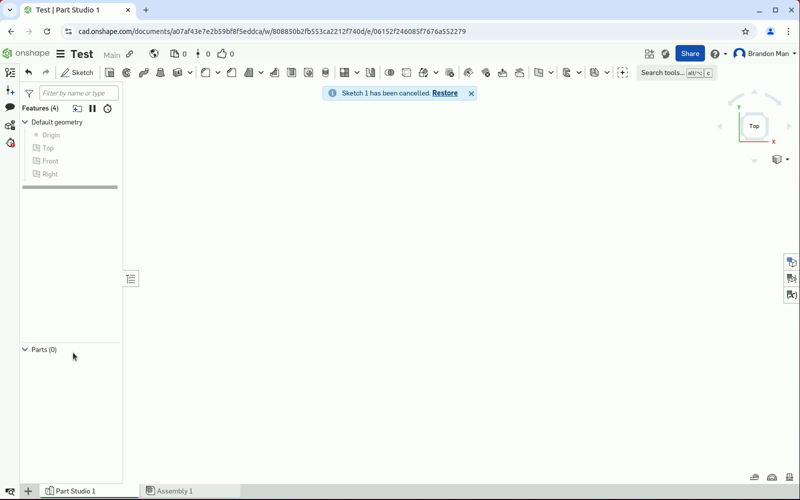
key(up)
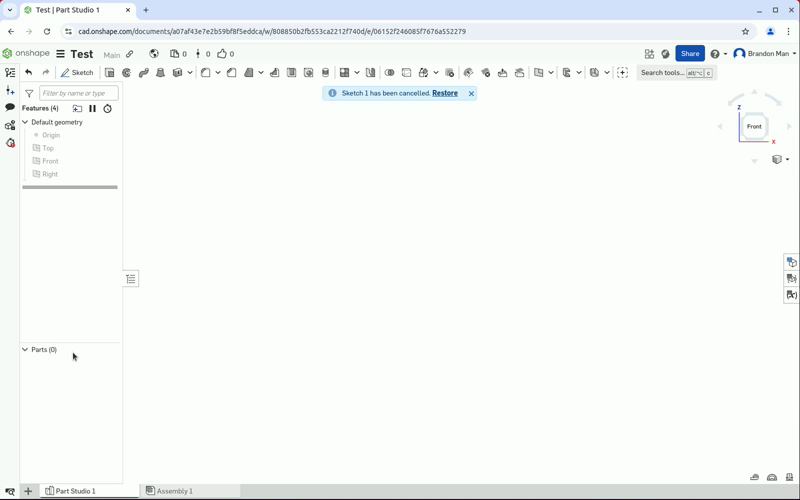
key_up(shift)
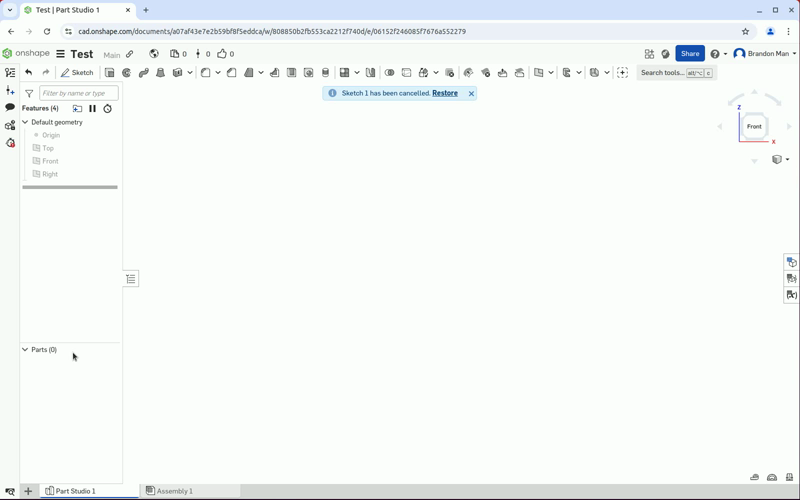
mouse_move(73, 352)
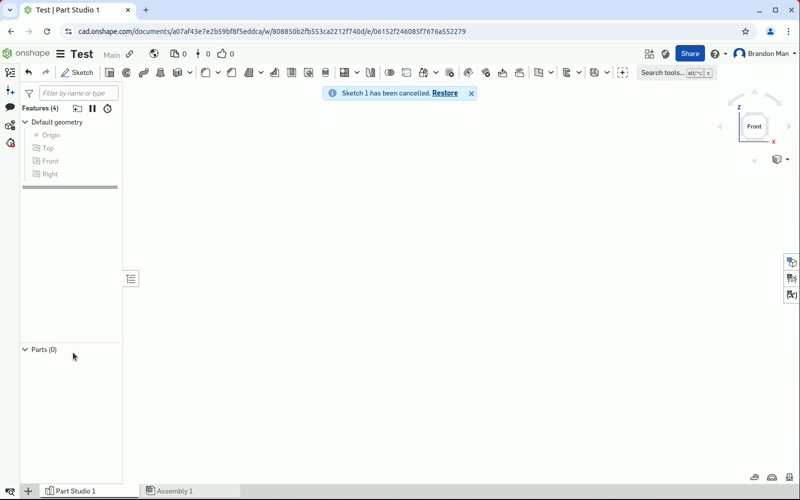
key(shift+y)
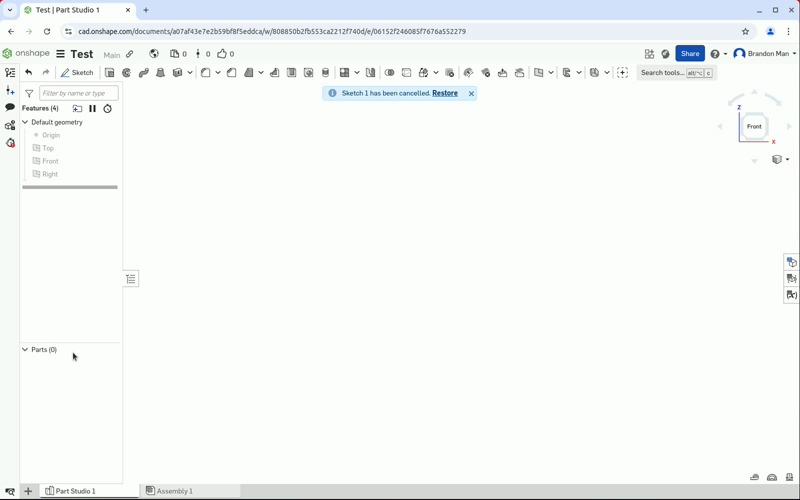
key(shift+s)
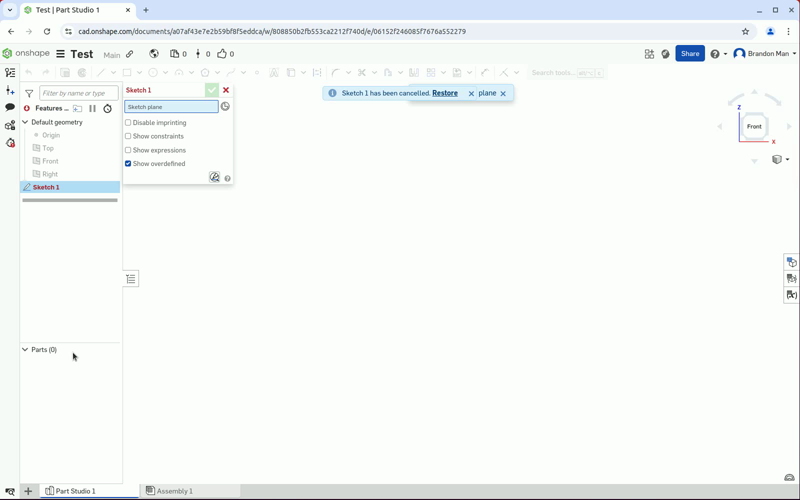
mouse_move(73, 163)
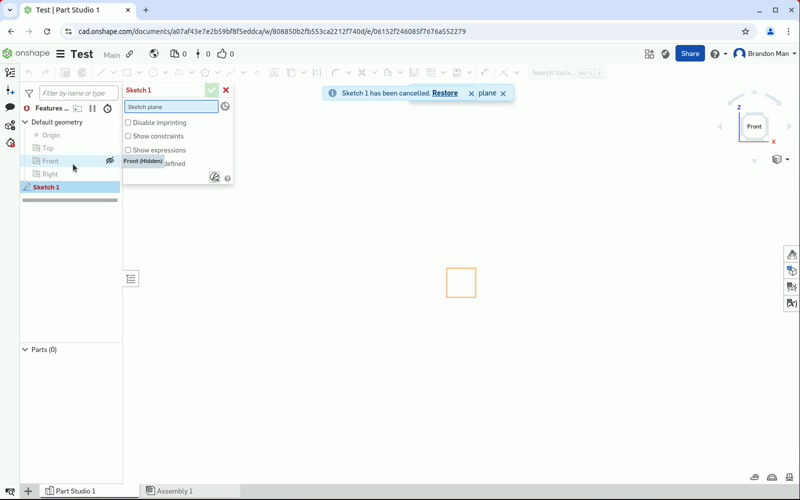
click(73, 163)
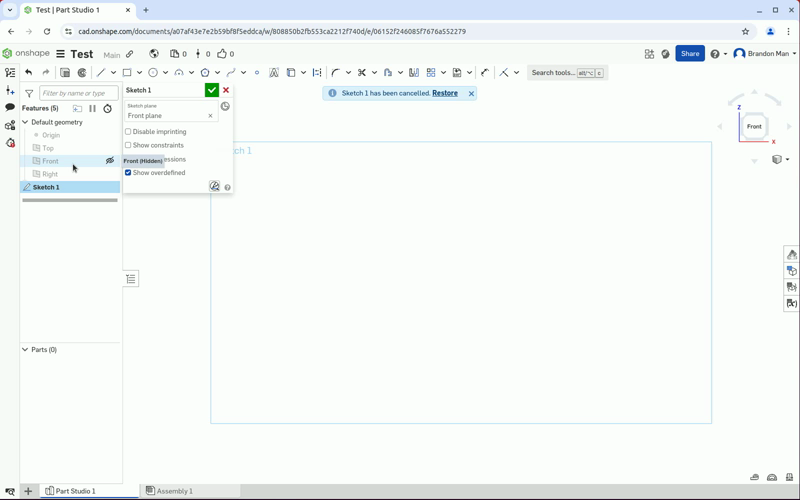
mouse_move(73, 352)
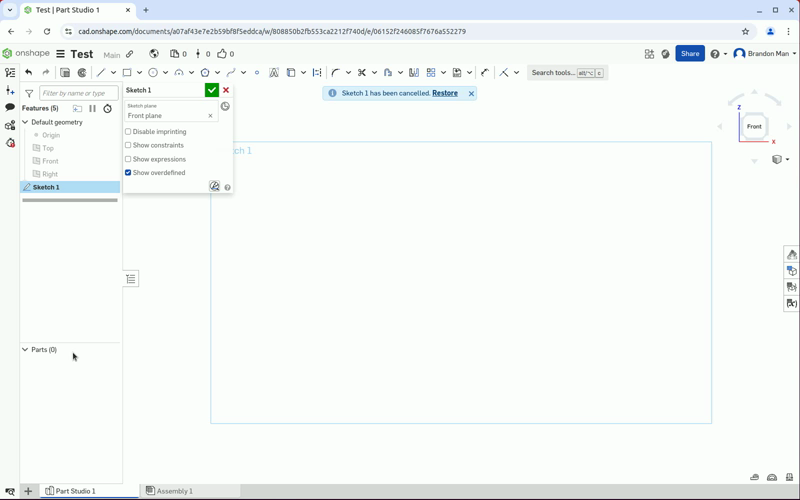
key(y)
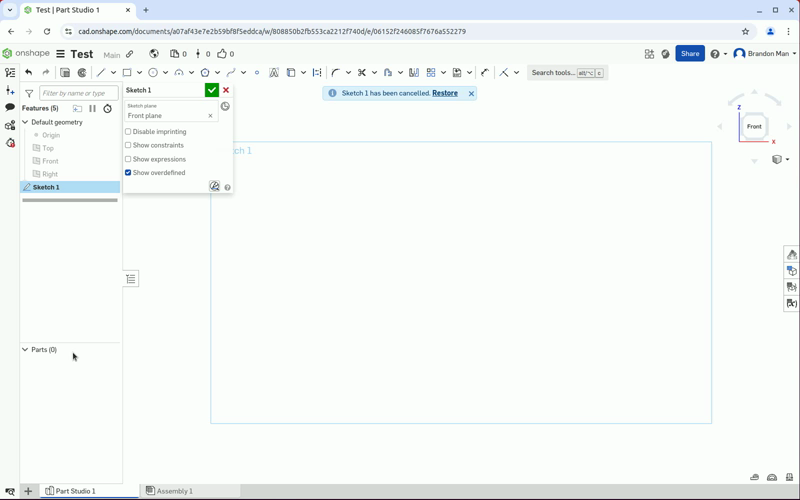
key(l)
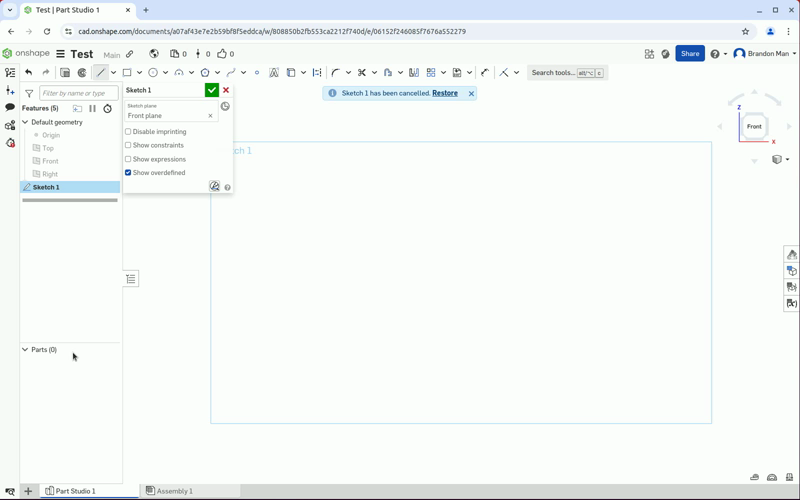
key_down(shift)
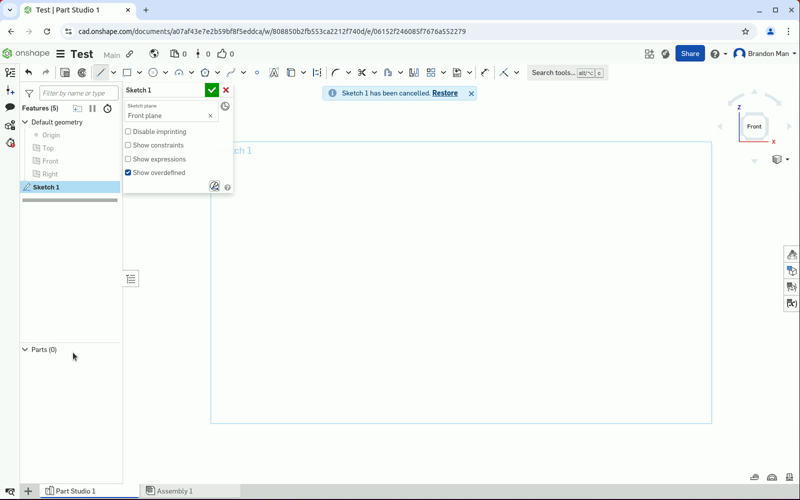
mouse_move(470, 264)
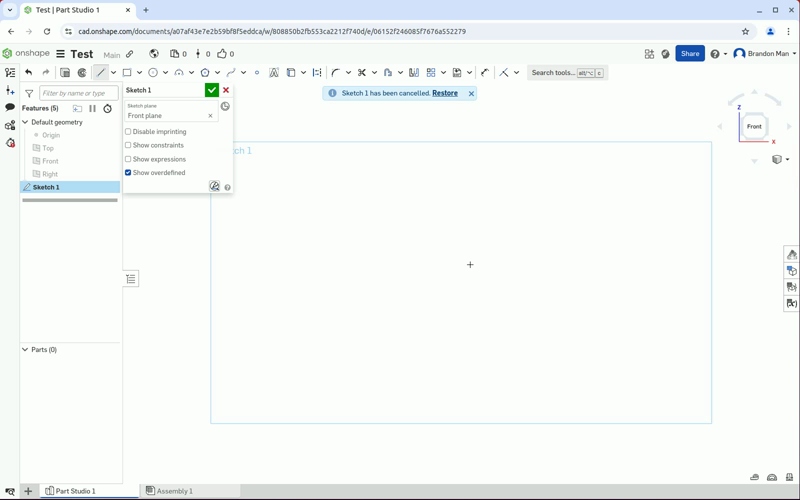
click(470, 264)
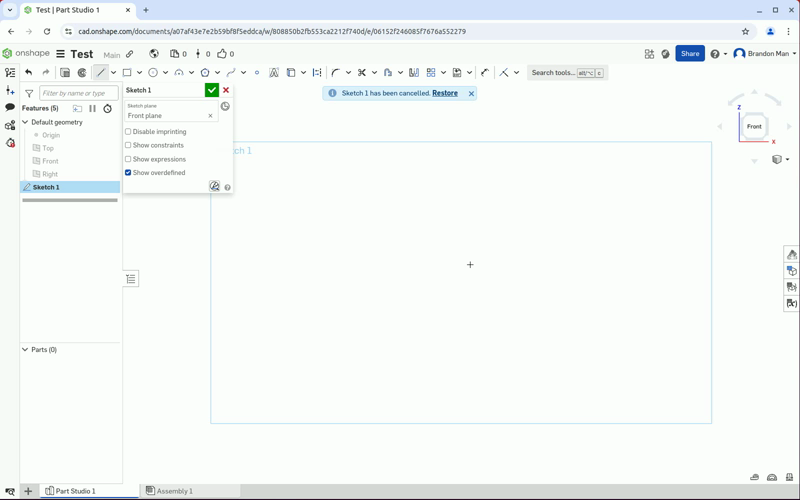
key_up(shift)
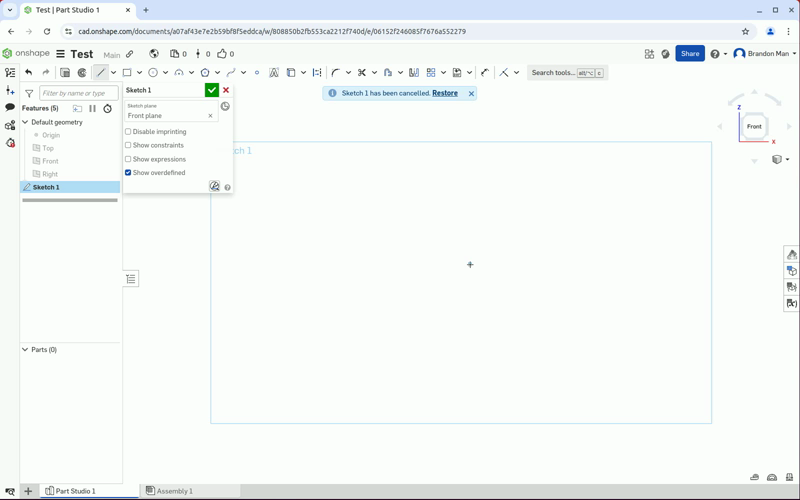
key_down(shift)
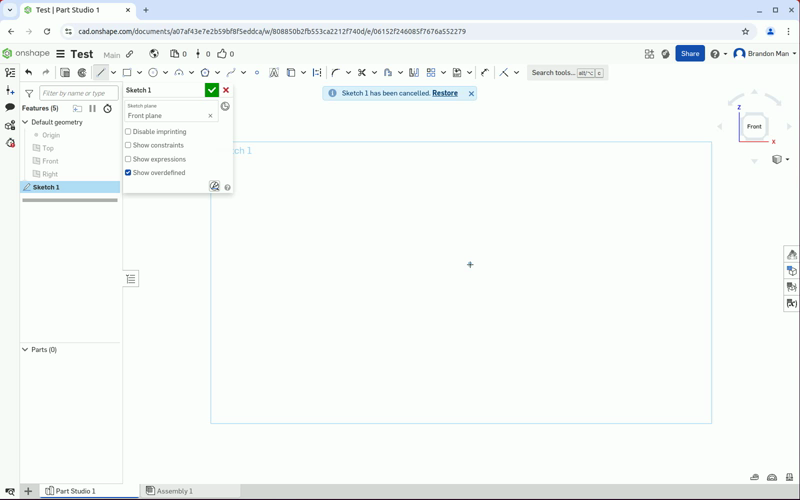
mouse_move(500, 264)
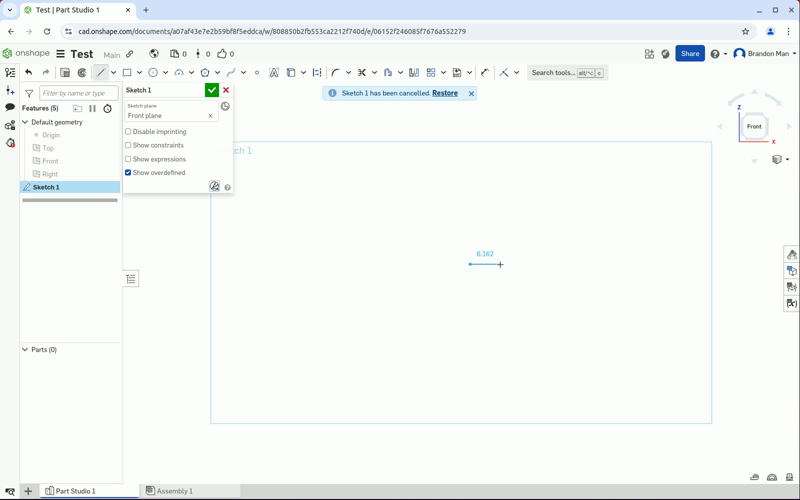
mouse_move(526, 264)
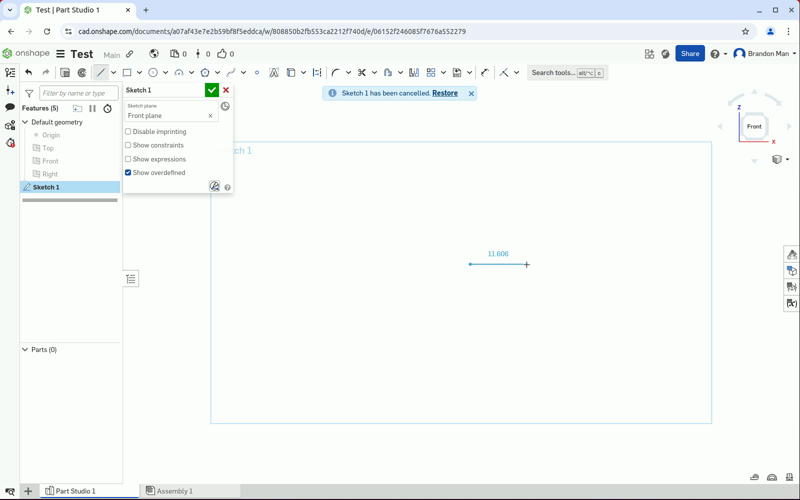
click(526, 264)
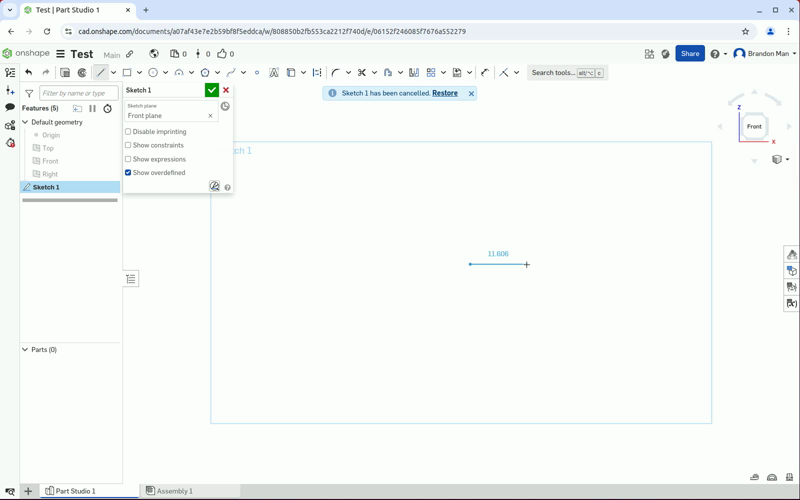
key_up(shift)
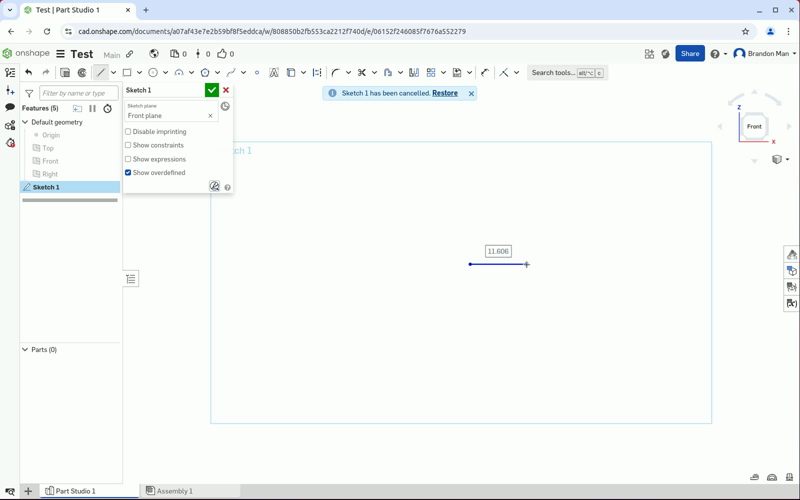
key_down(shift)
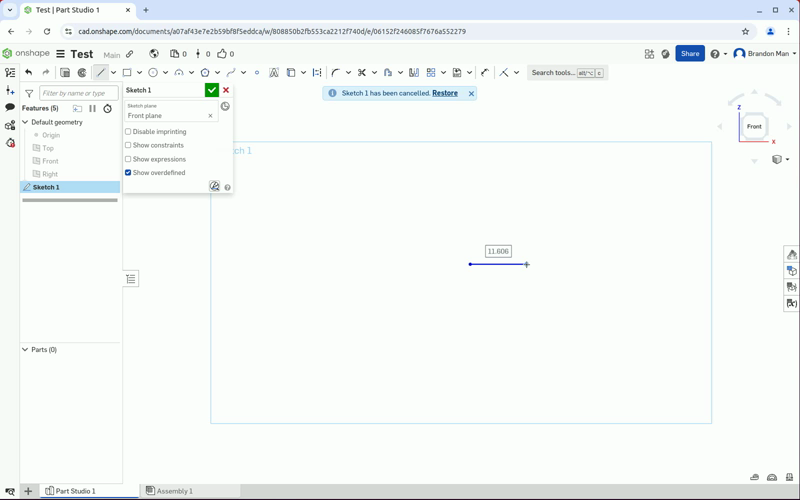
mouse_move(556, 264)
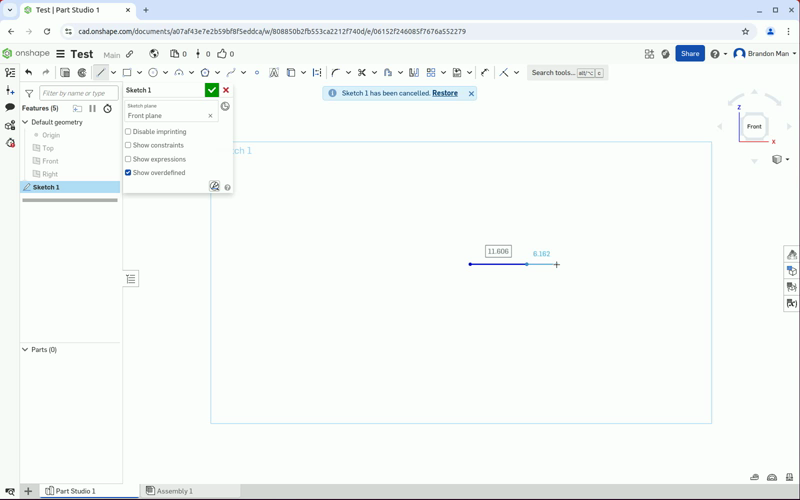
mouse_move(526, 207)
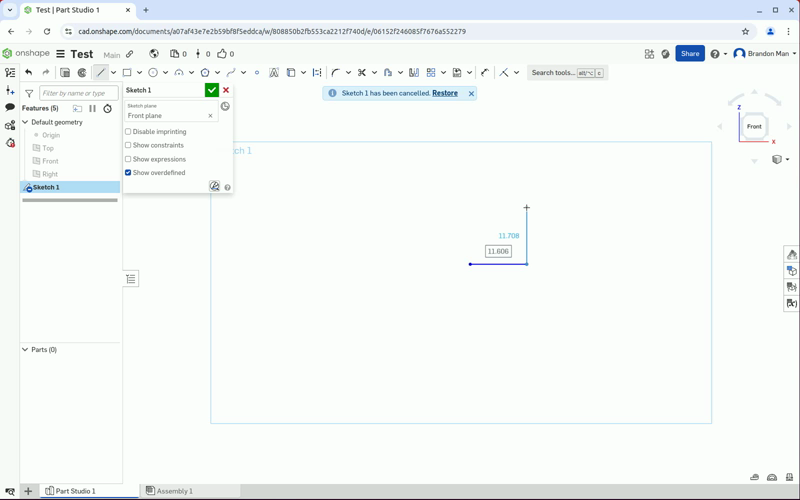
click(526, 207)
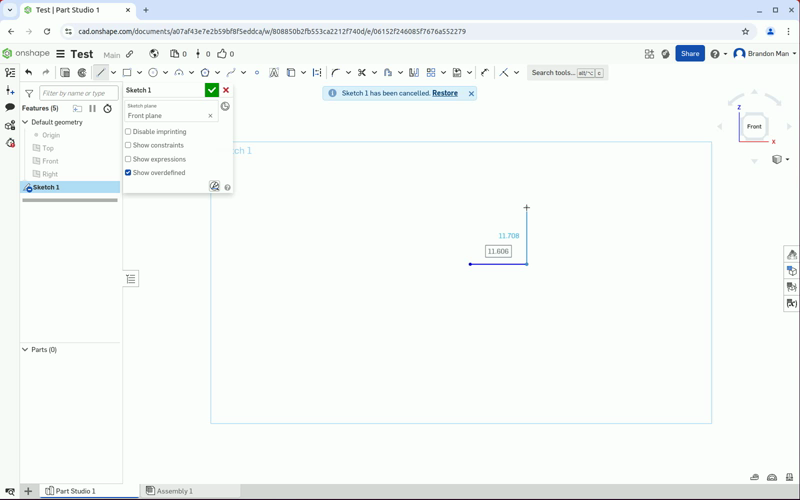
key_up(shift)
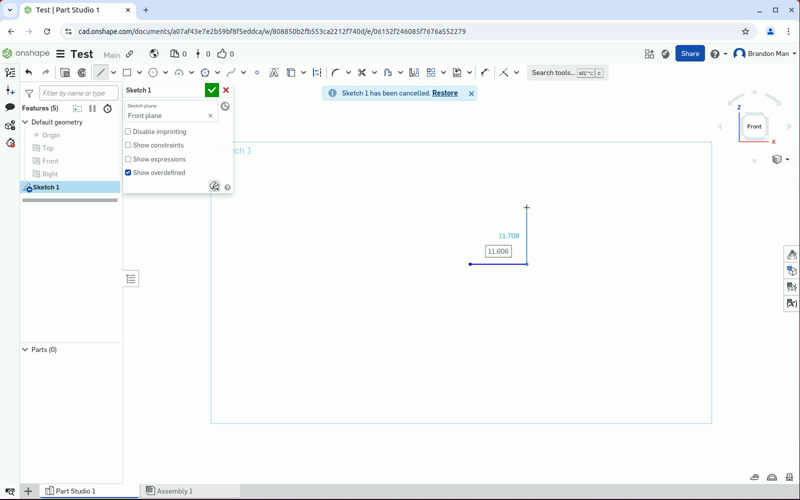
key_down(shift)
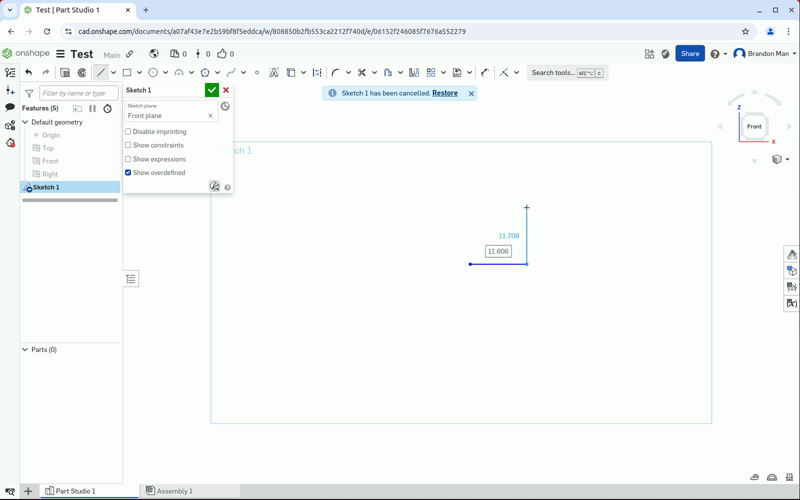
mouse_move(556, 207)
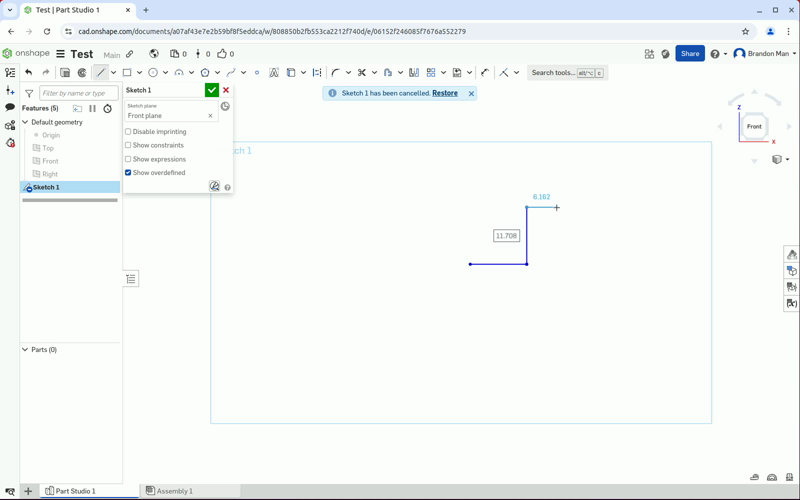
mouse_move(507, 207)
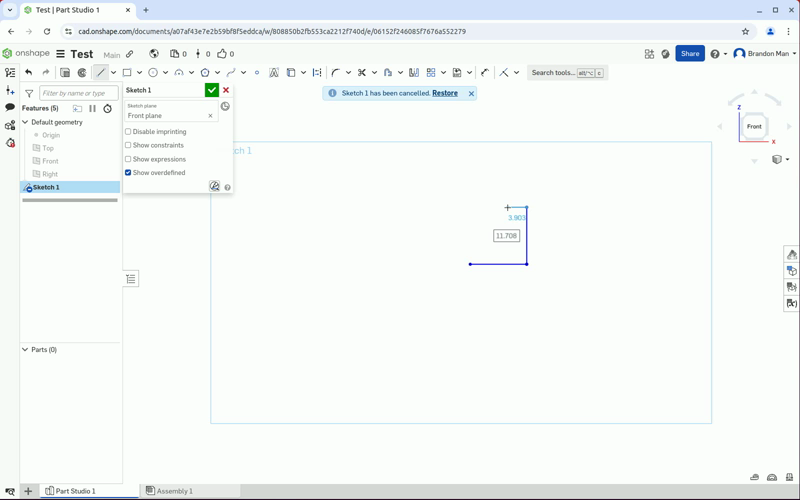
click(507, 207)
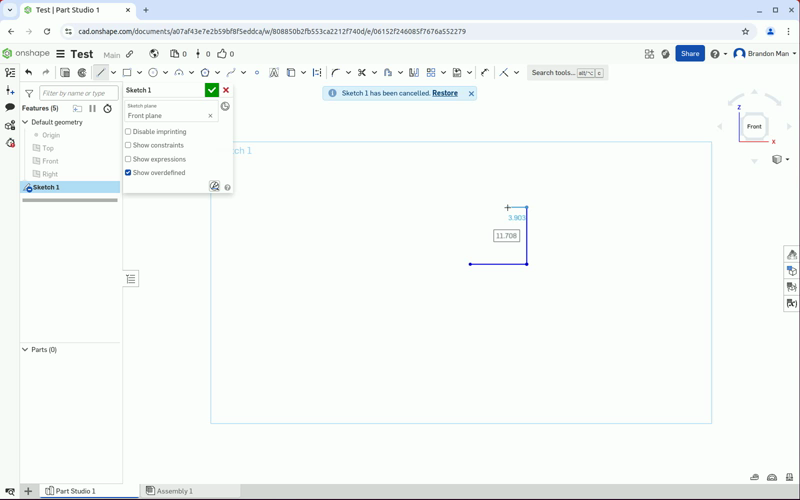
key_up(shift)
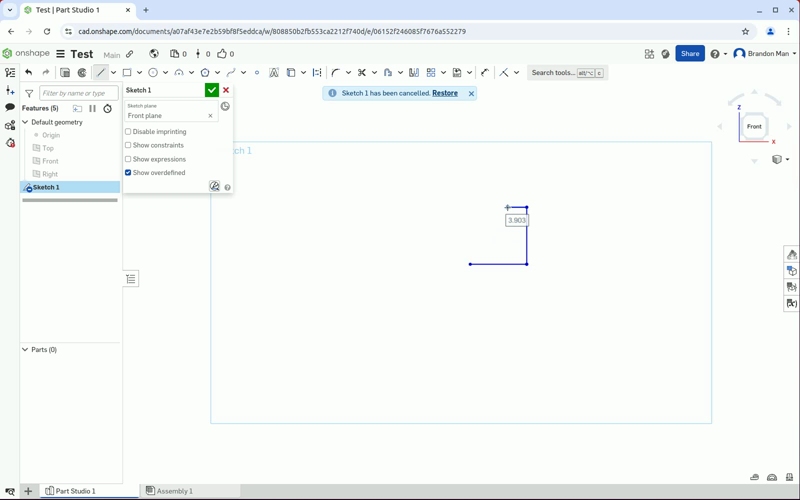
key_down(shift)
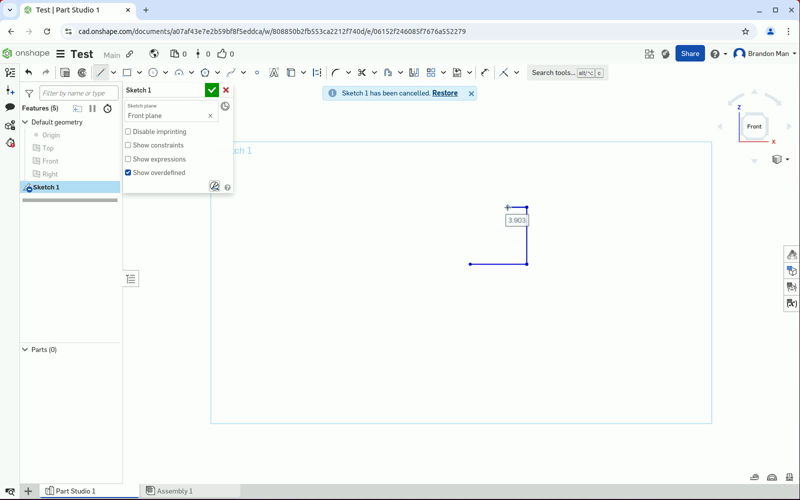
mouse_move(537, 207)
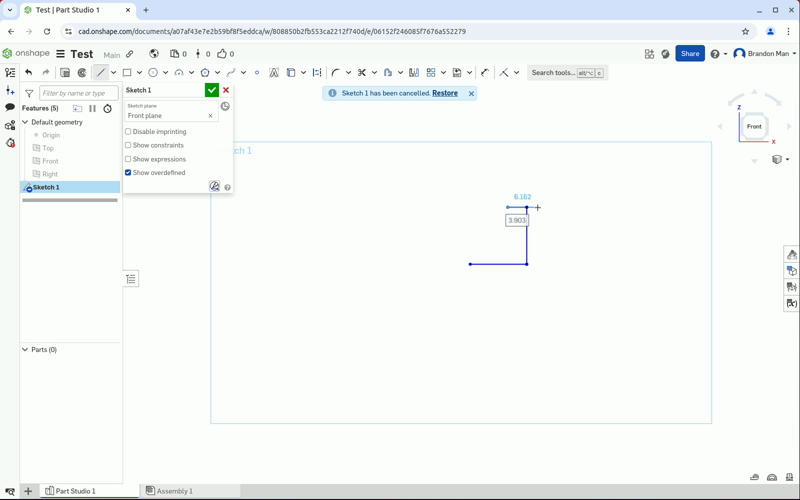
mouse_move(470, 245)
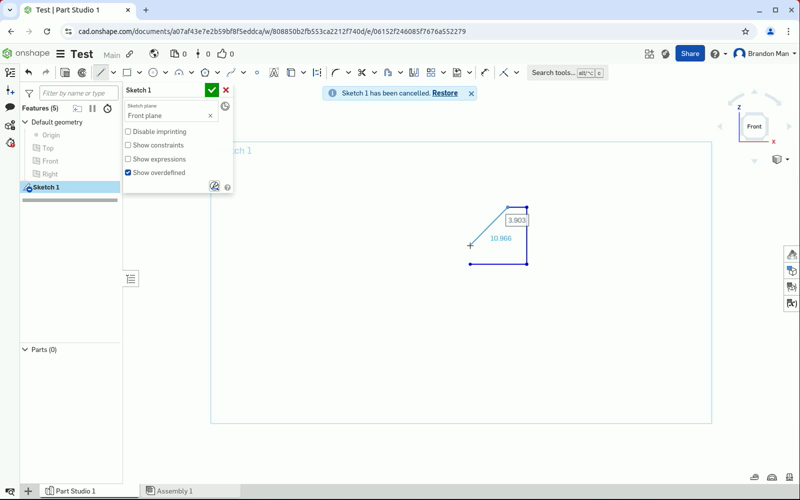
click(470, 245)
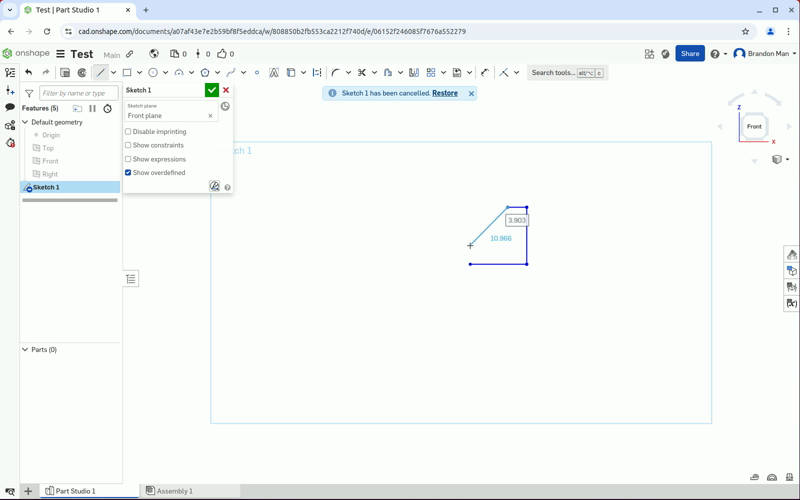
key_up(shift)
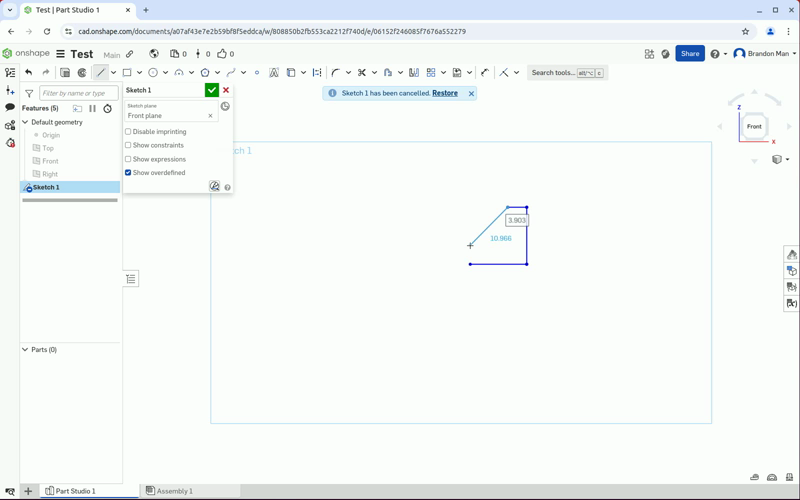
mouse_move(500, 245)
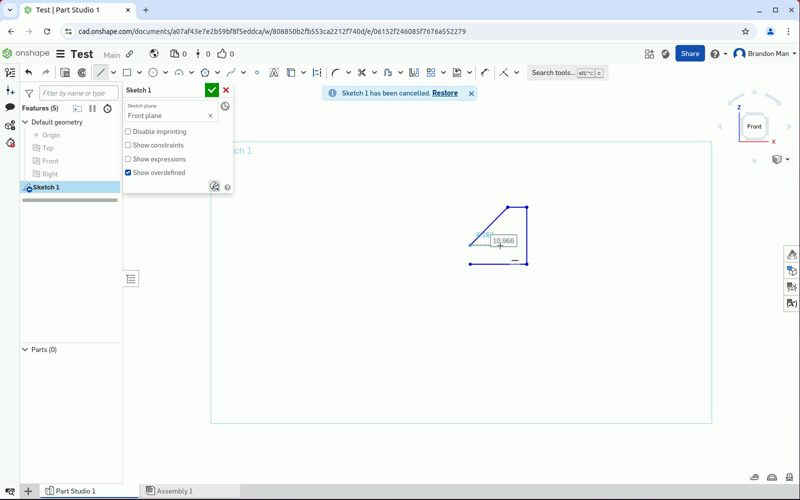
key_down(shift)
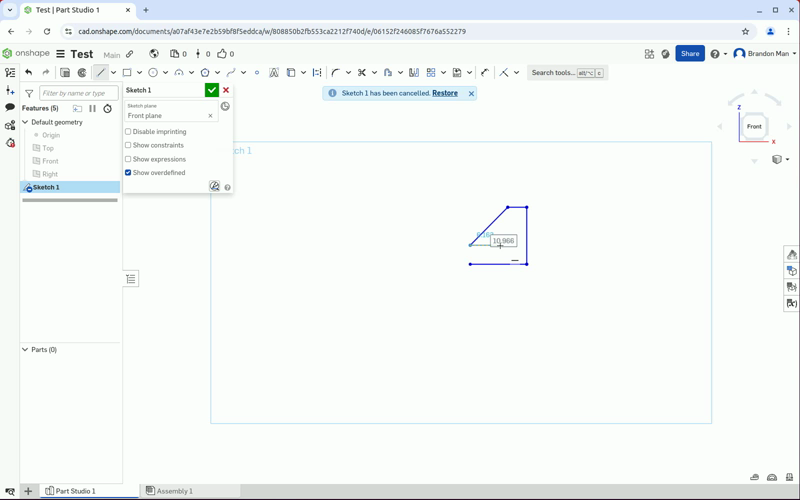
mouse_move(470, 264)
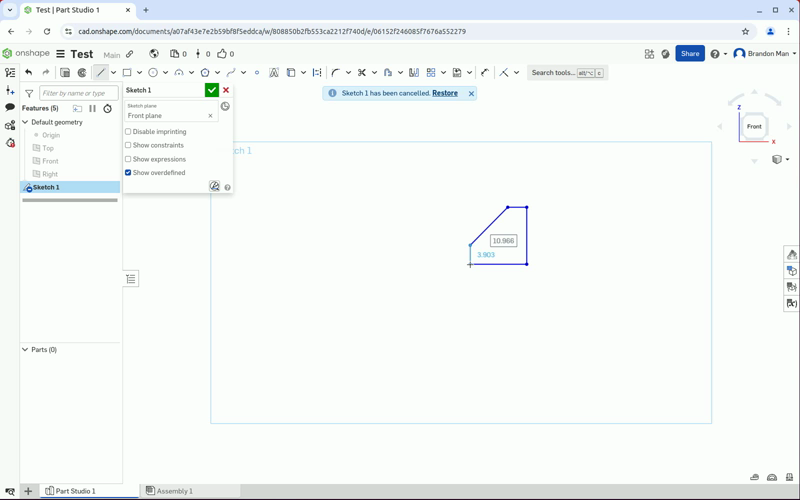
key_up(shift)
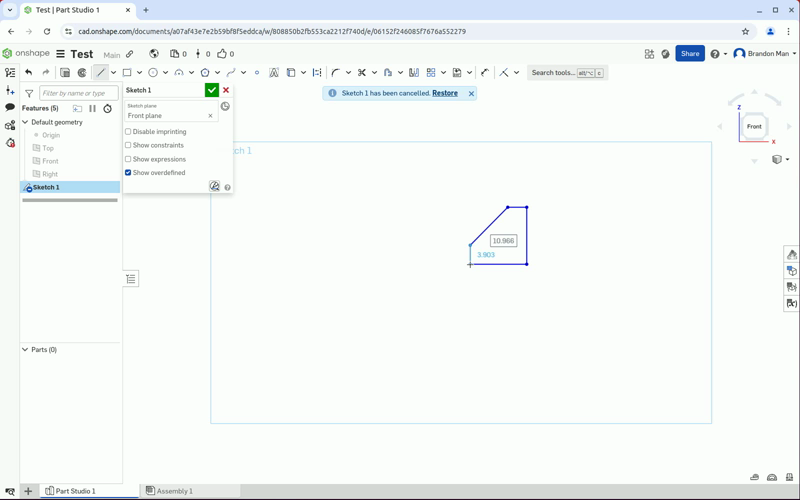
click(470, 264)
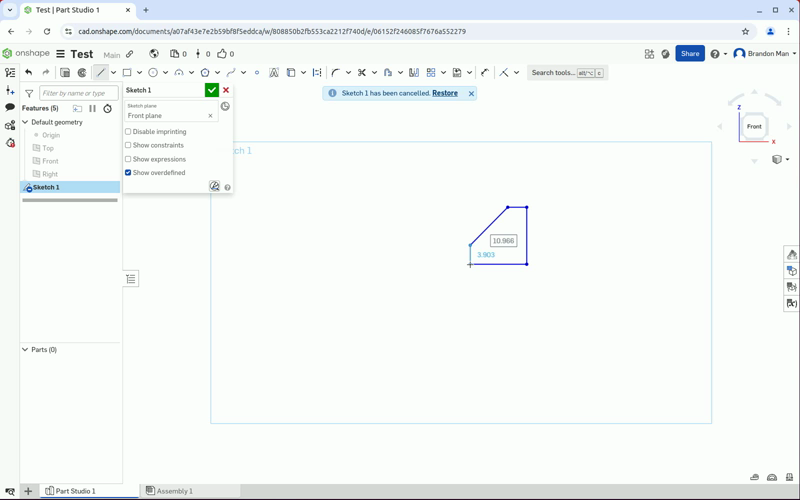
key(esc)
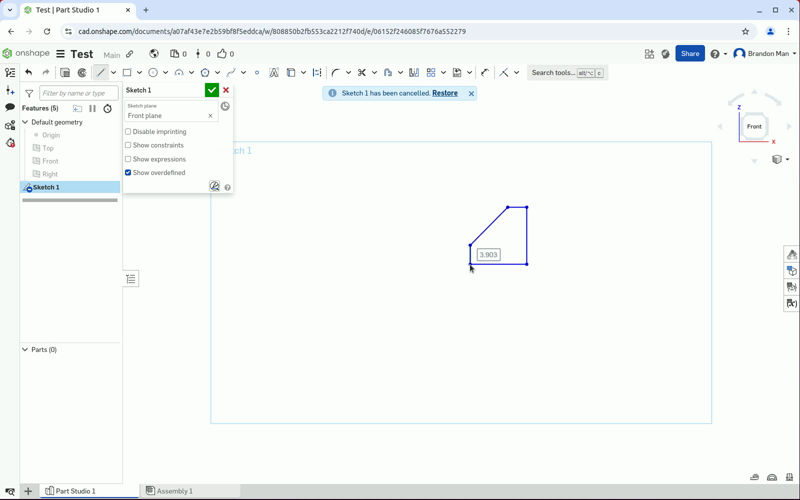
mouse_move(523, 229)
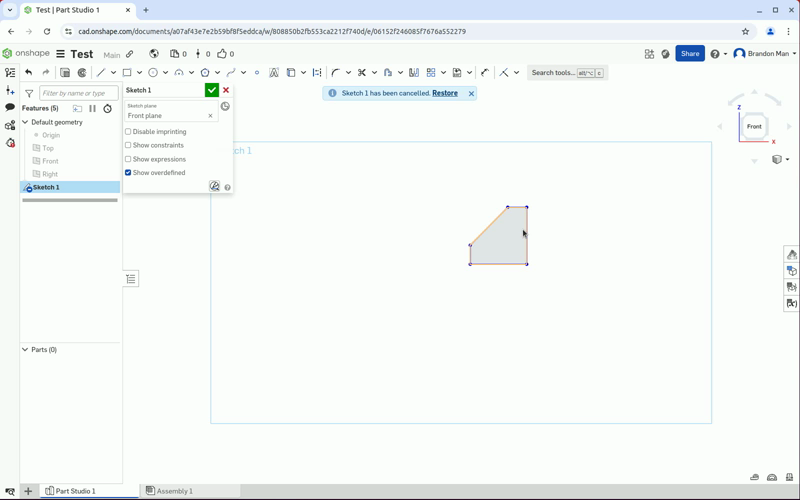
click(523, 229)
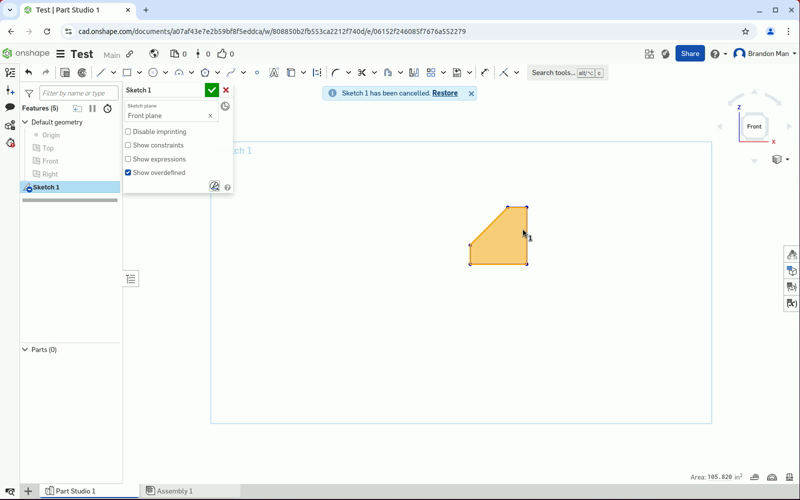
mouse_move(73, 352)
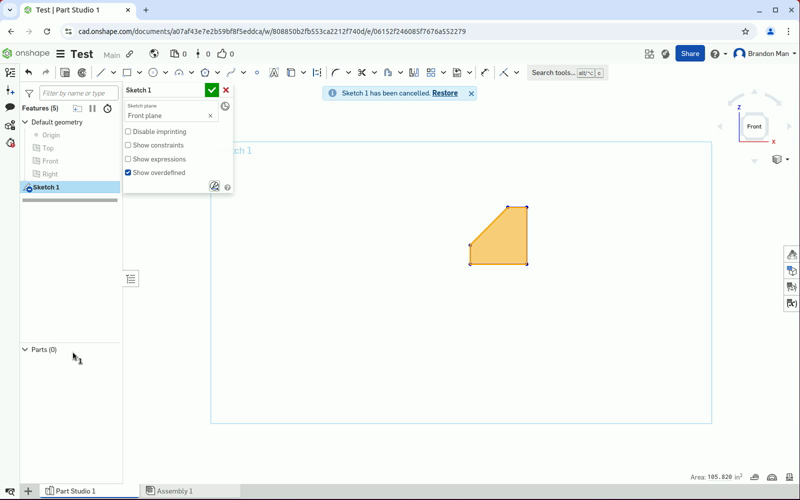
key(shift+y)
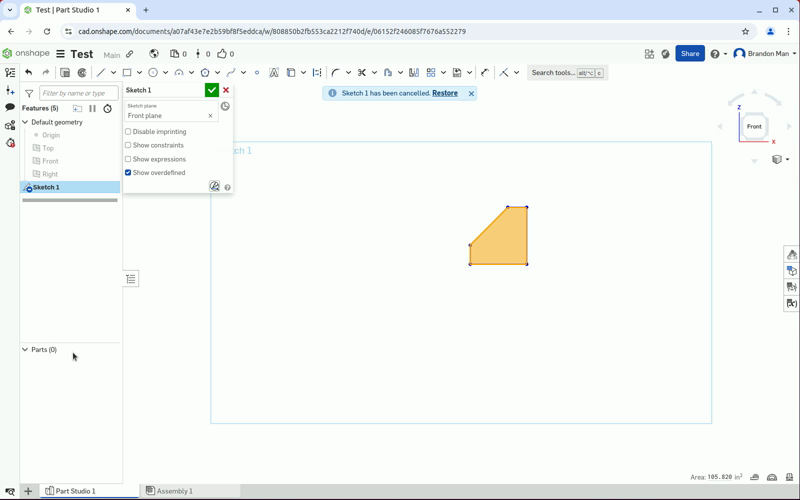
key(shift+e)
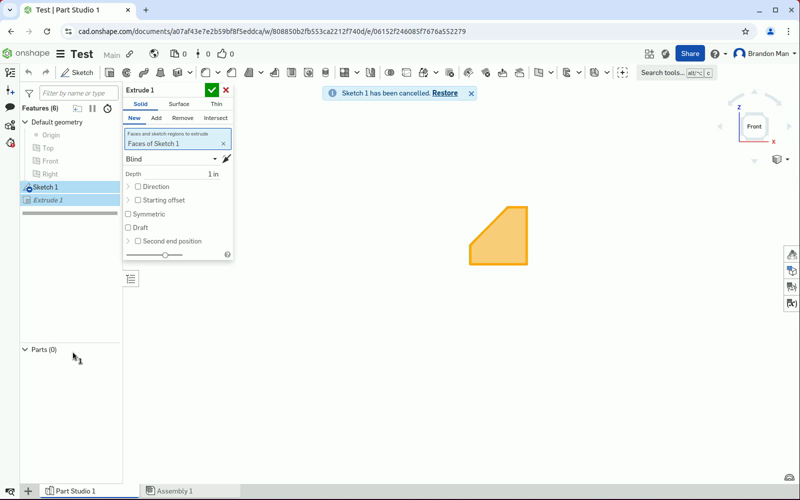
mouse_move(143, 106)
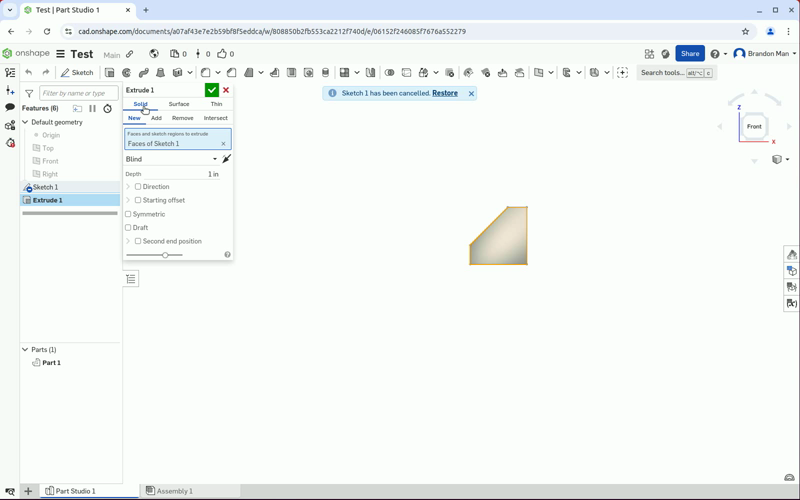
click(143, 106)
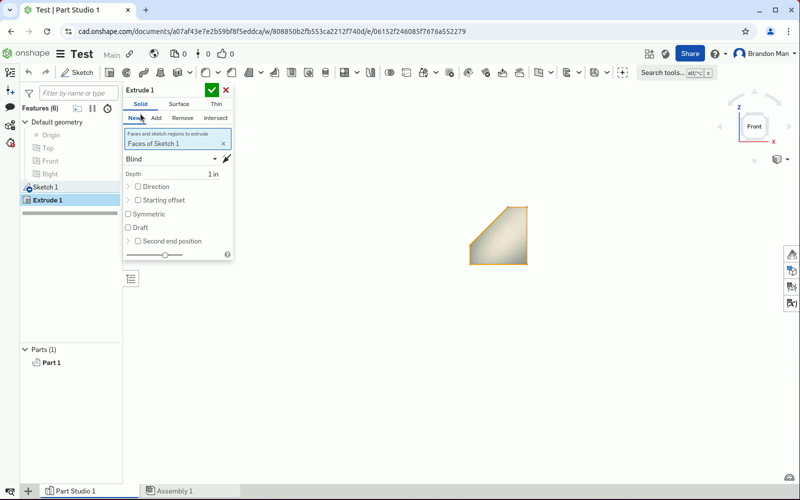
mouse_move(137, 120)
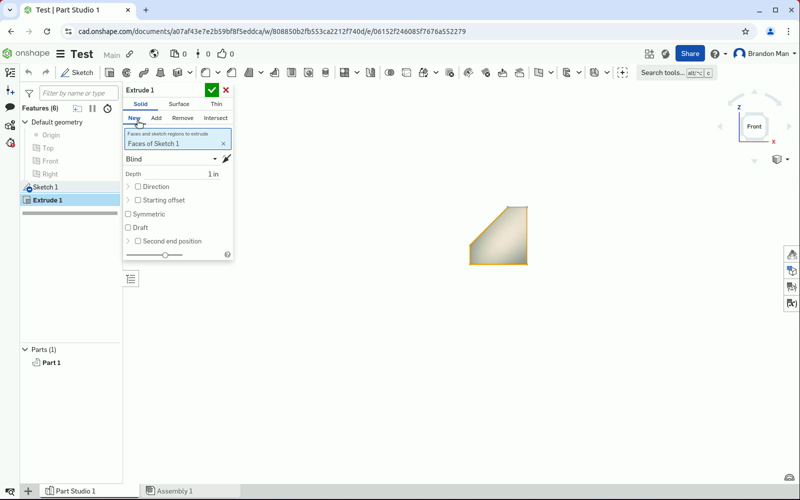
click(137, 120)
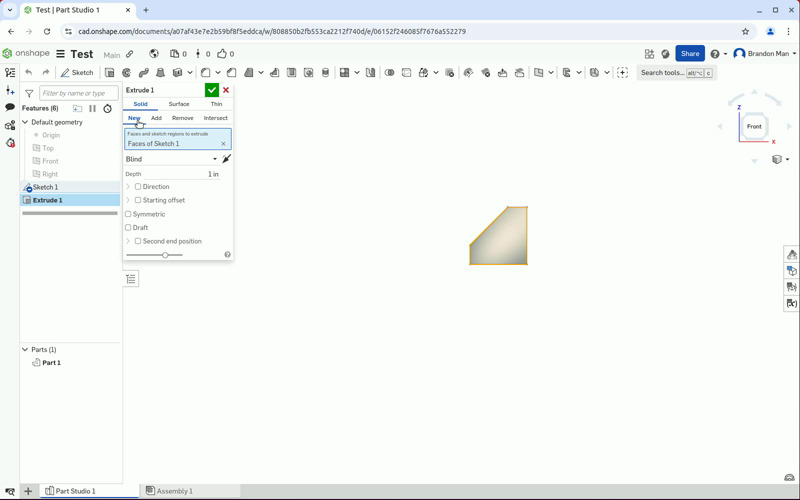
key(tab, 4)
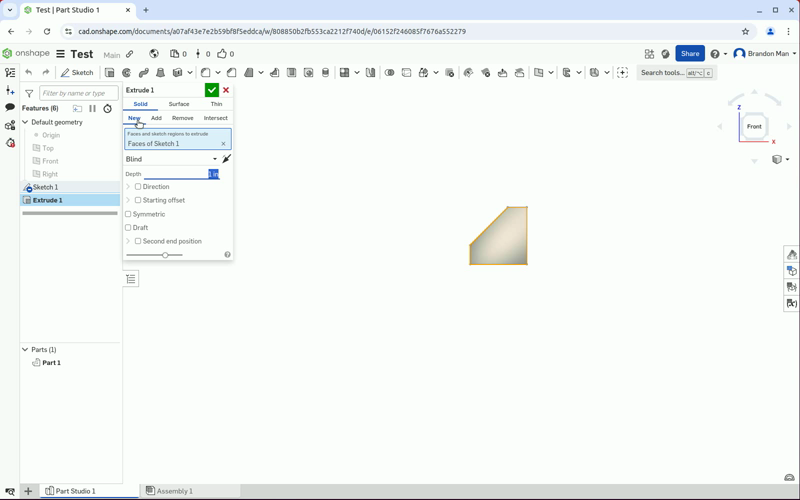
text(23.108)
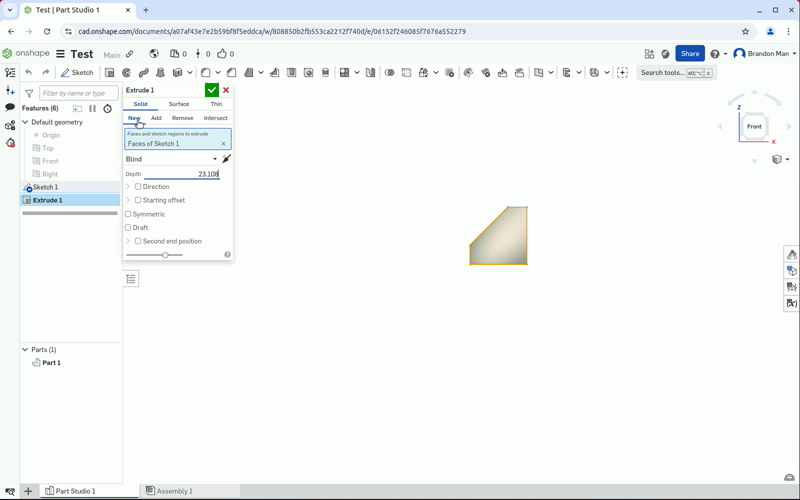
key(enter)
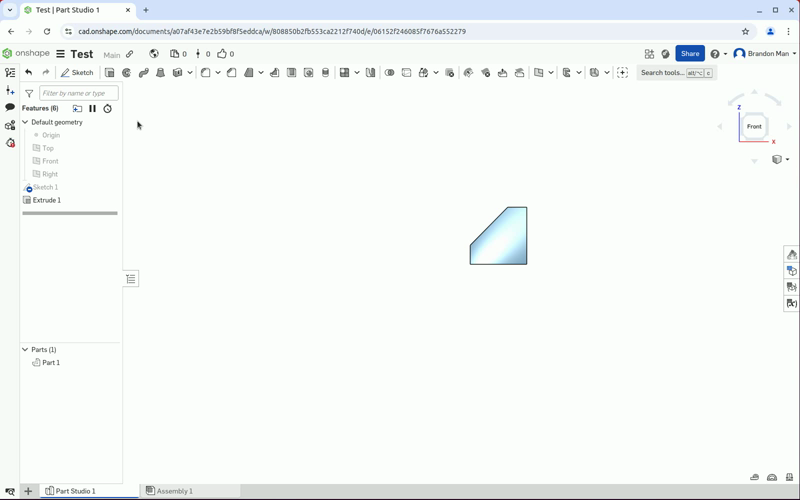
key(shift+h)
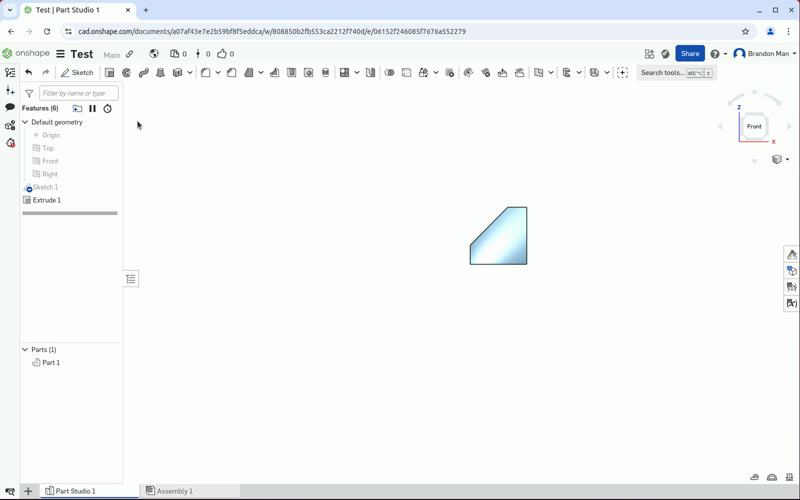
key(shift+h)
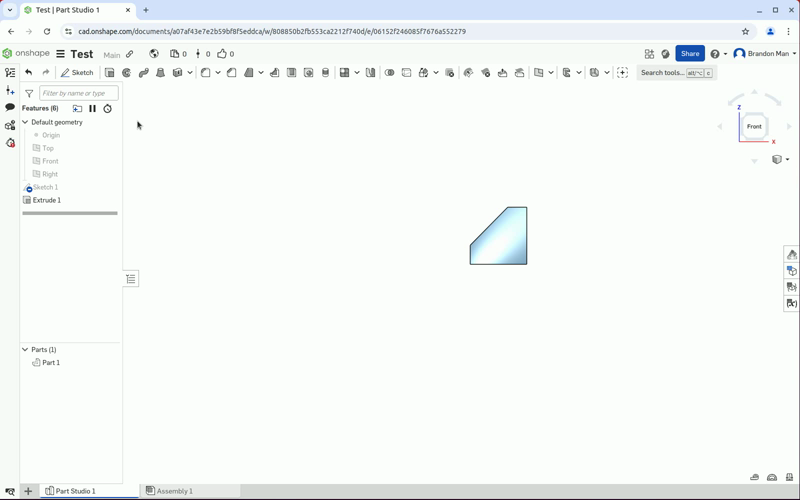
mouse_move(73, 189)
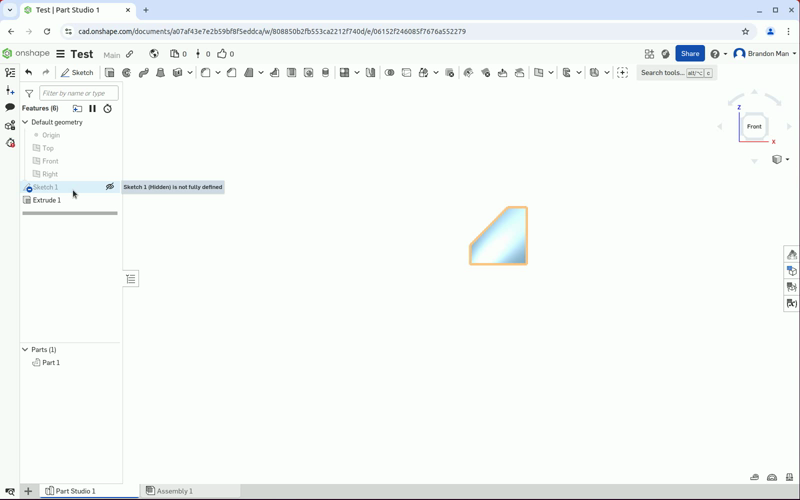
click(73, 189)
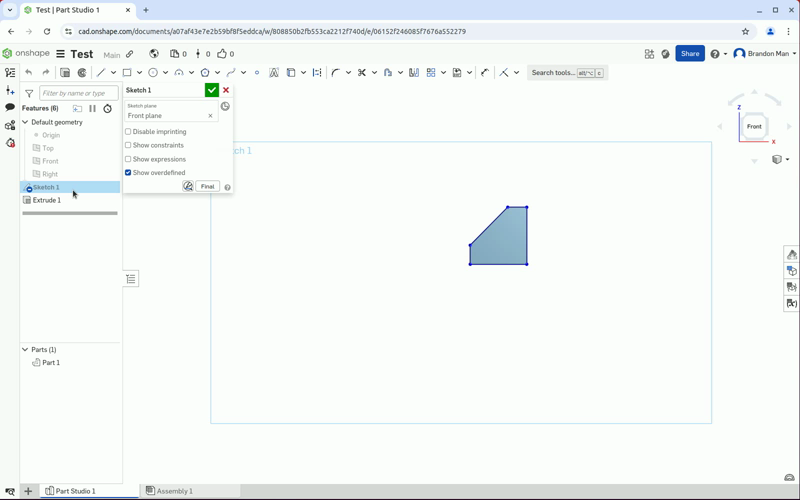
mouse_move(229, 92)
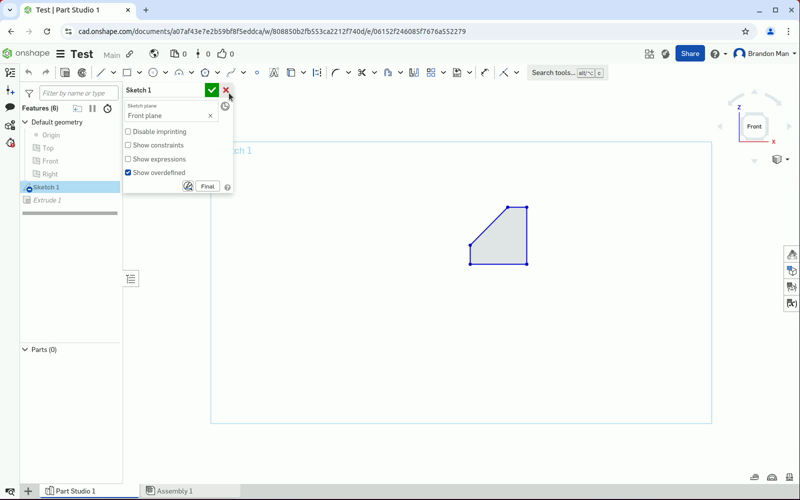
click(229, 92)
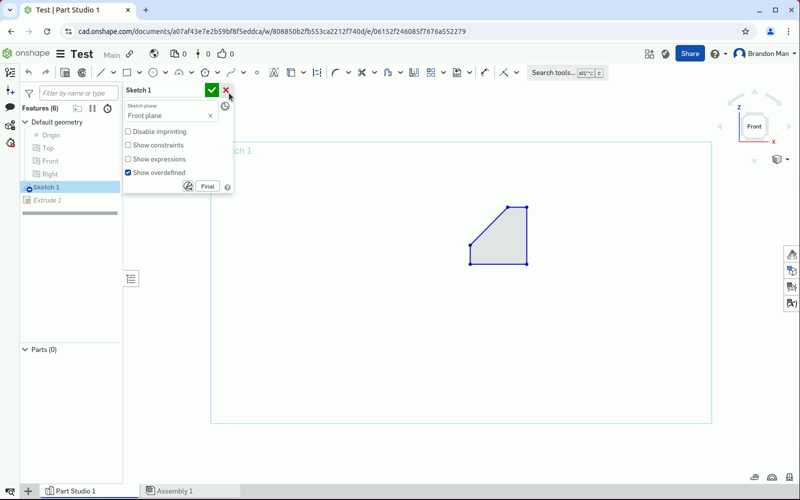
key(shift+s)
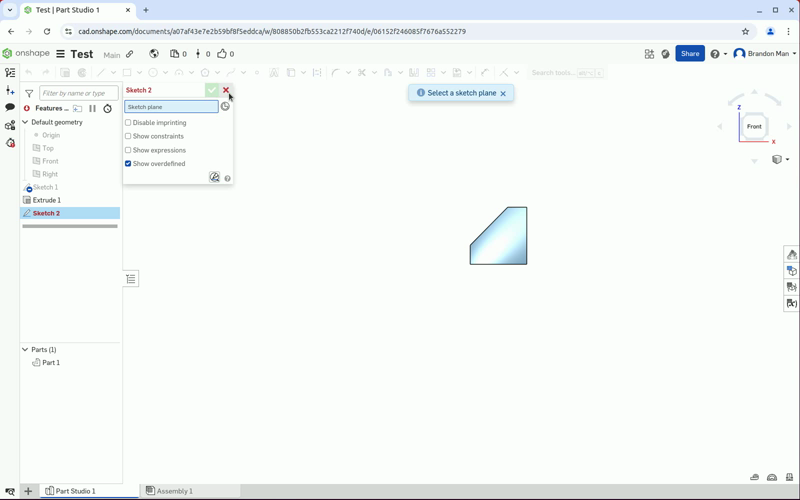
mouse_move(73, 163)
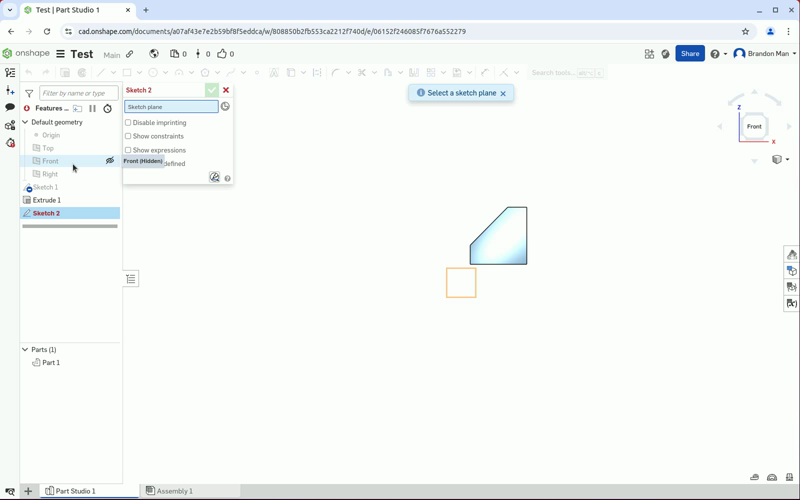
click(73, 163)
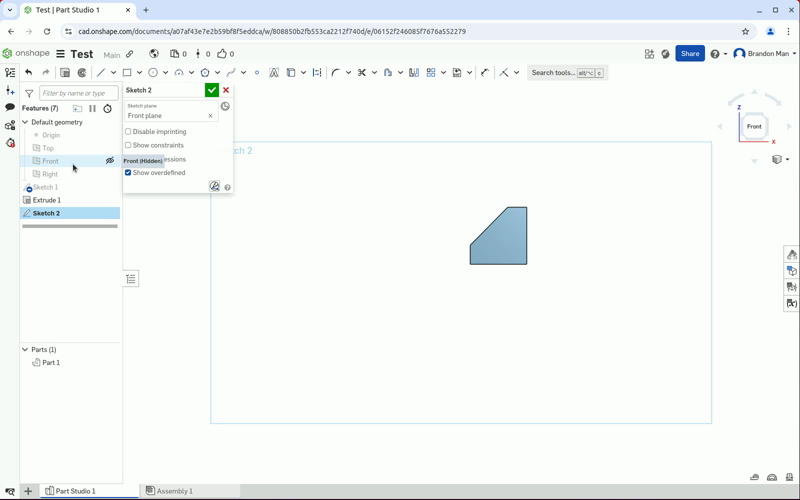
mouse_move(73, 352)
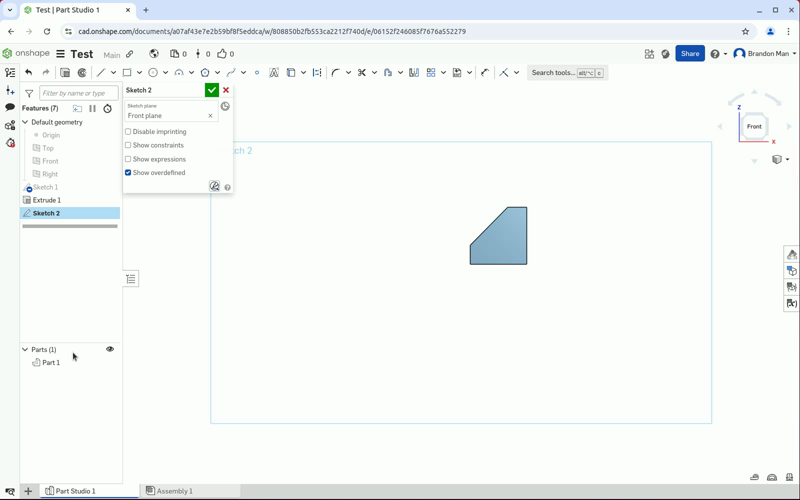
key(y)
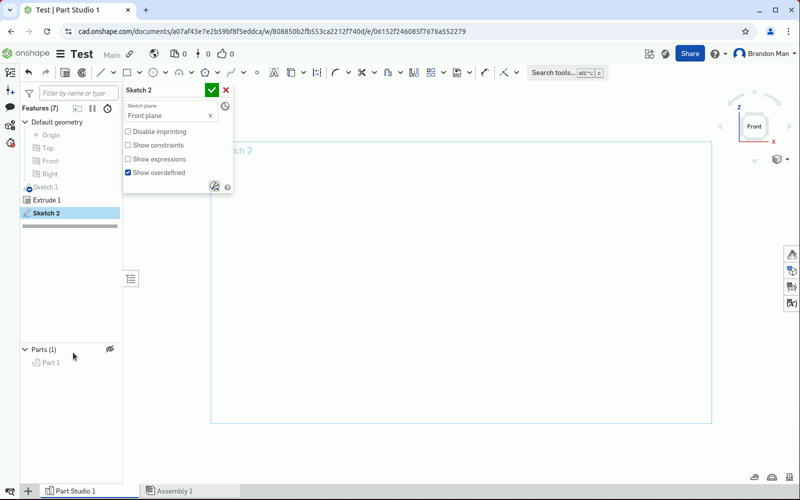
key(l)
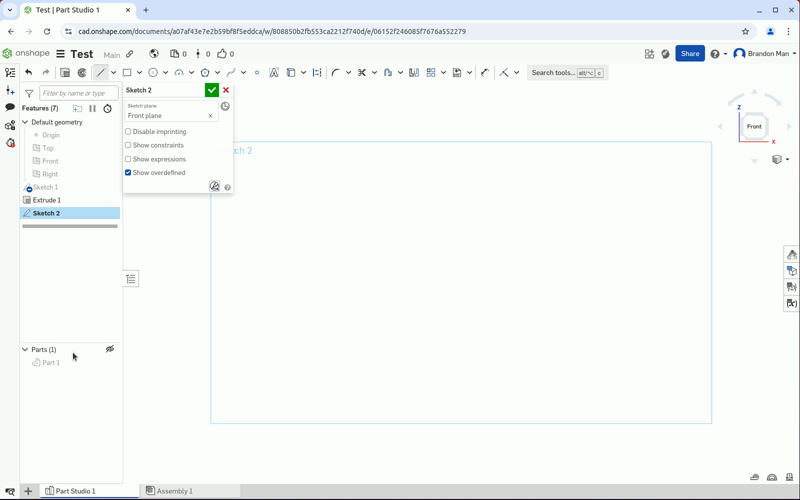
key_down(shift)
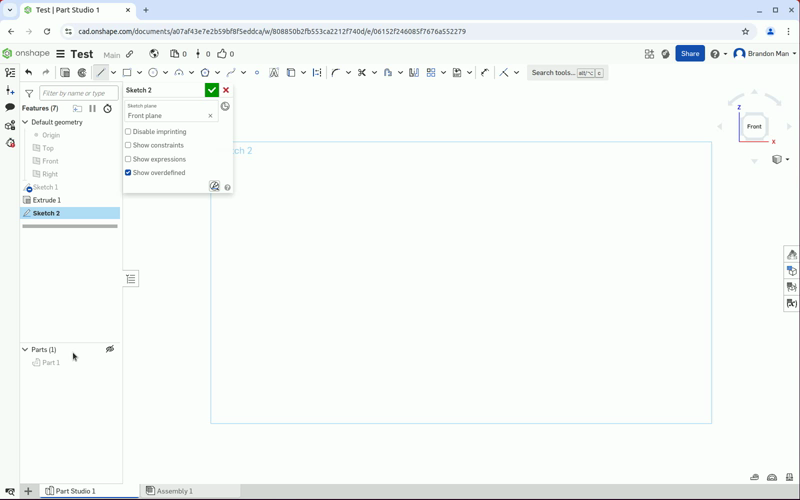
mouse_move(396, 264)
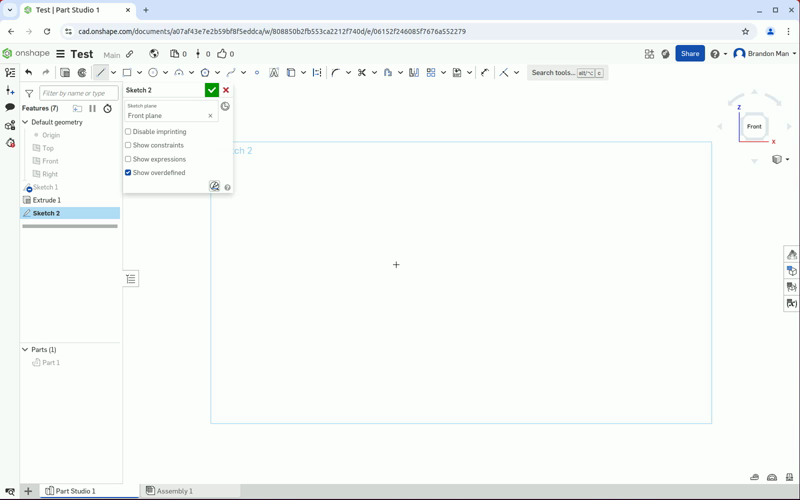
click(396, 264)
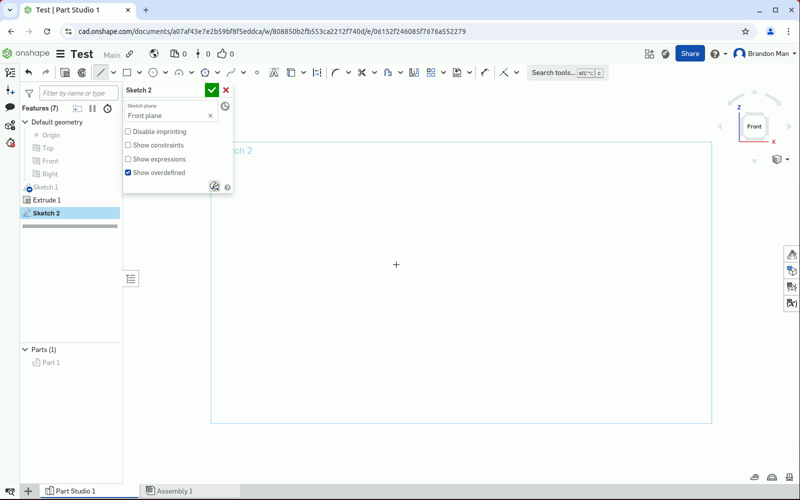
key_up(shift)
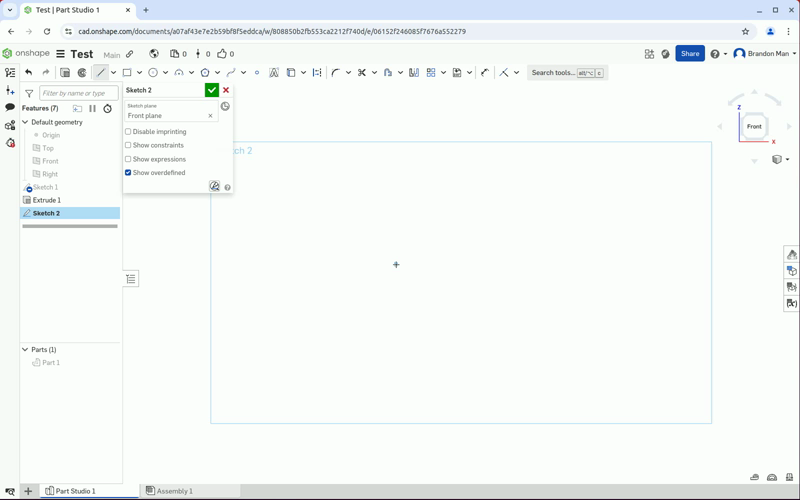
key_down(shift)
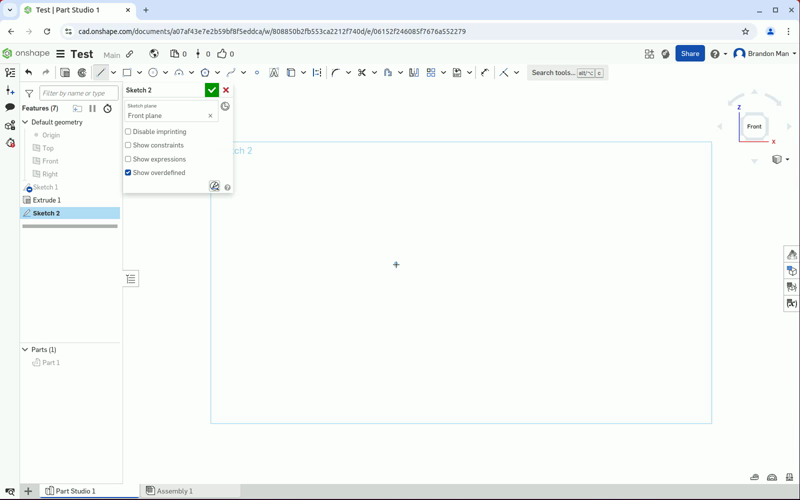
mouse_move(426, 264)
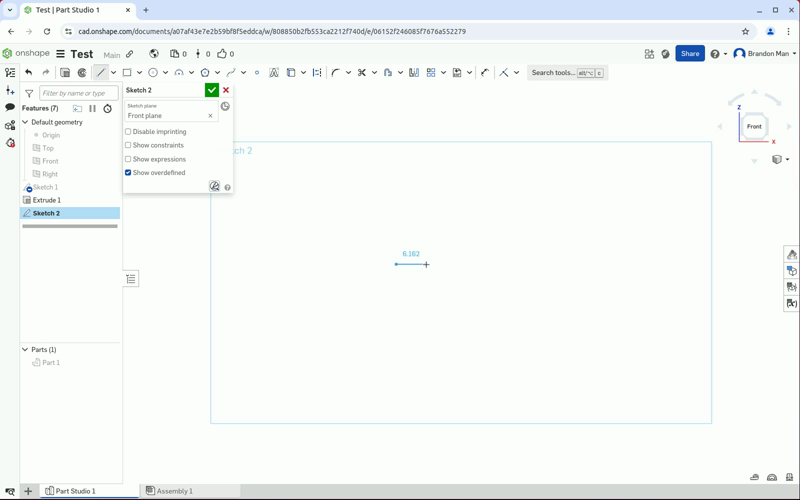
mouse_move(453, 264)
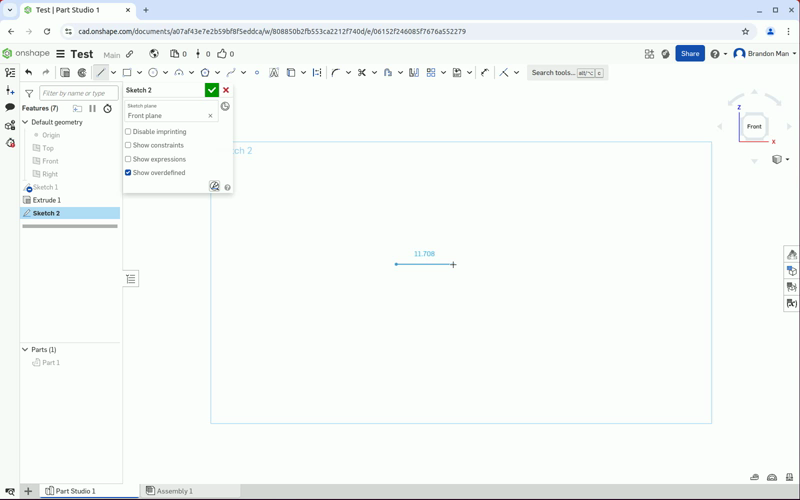
click(453, 264)
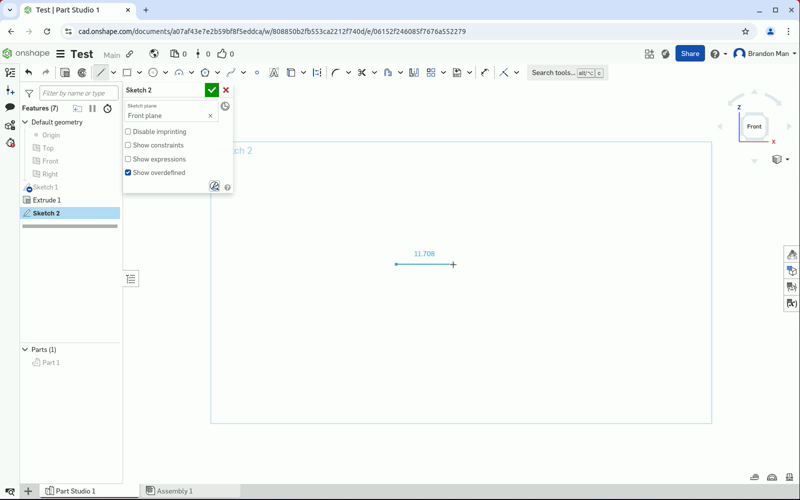
key_up(shift)
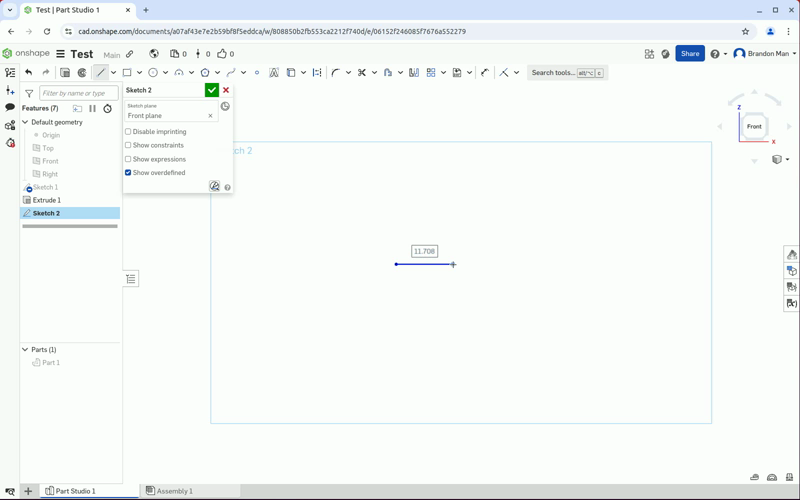
key_down(shift)
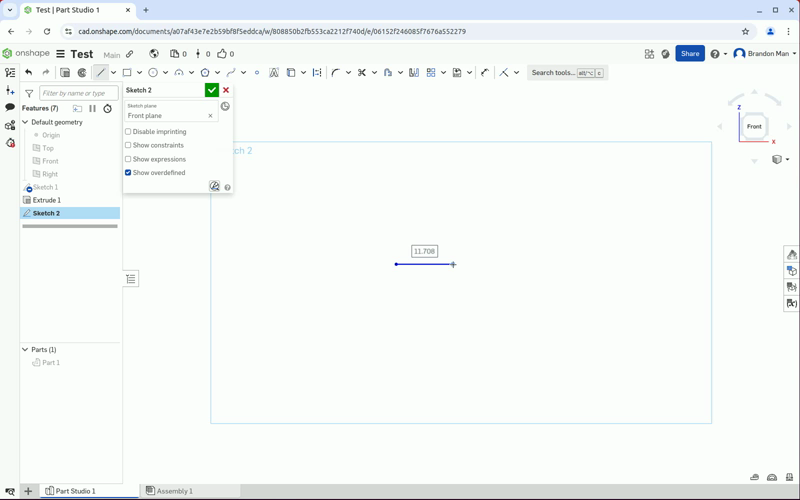
mouse_move(483, 264)
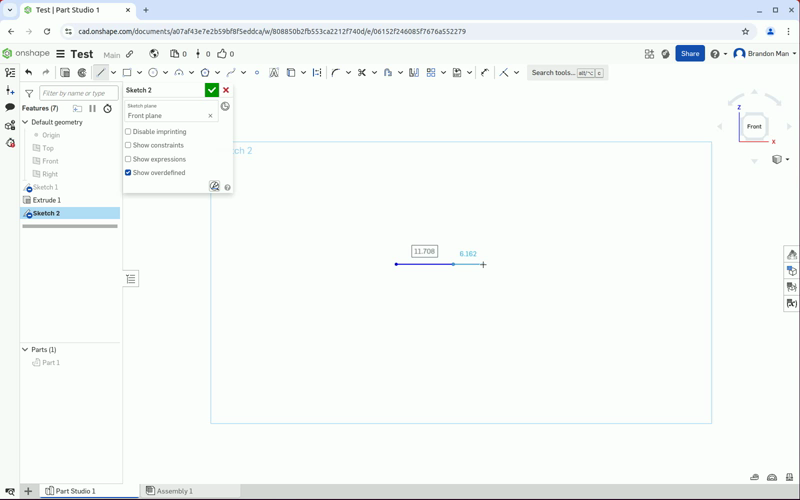
mouse_move(453, 245)
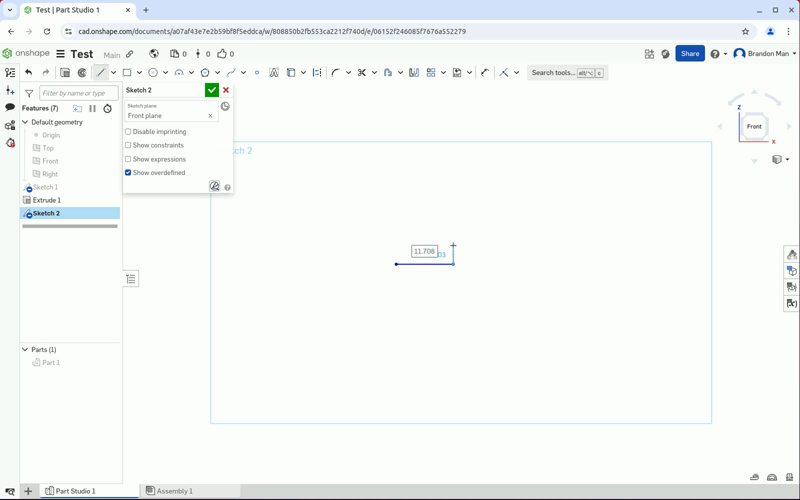
click(453, 245)
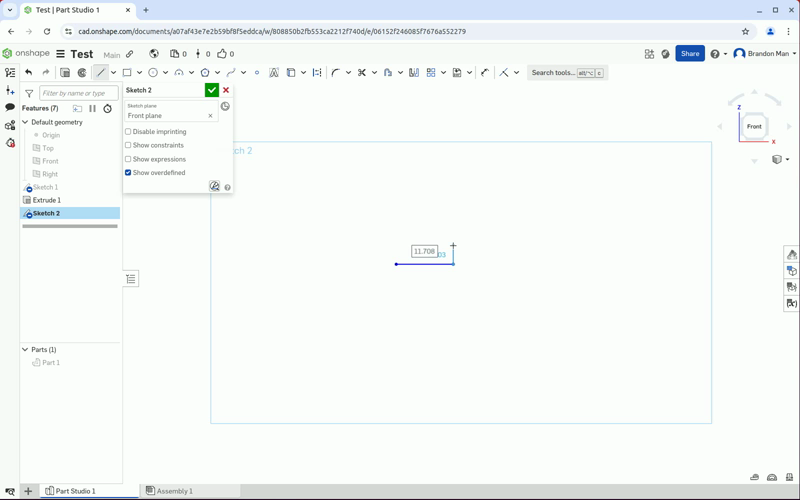
key_up(shift)
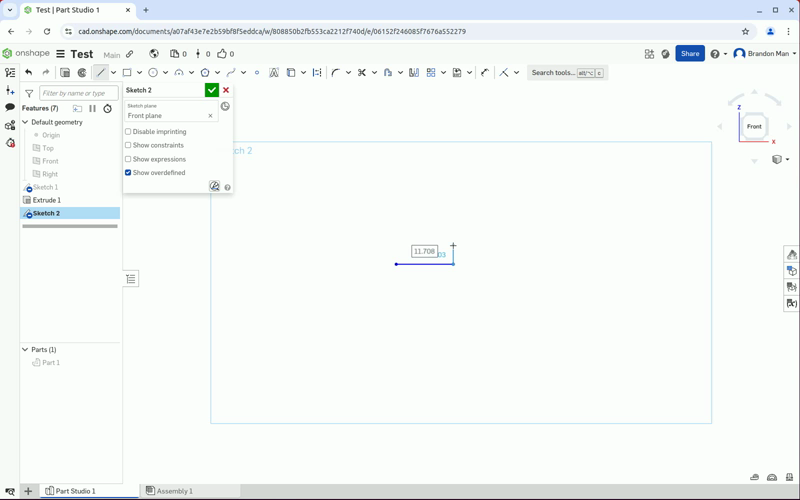
key_down(shift)
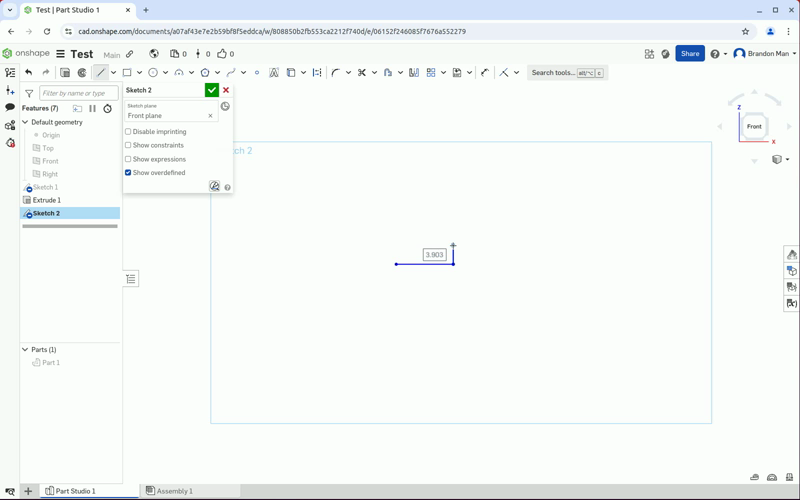
mouse_move(483, 245)
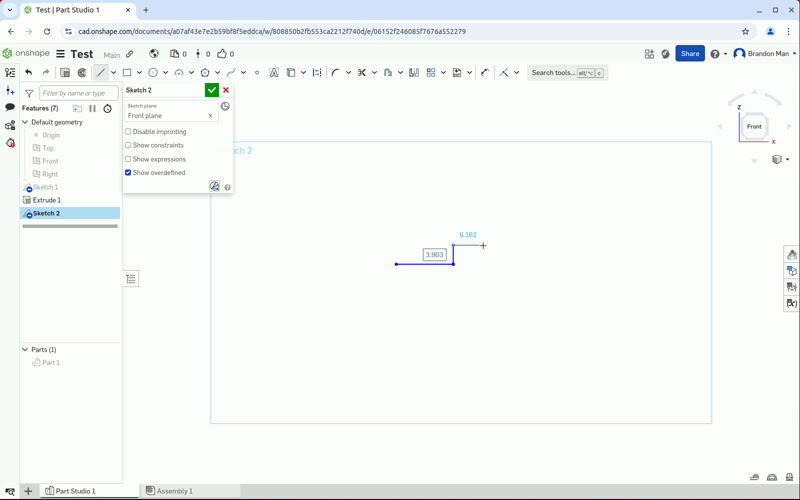
mouse_move(415, 207)
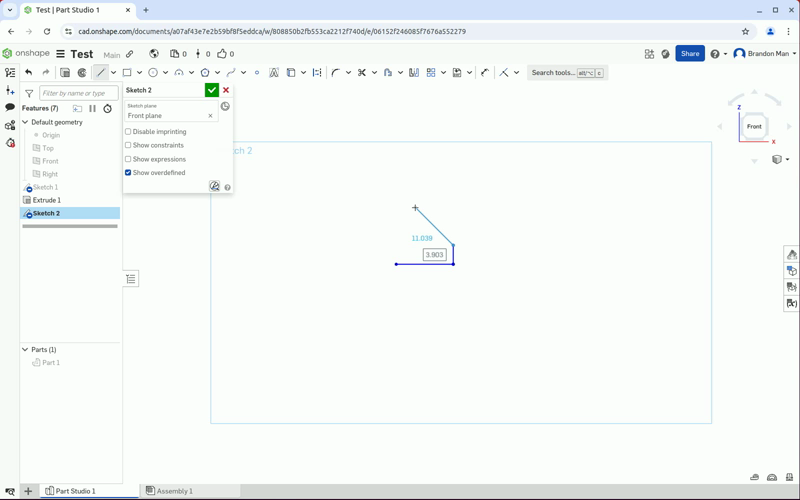
click(415, 207)
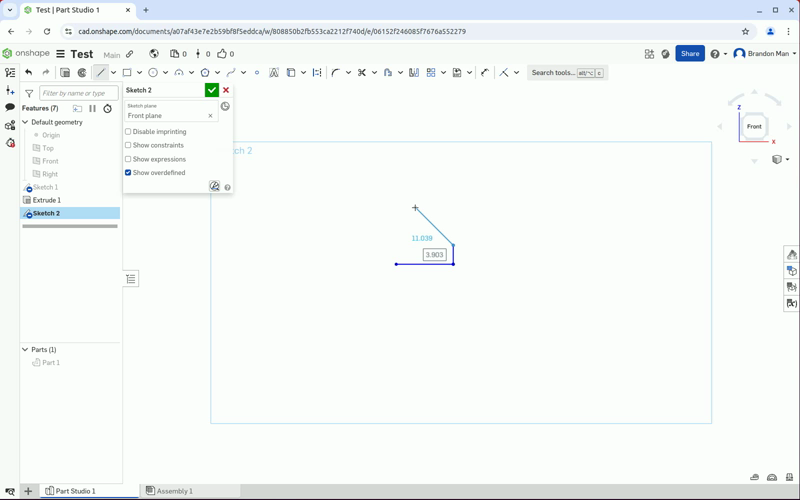
key_up(shift)
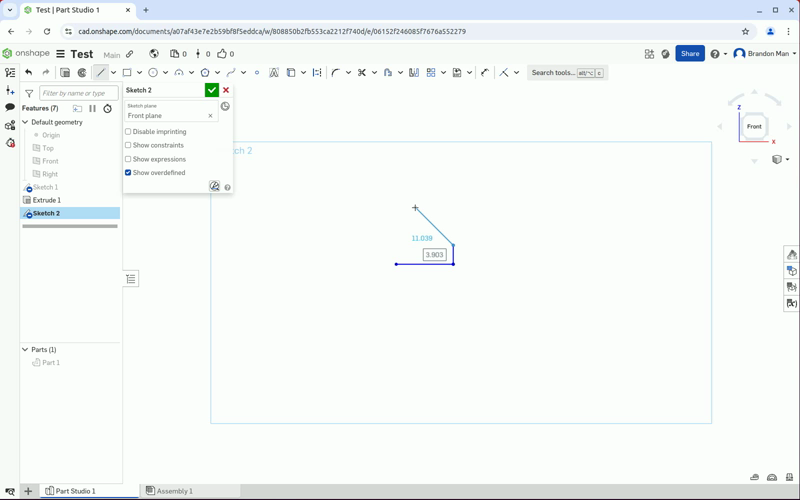
key_down(shift)
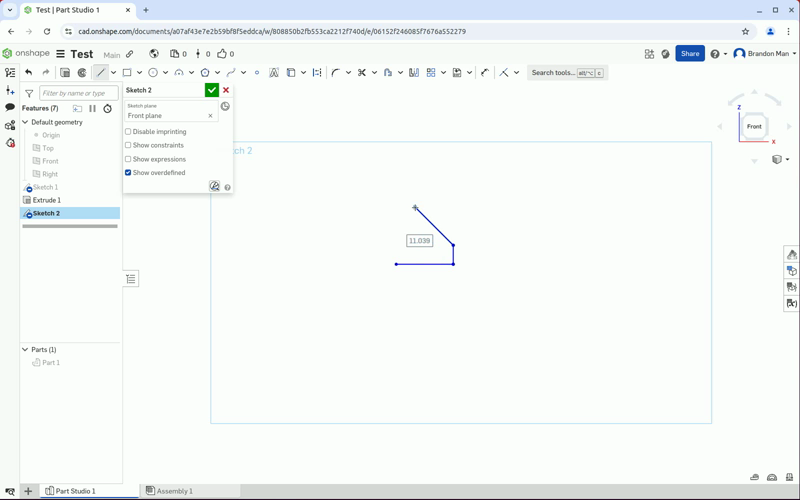
mouse_move(445, 207)
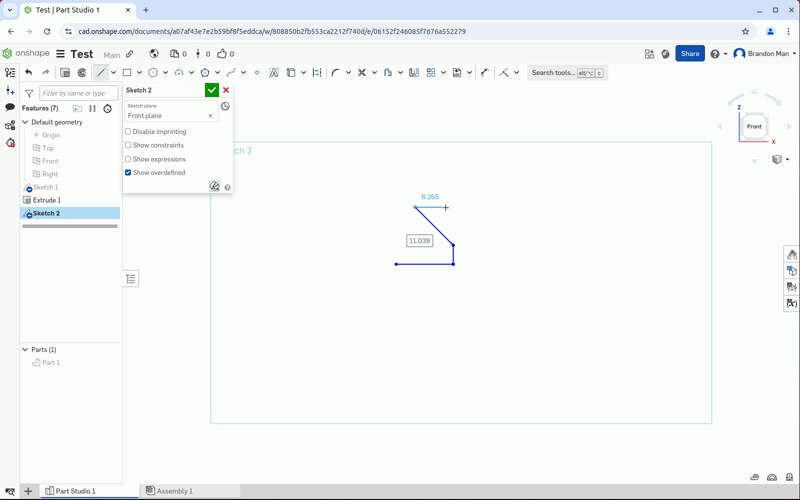
mouse_move(396, 207)
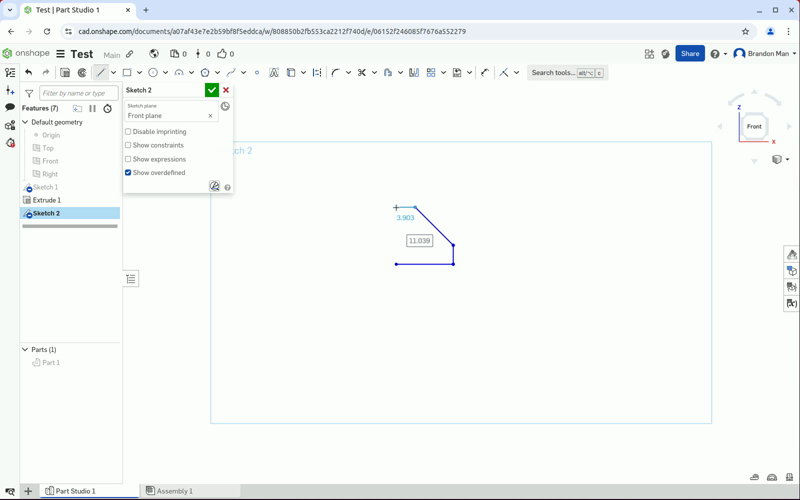
click(396, 207)
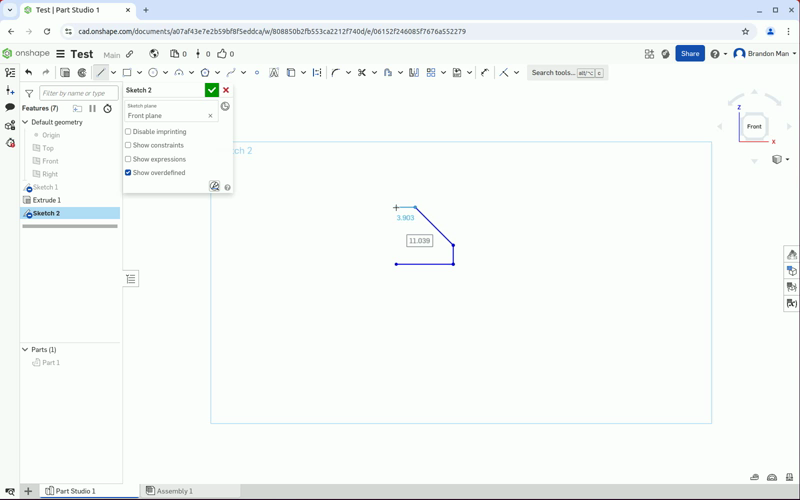
key_up(shift)
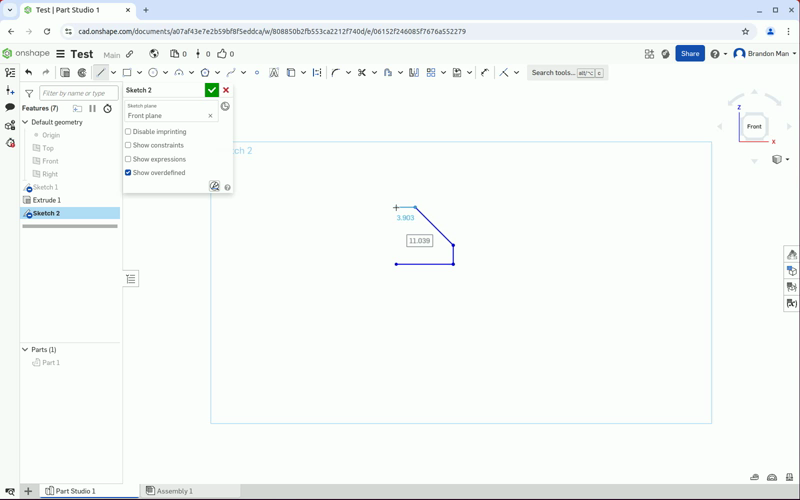
mouse_move(426, 207)
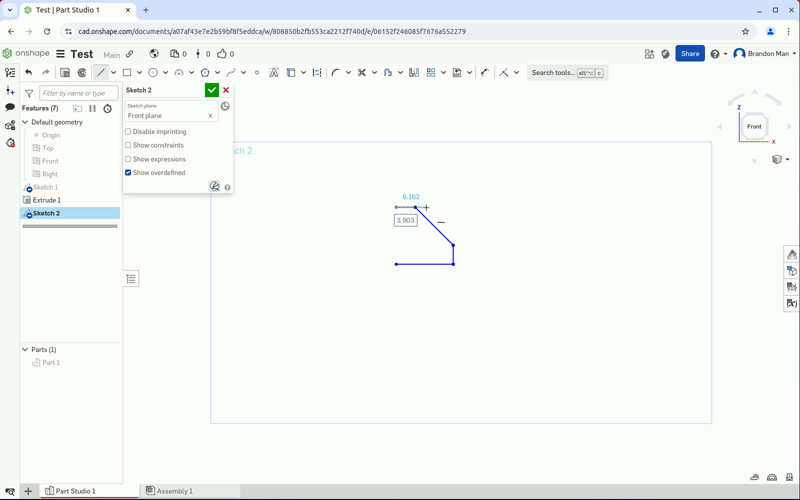
key_down(shift)
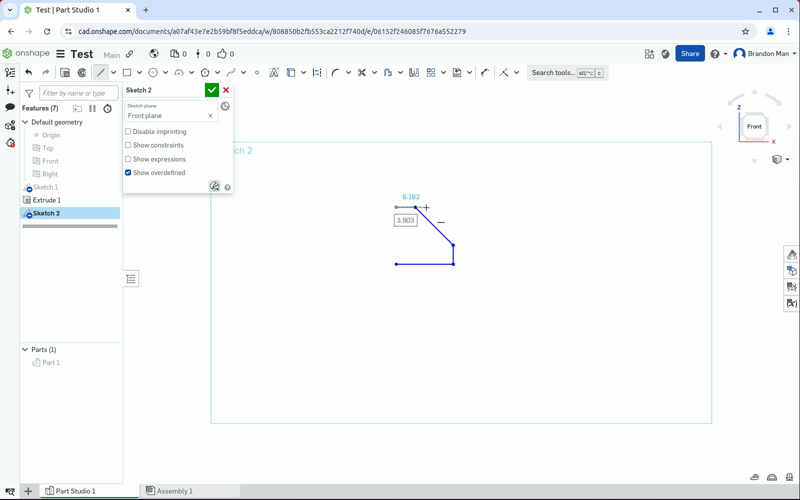
mouse_move(396, 264)
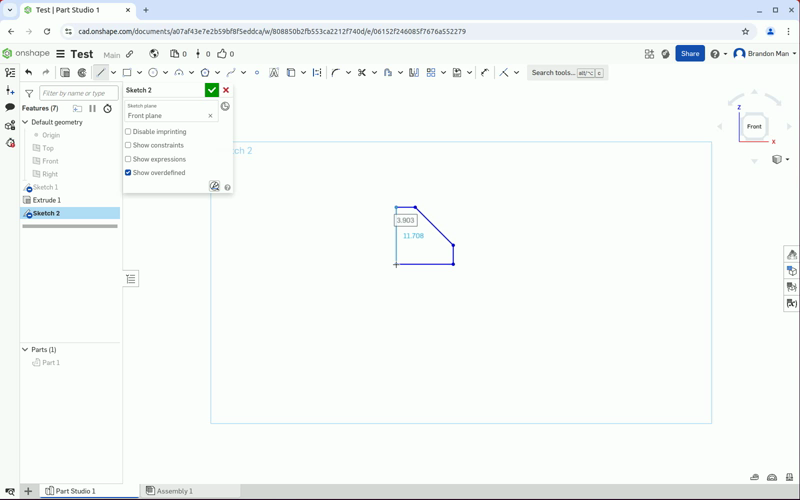
key_up(shift)
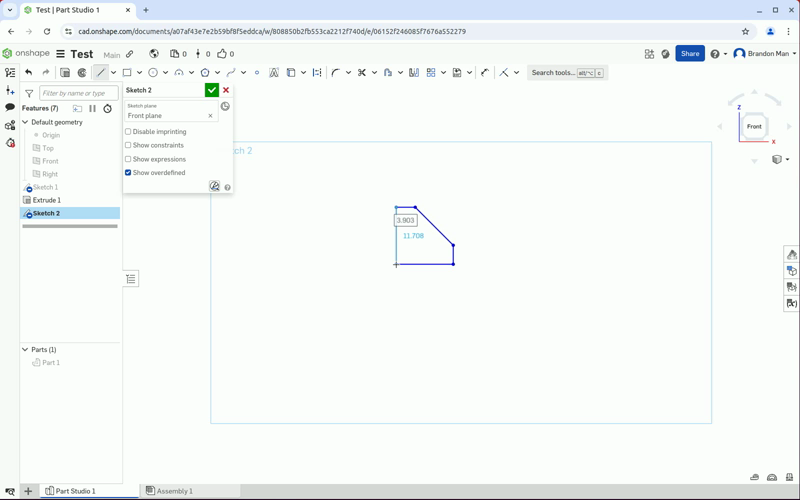
click(396, 264)
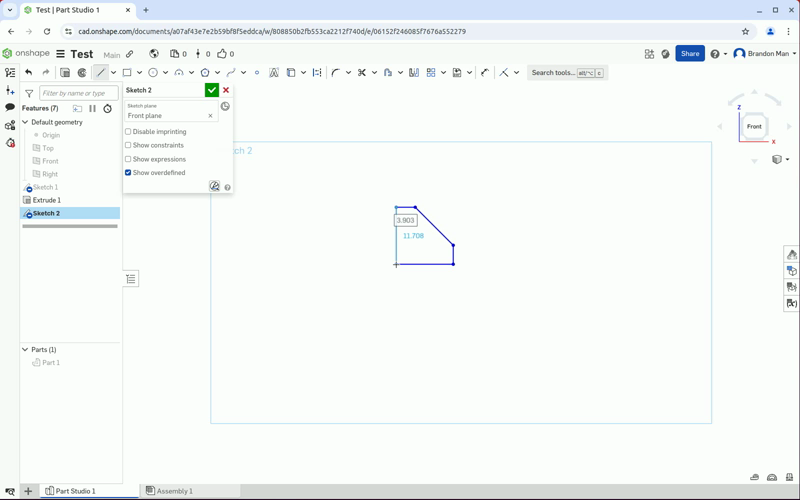
key(esc)
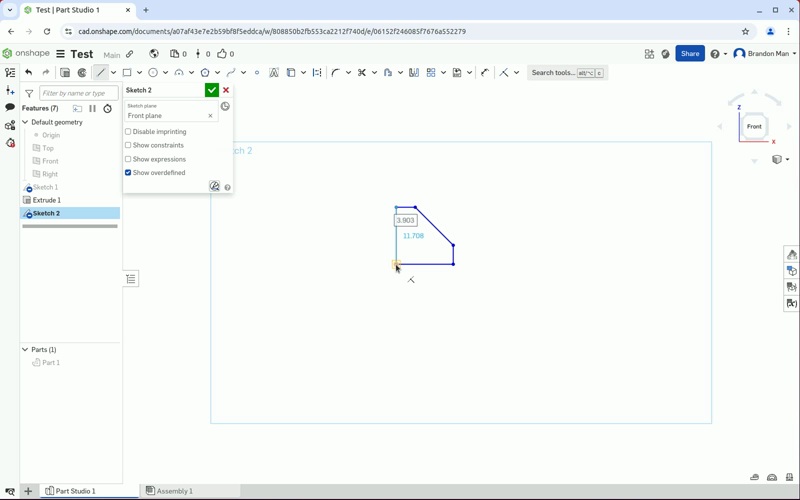
mouse_move(403, 258)
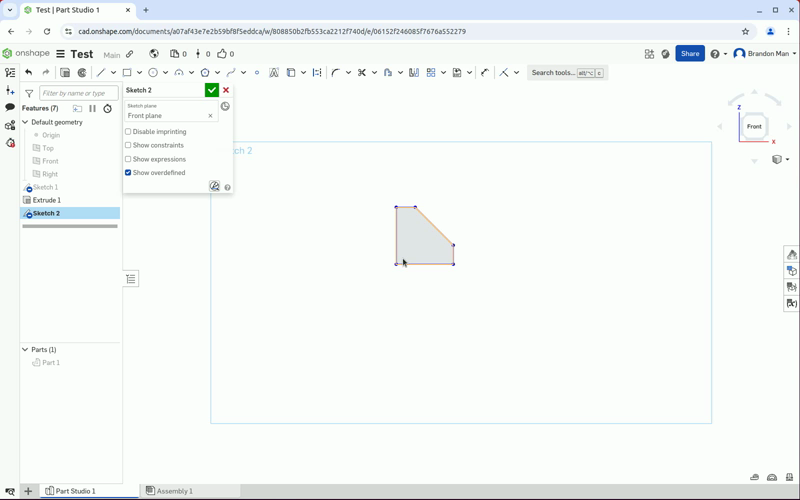
click(403, 258)
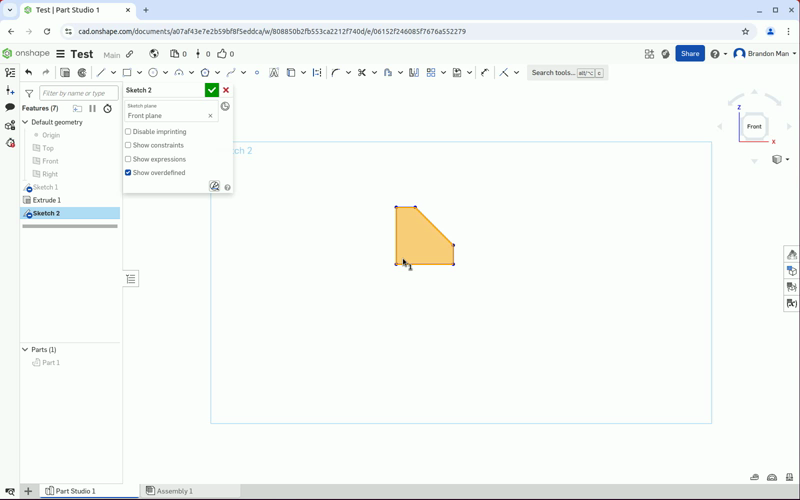
mouse_move(73, 352)
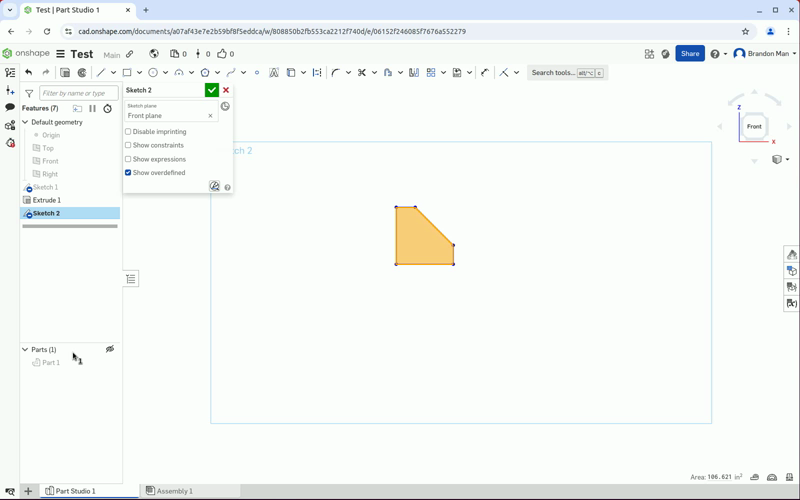
key(shift+y)
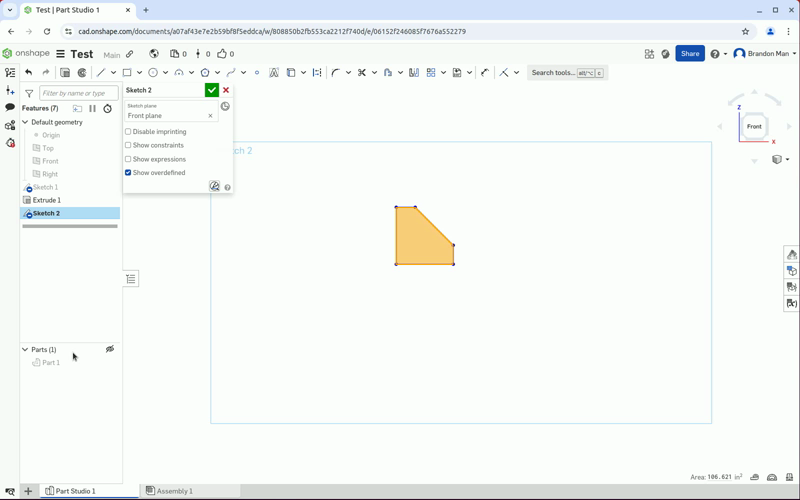
key(shift+e)
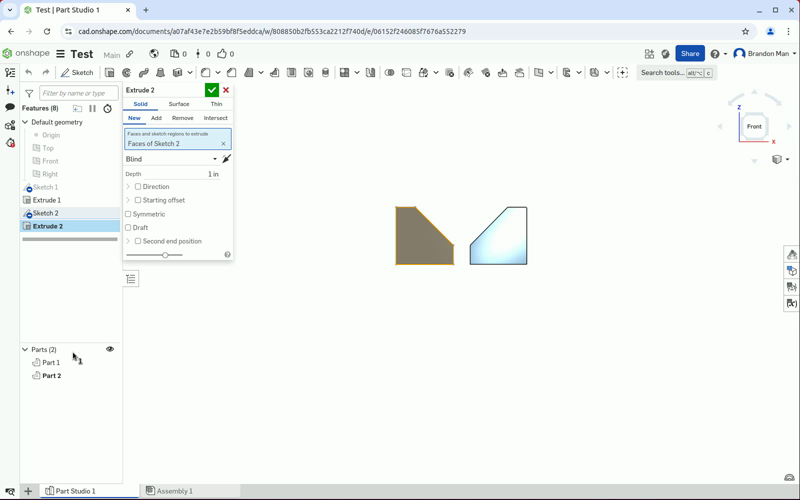
mouse_move(143, 106)
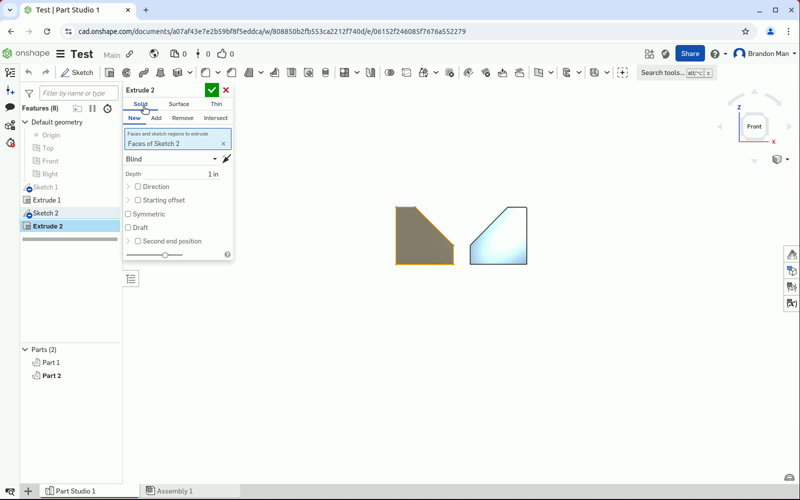
click(143, 106)
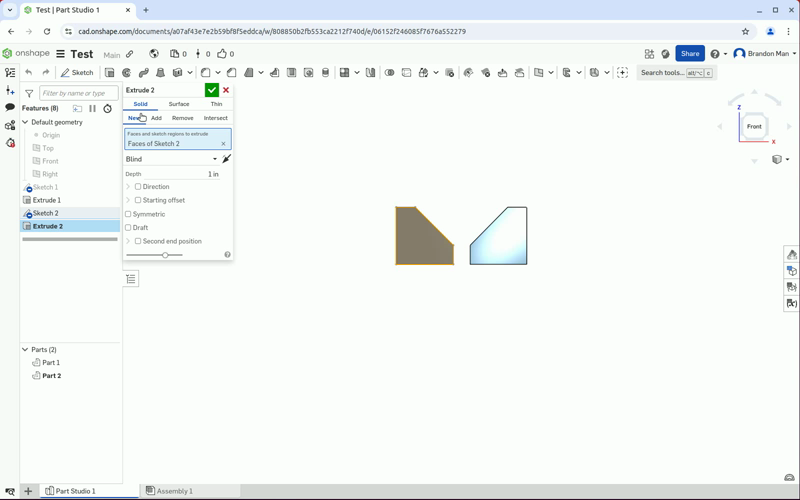
mouse_move(137, 120)
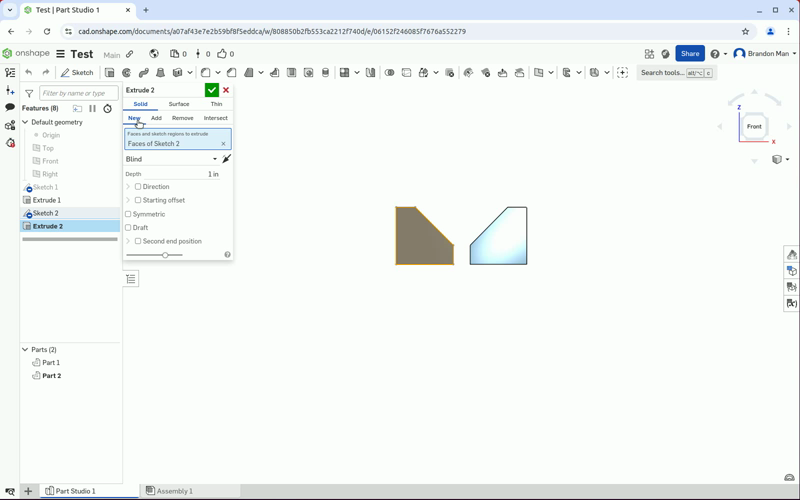
click(137, 120)
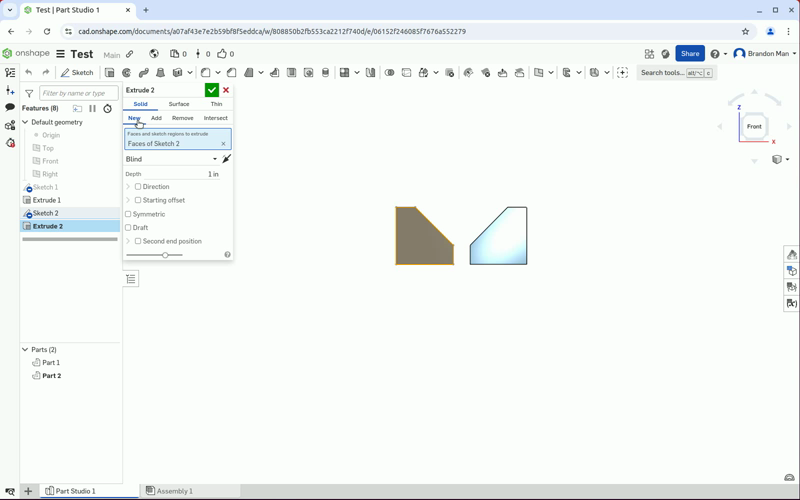
key(tab, 4)
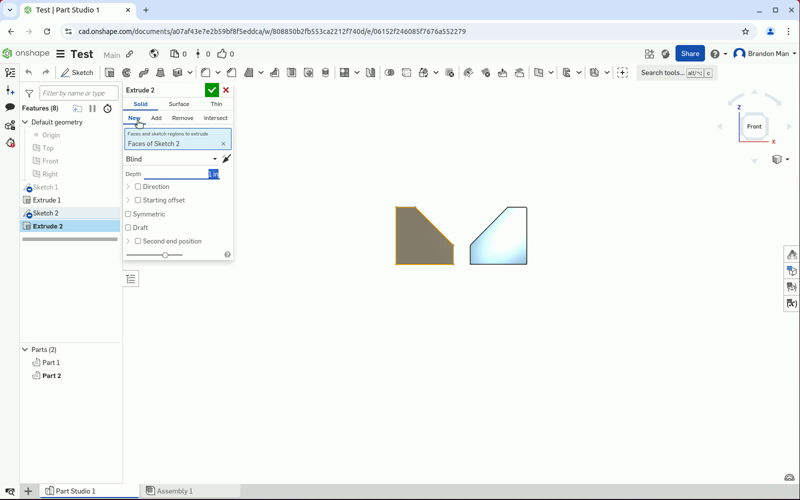
text(23.108)
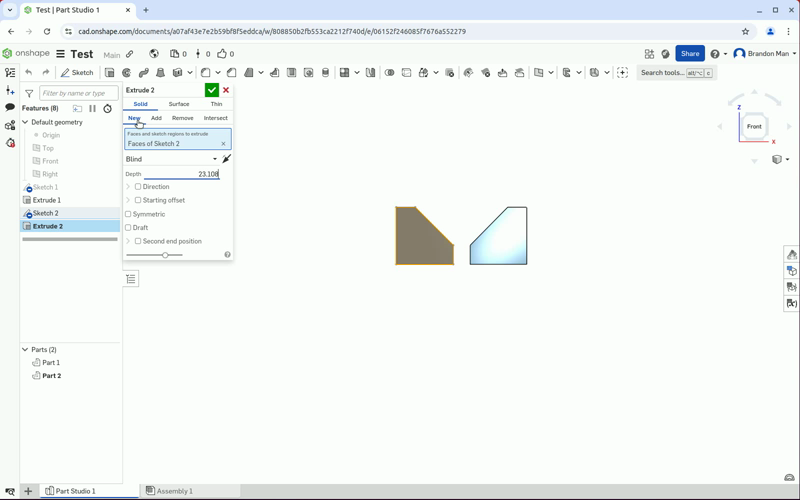
key(enter)
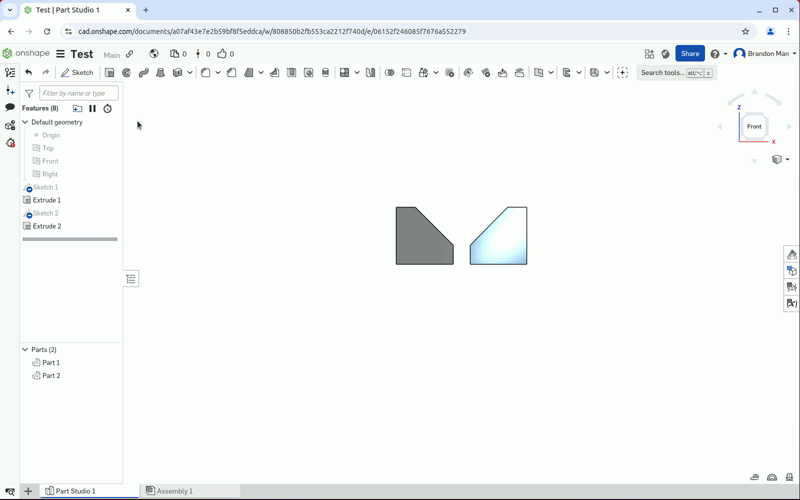
key(shift+h)
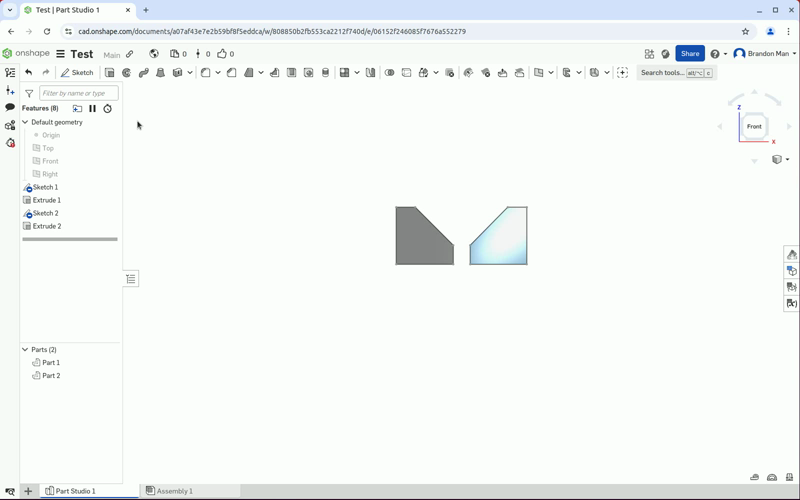
key(shift+h)
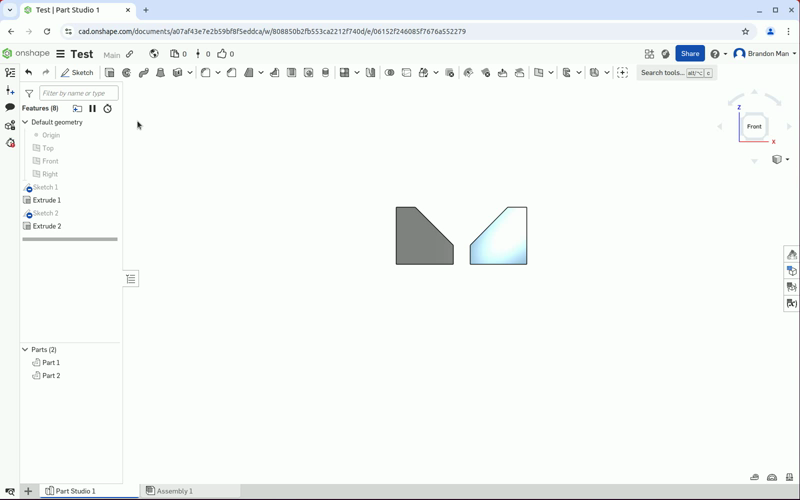
mouse_move(73, 189)
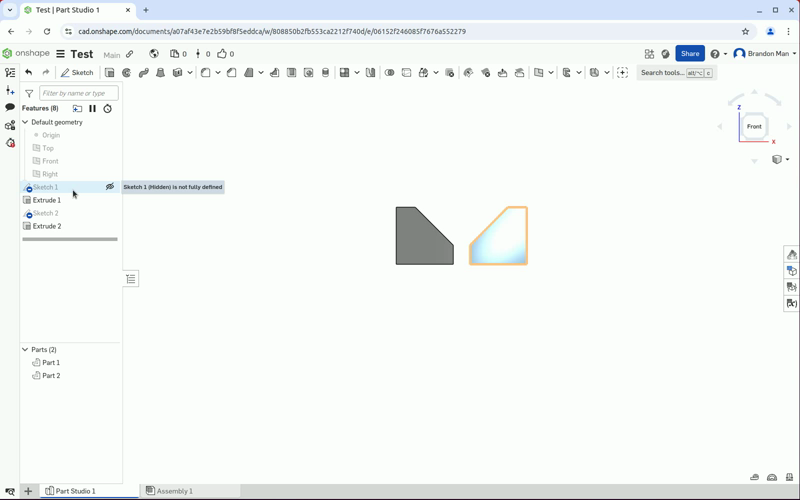
click(73, 189)
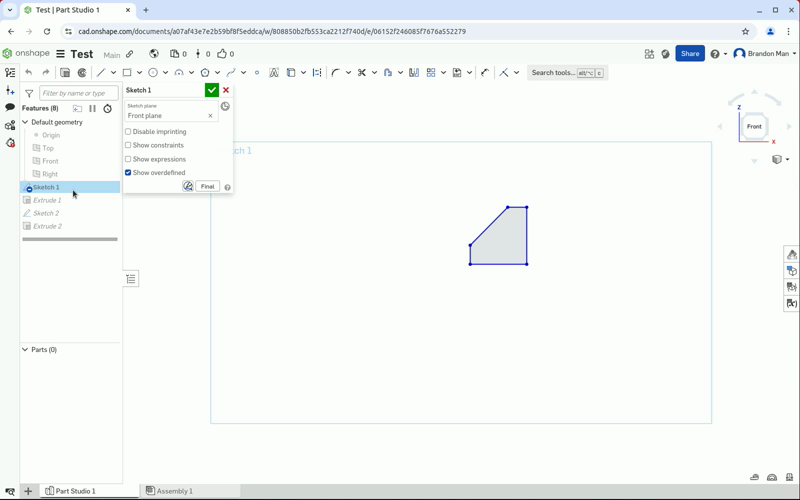
mouse_move(229, 92)
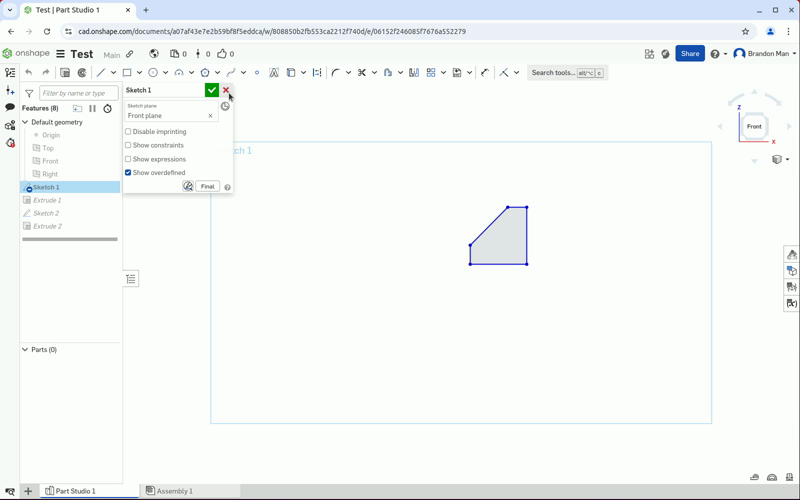
click(229, 92)
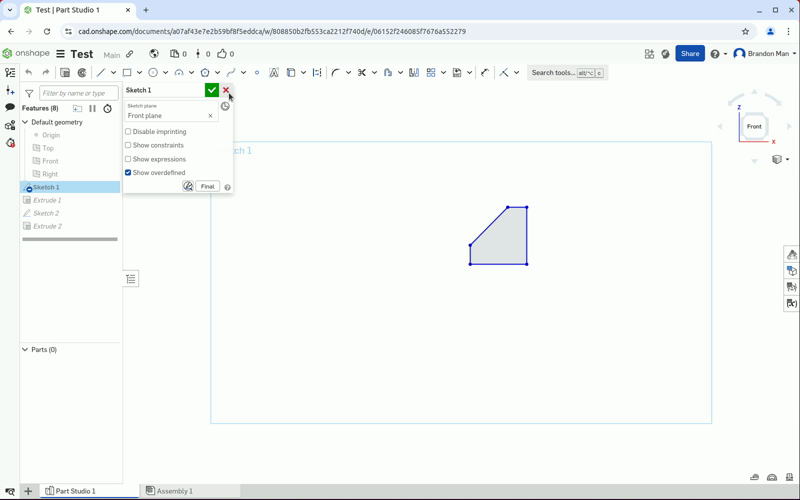
key(shift+s)
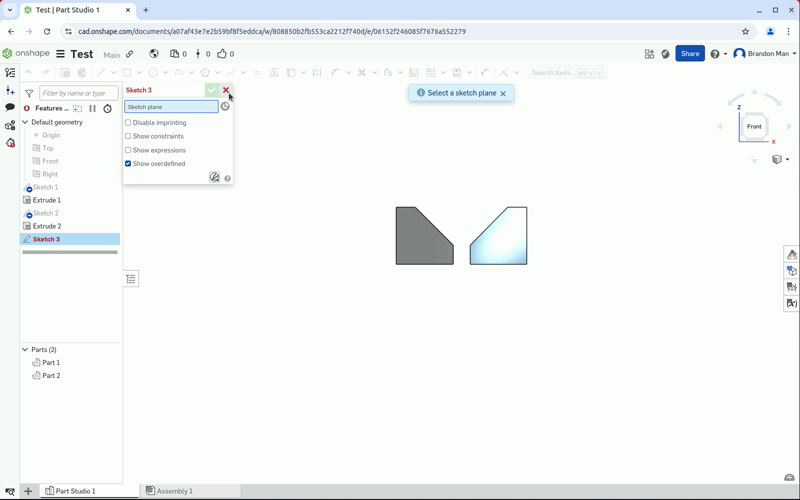
mouse_move(73, 163)
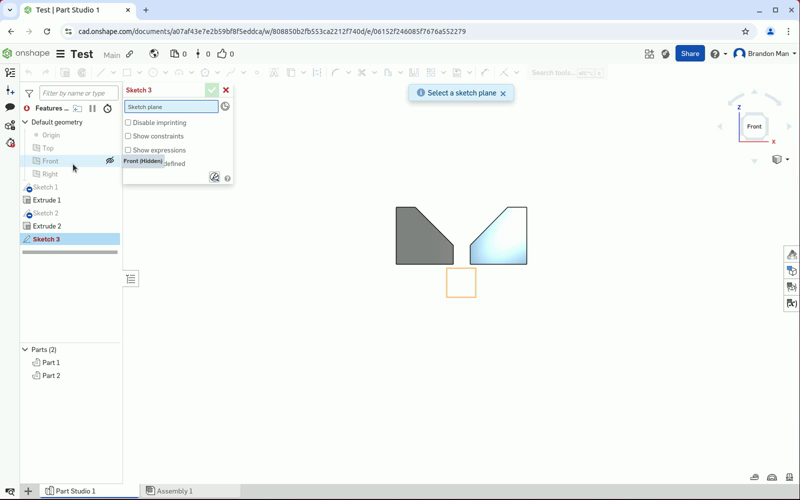
click(73, 163)
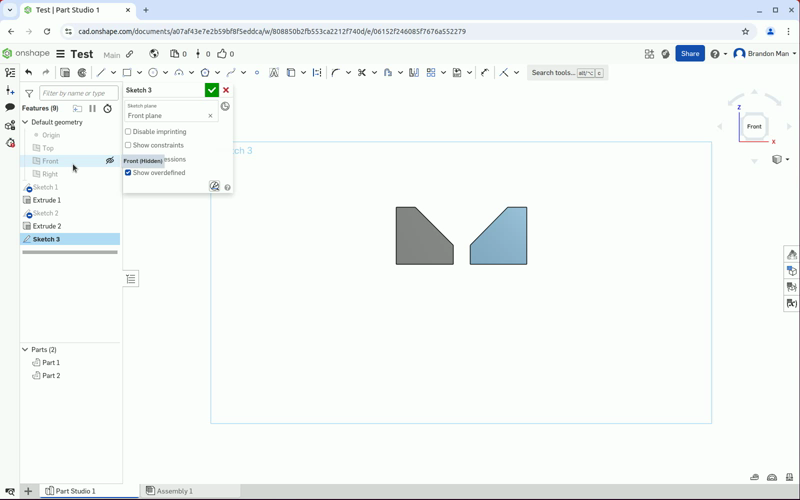
mouse_move(73, 352)
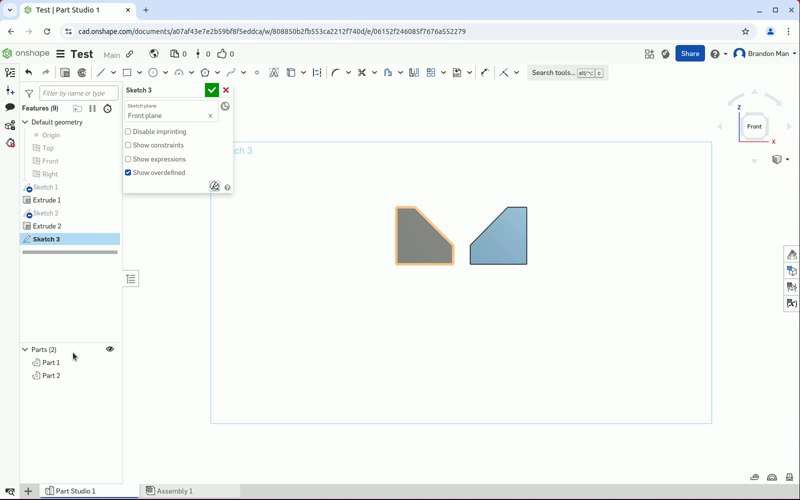
key(y)
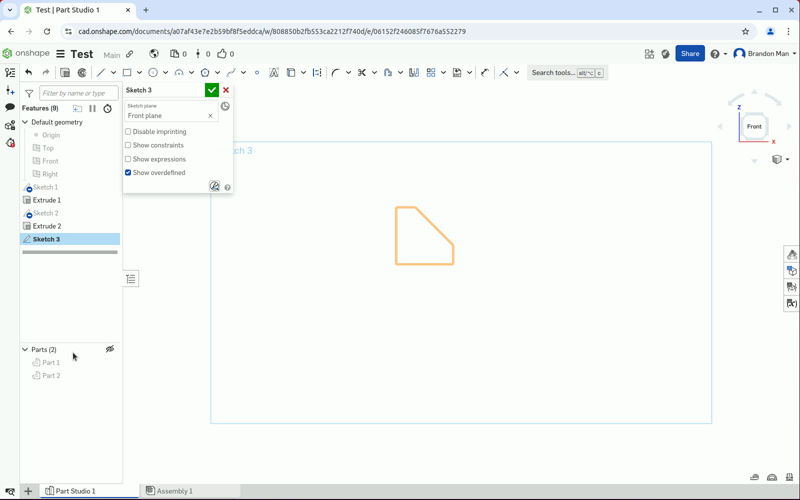
key(l)
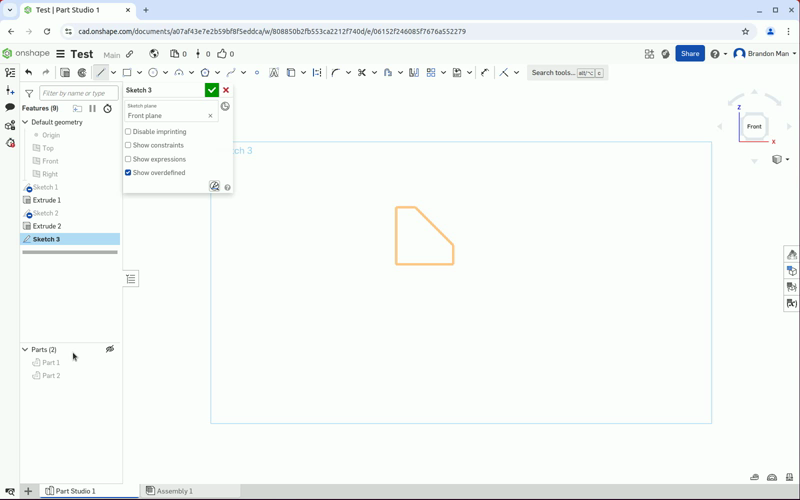
key_down(shift)
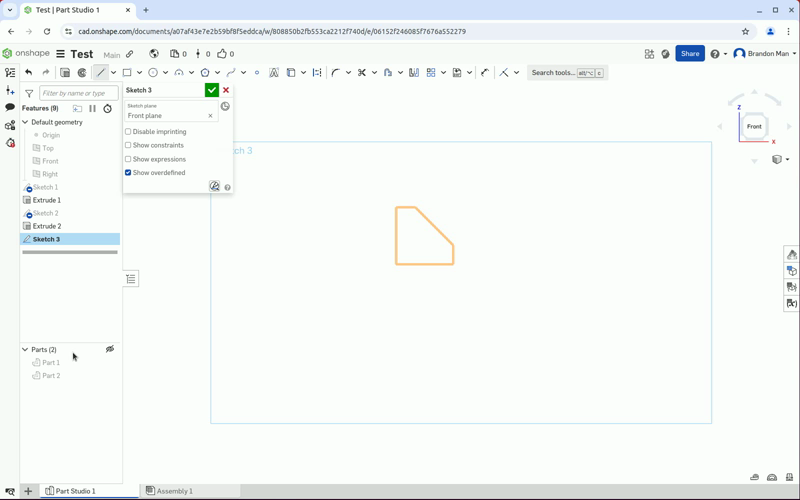
mouse_move(349, 282)
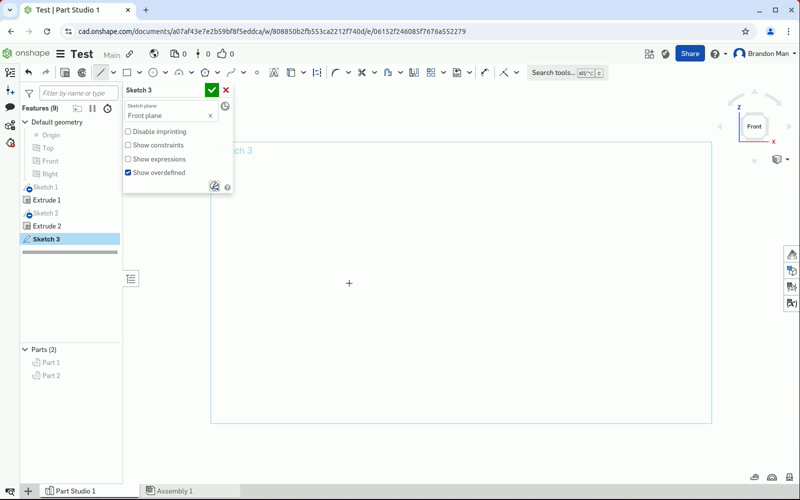
click(349, 282)
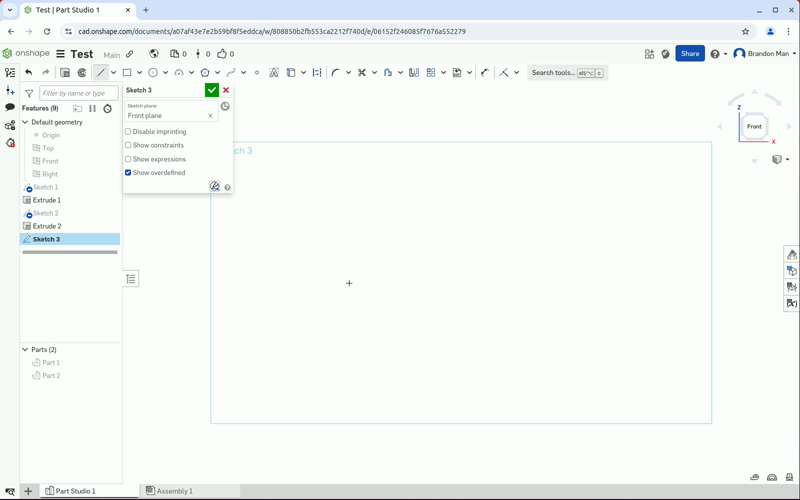
key_up(shift)
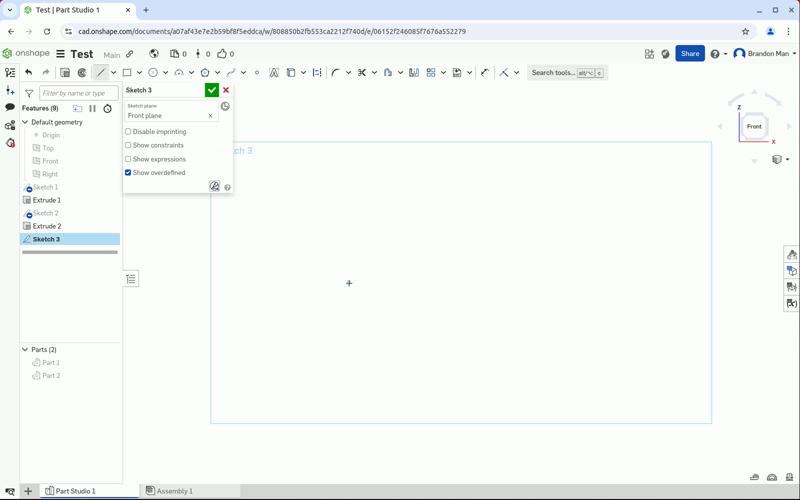
key_down(shift)
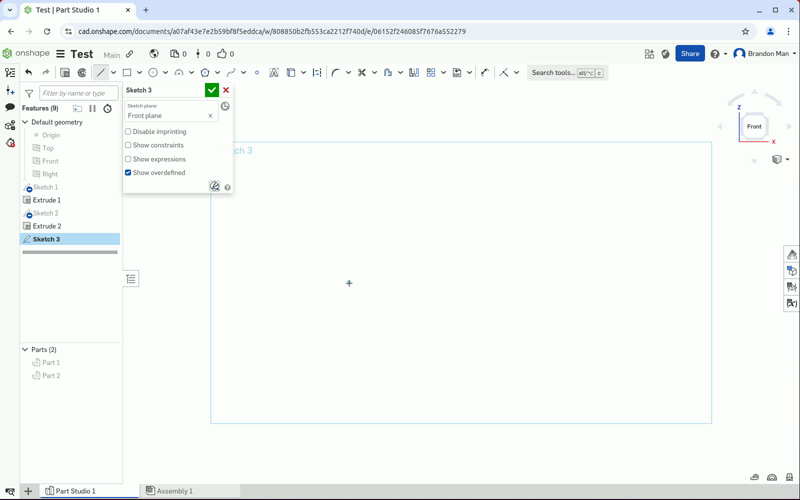
mouse_move(572, 282)
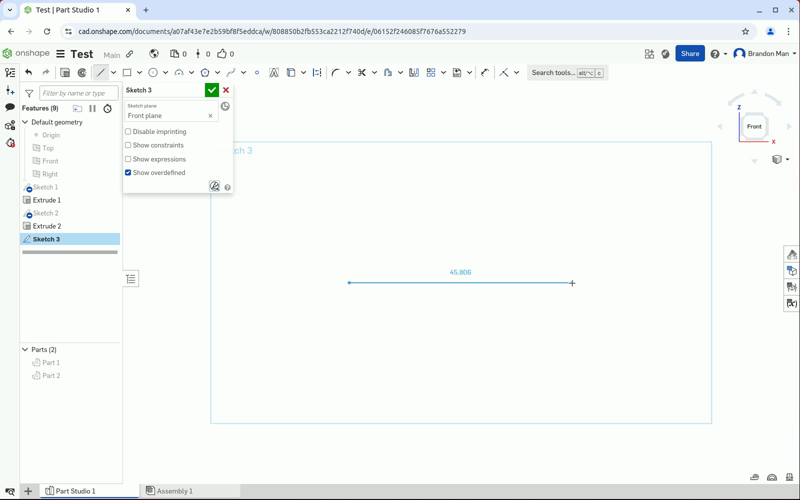
click(572, 282)
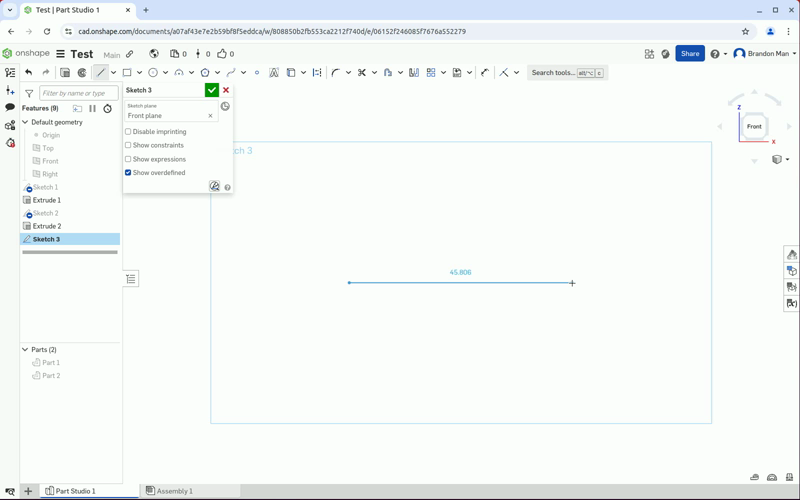
key_up(shift)
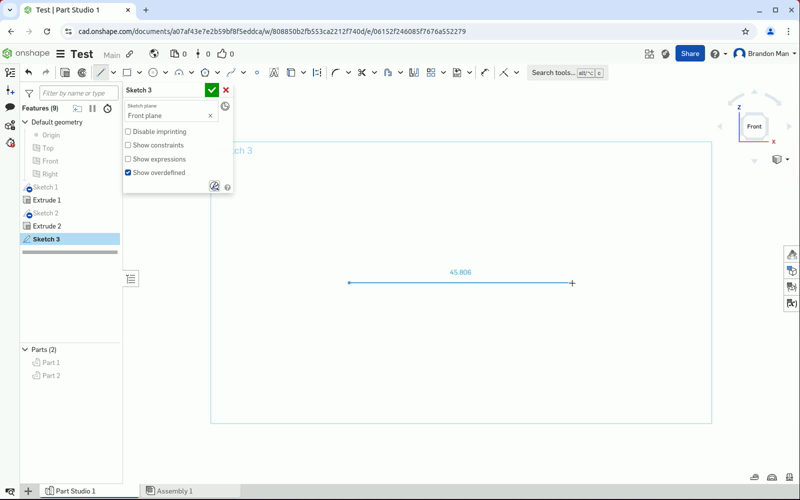
key_down(shift)
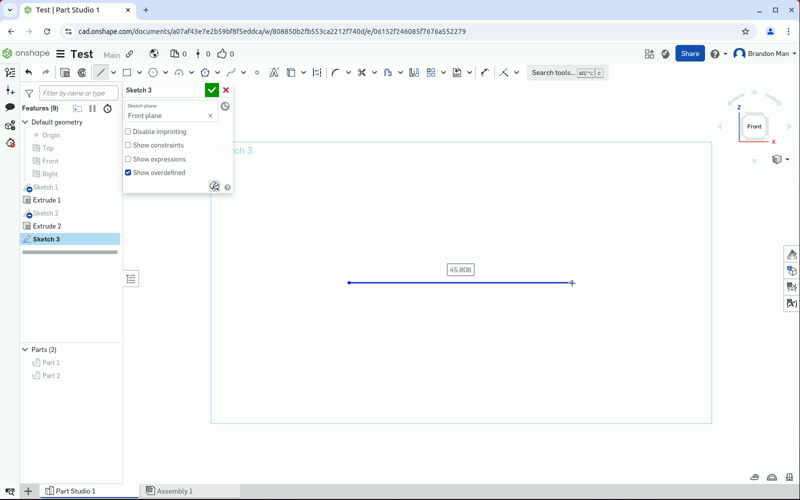
mouse_move(589, 282)
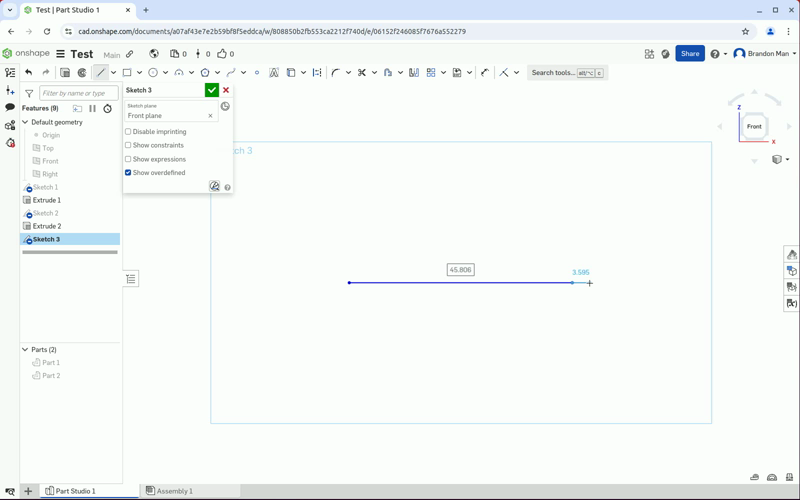
mouse_move(572, 264)
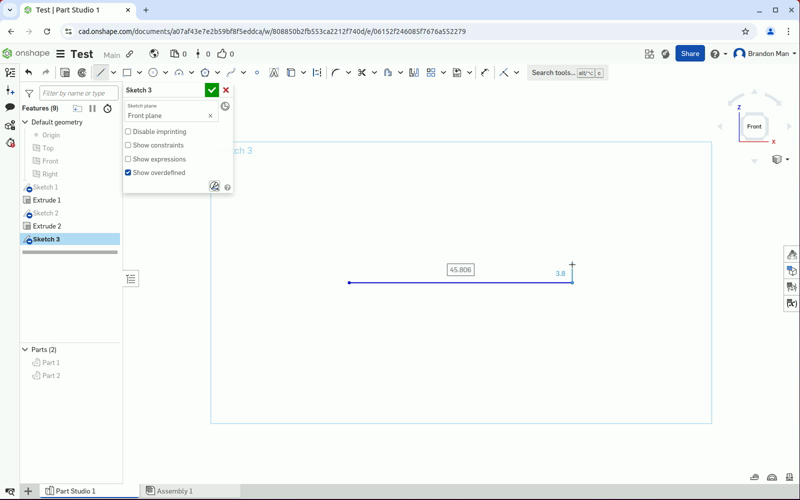
click(572, 264)
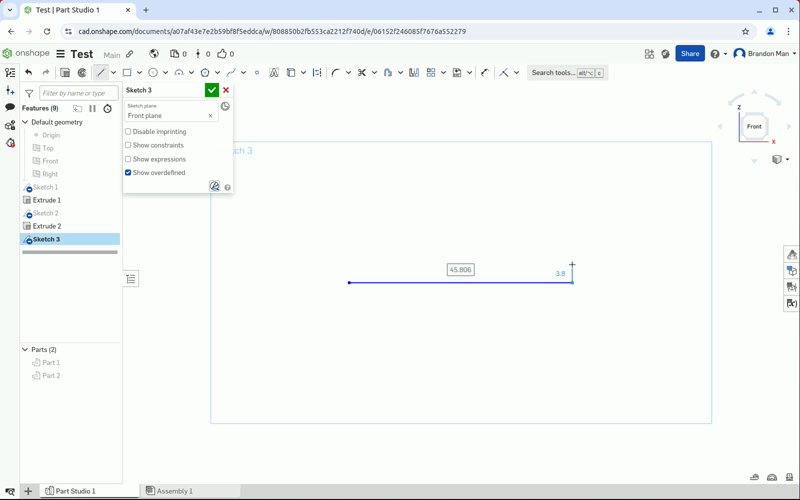
key_up(shift)
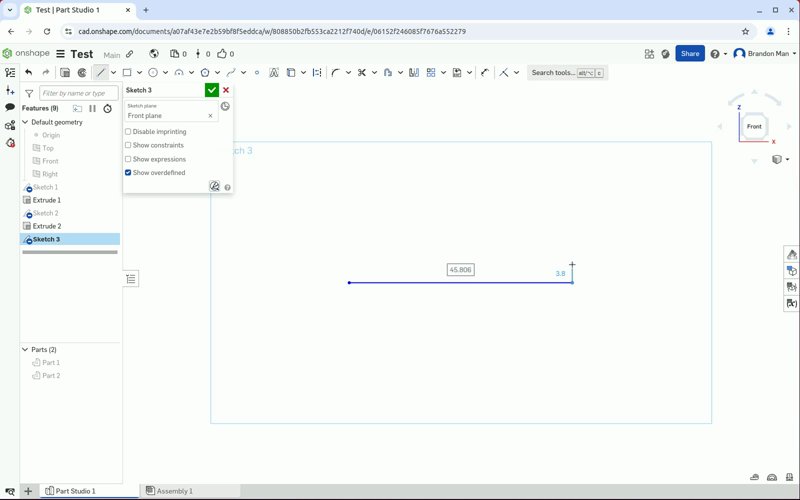
key_down(shift)
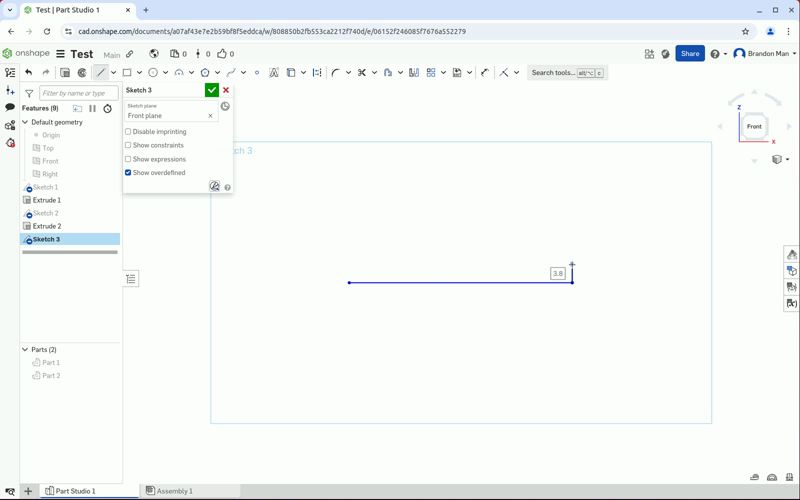
mouse_move(589, 264)
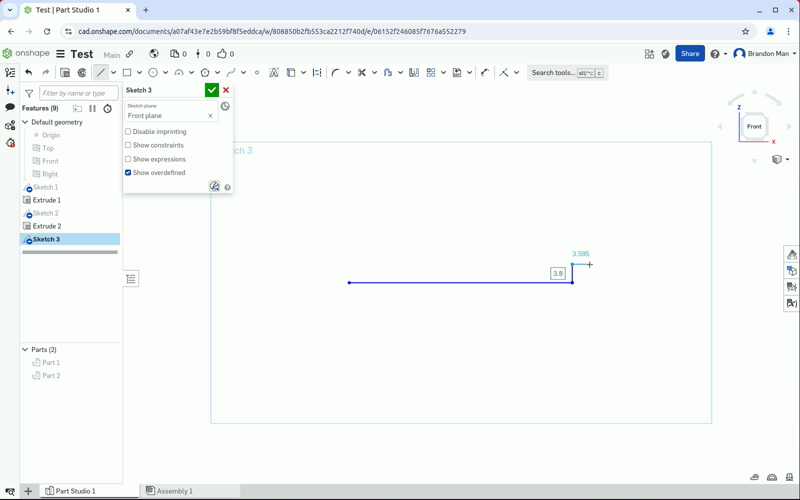
mouse_move(525, 264)
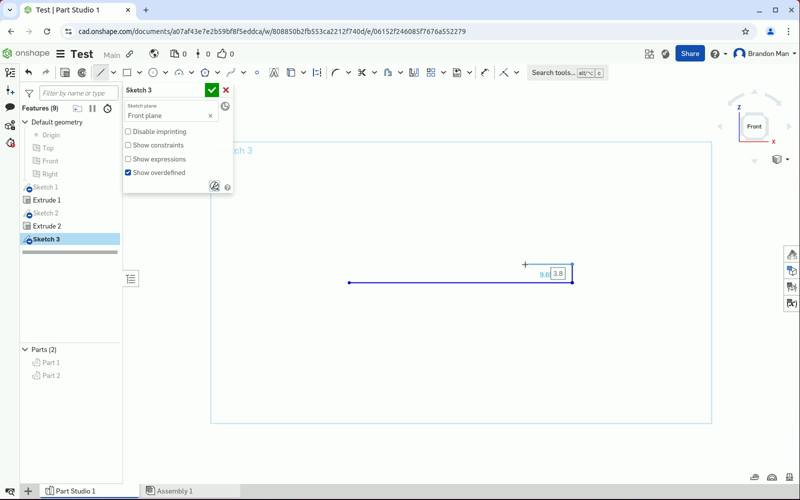
click(525, 264)
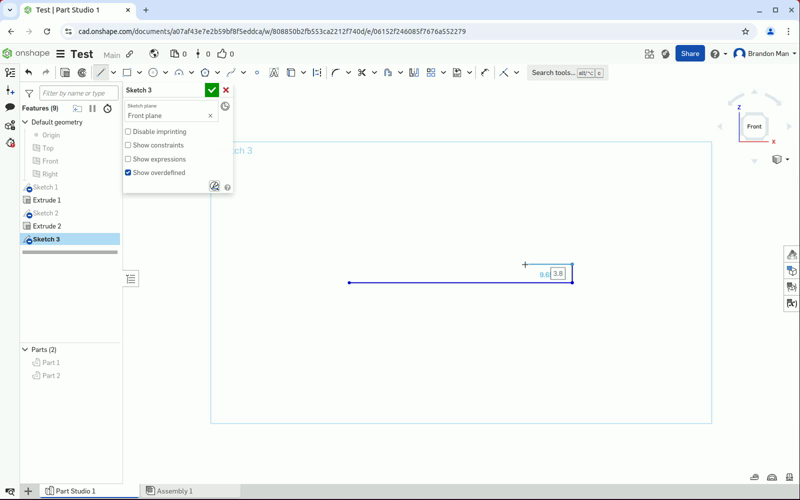
key_up(shift)
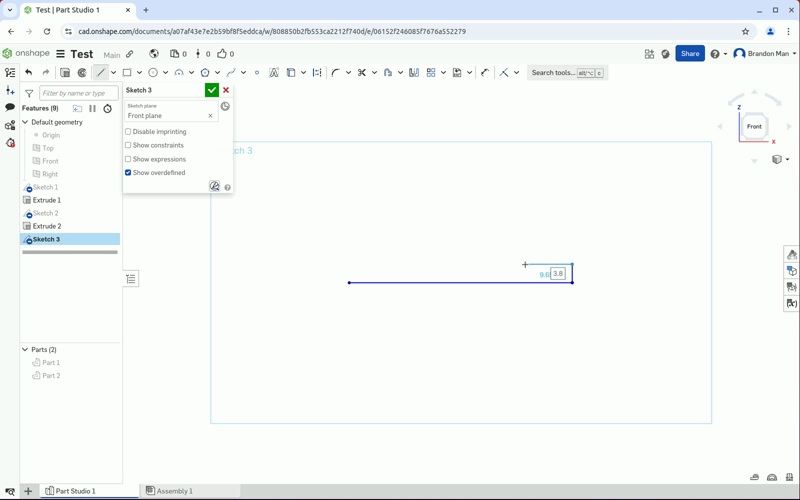
key_down(shift)
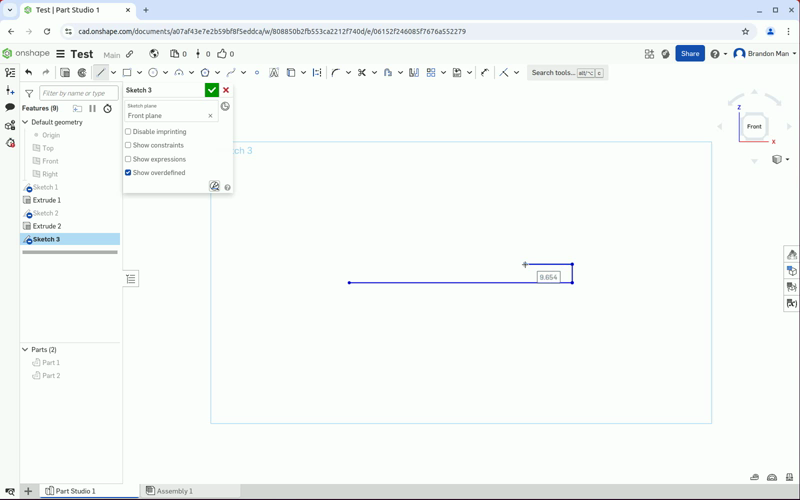
mouse_move(555, 264)
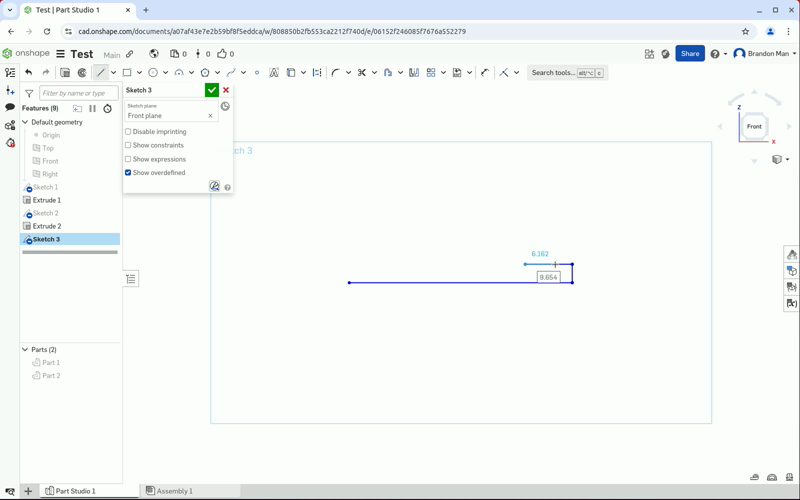
mouse_move(468, 264)
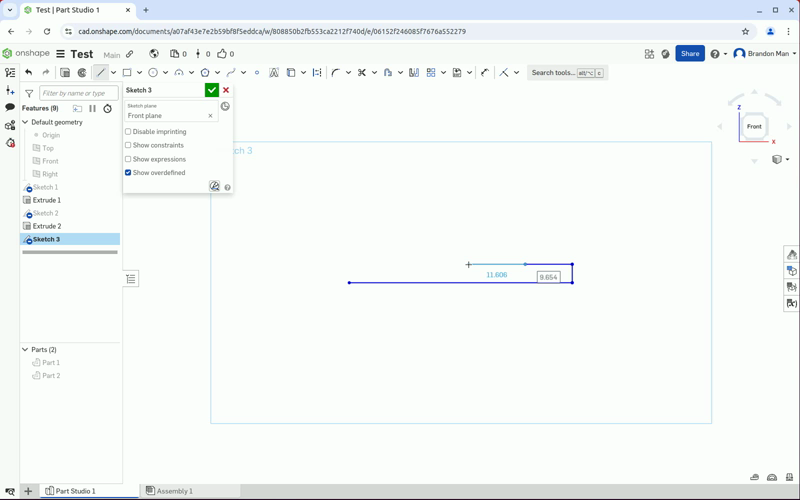
click(468, 264)
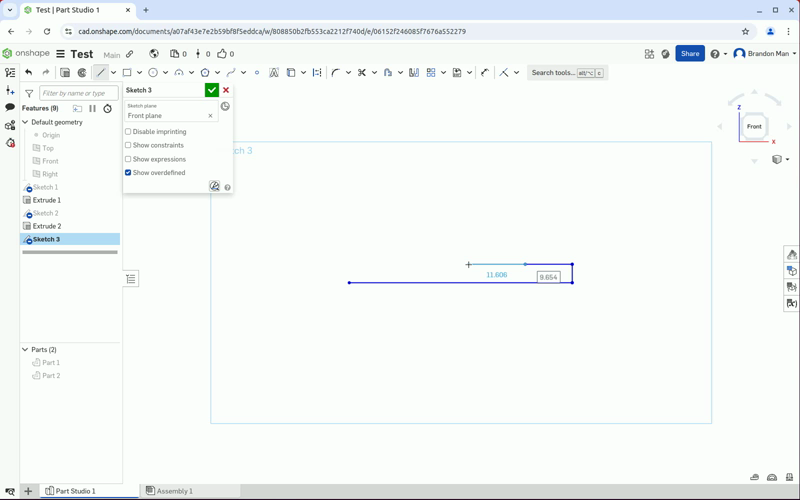
key_up(shift)
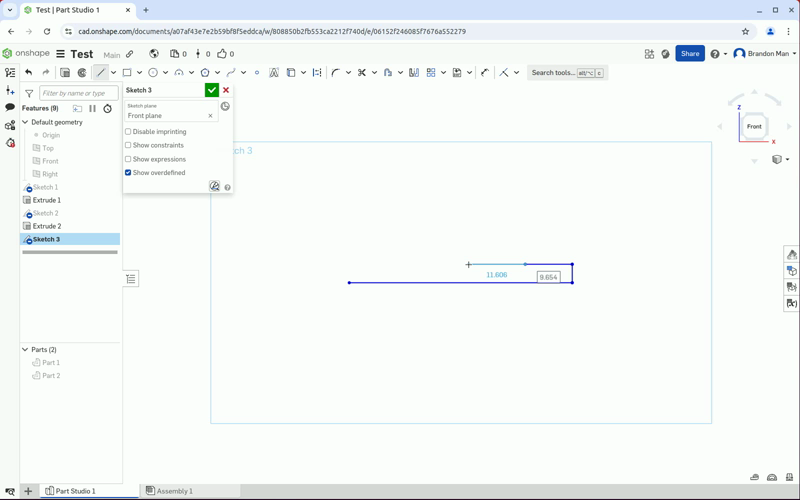
key_down(shift)
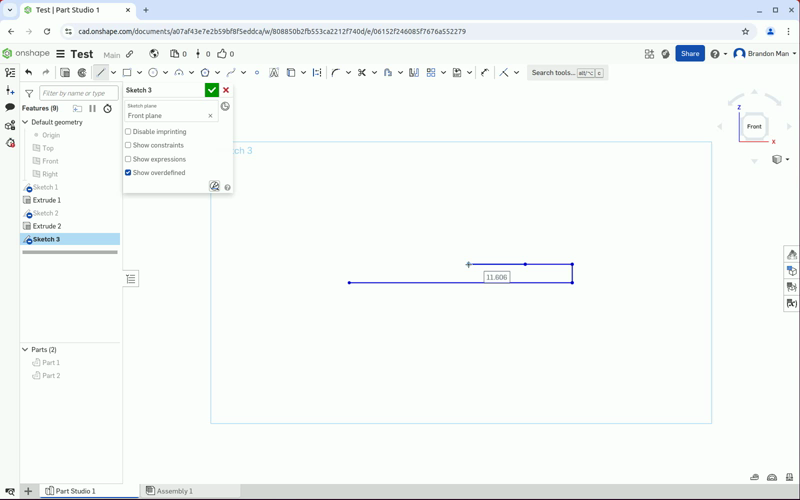
mouse_move(498, 264)
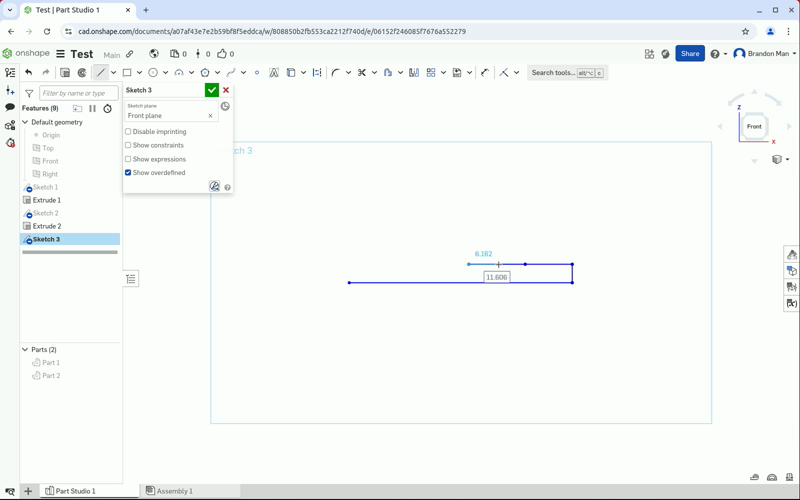
mouse_move(452, 264)
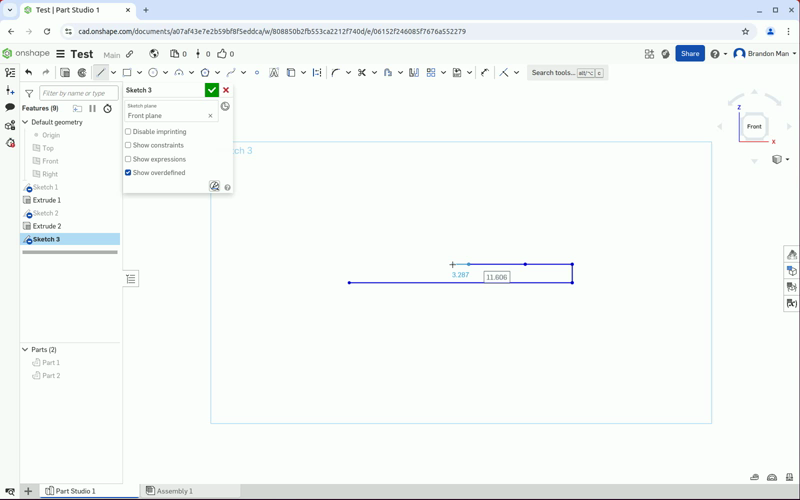
click(452, 264)
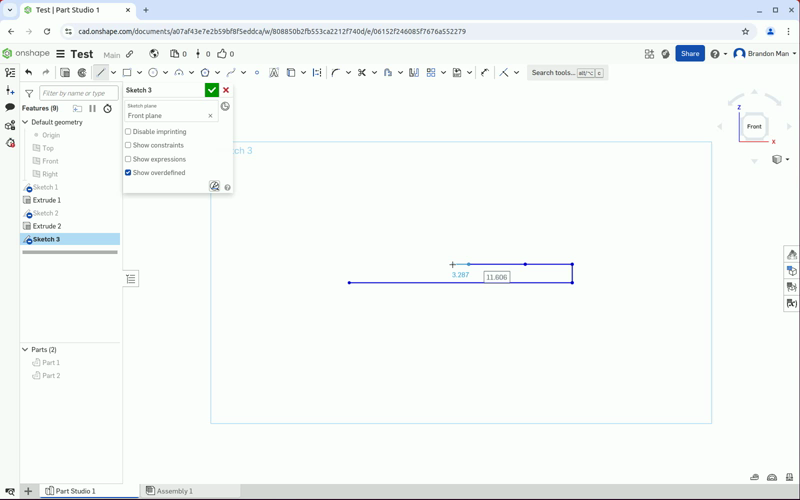
key_up(shift)
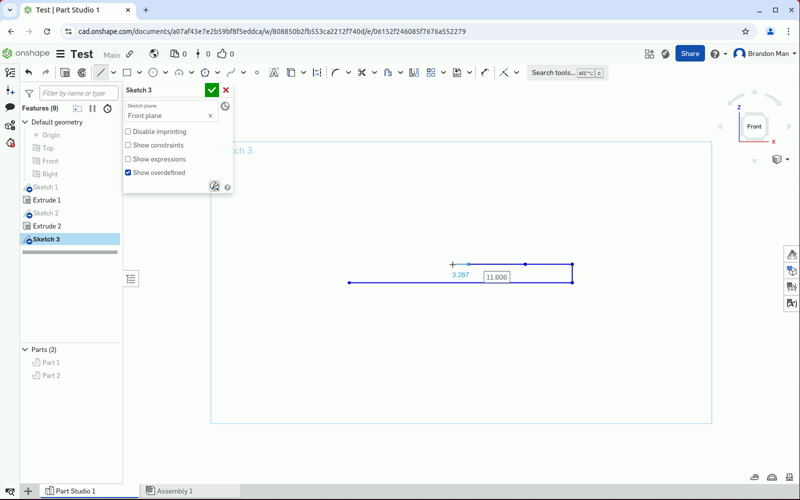
key_down(shift)
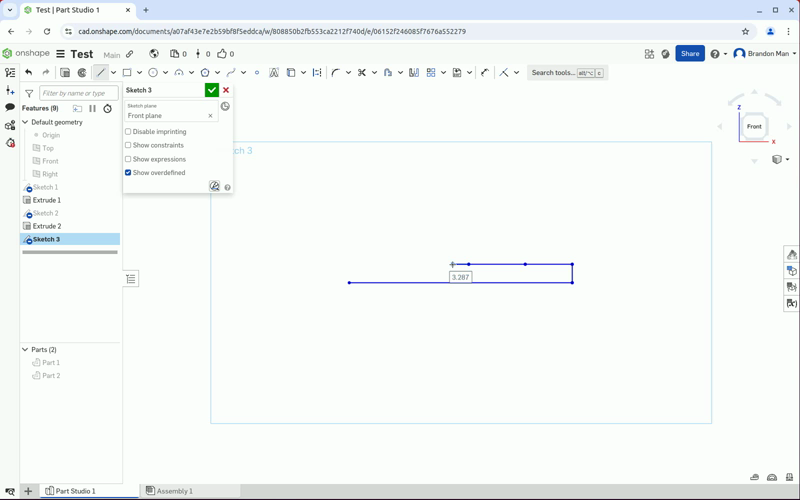
mouse_move(482, 264)
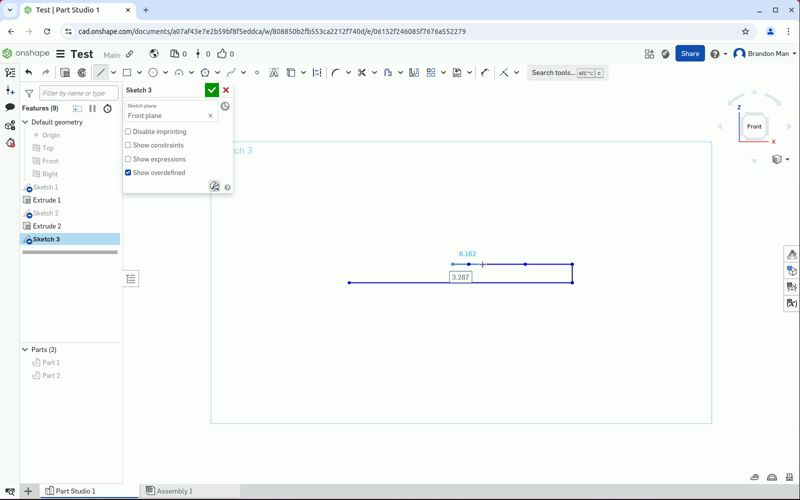
mouse_move(396, 264)
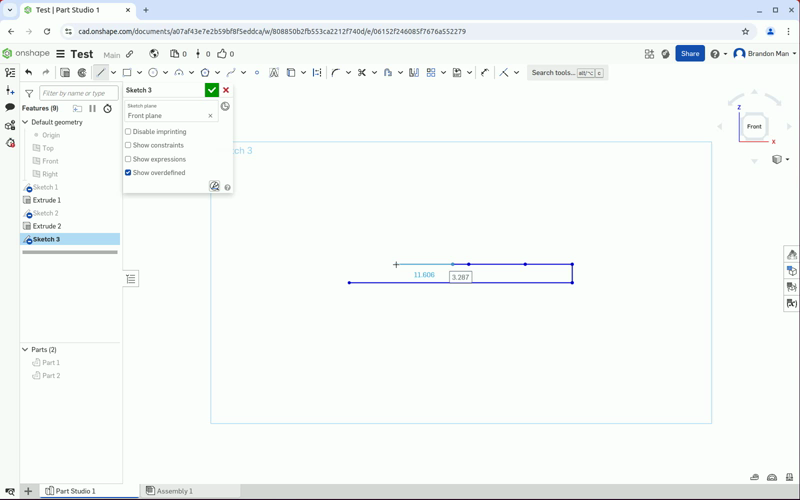
click(396, 264)
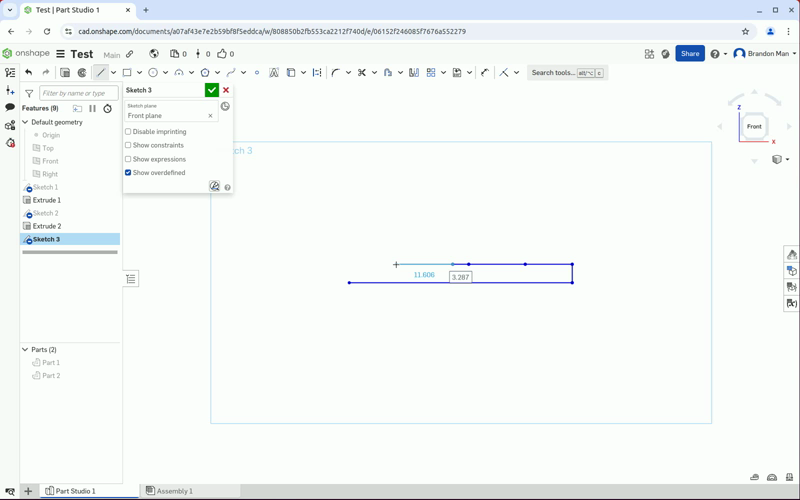
key_up(shift)
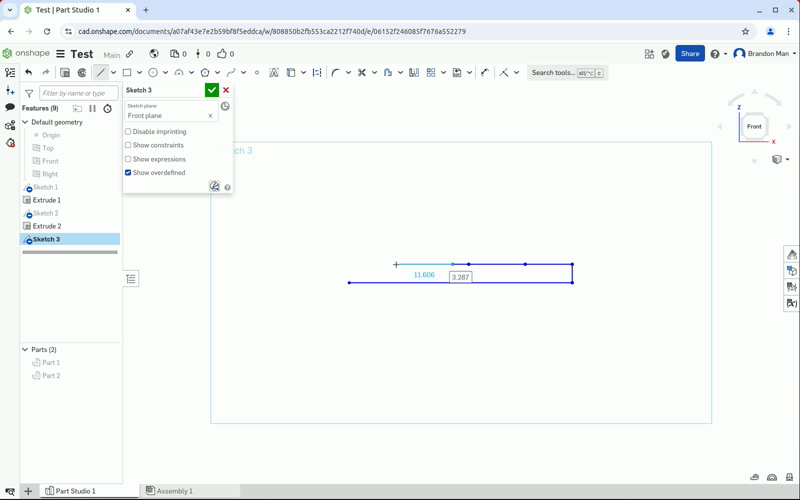
key_down(shift)
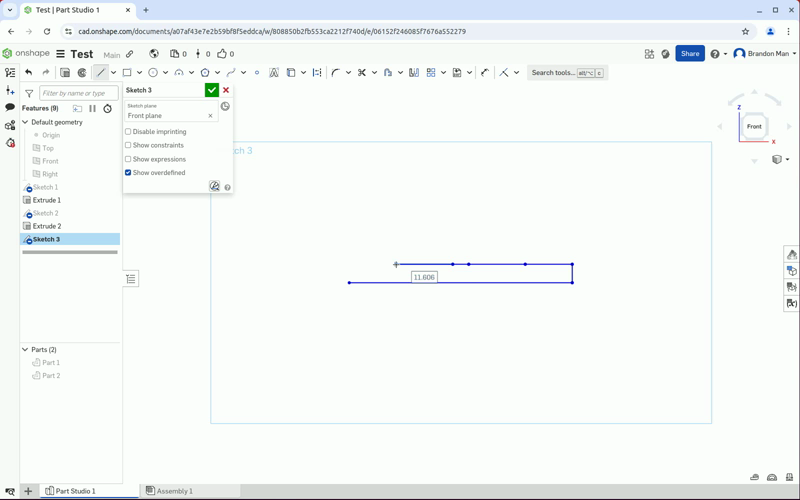
mouse_move(426, 264)
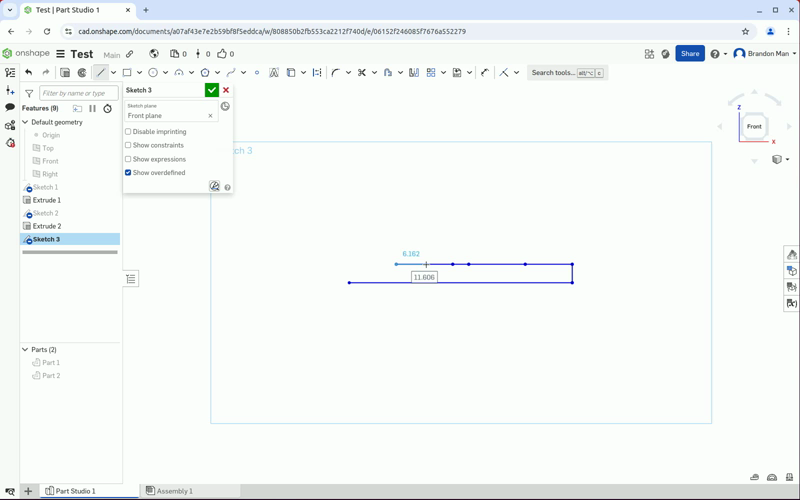
mouse_move(349, 264)
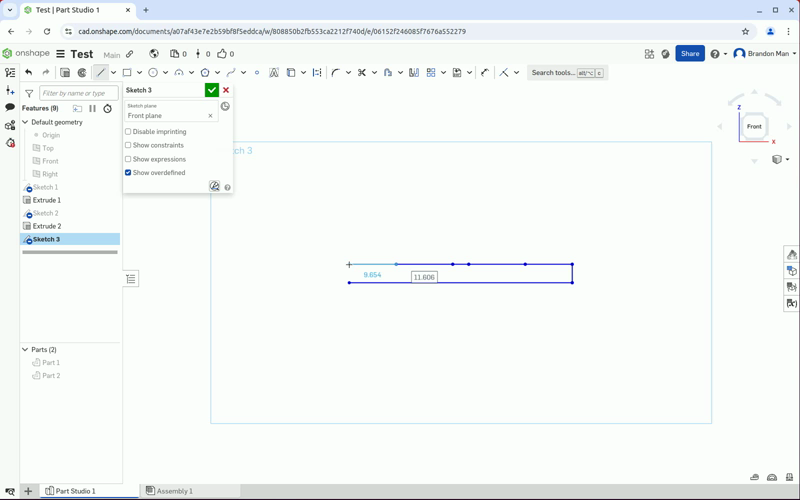
click(349, 264)
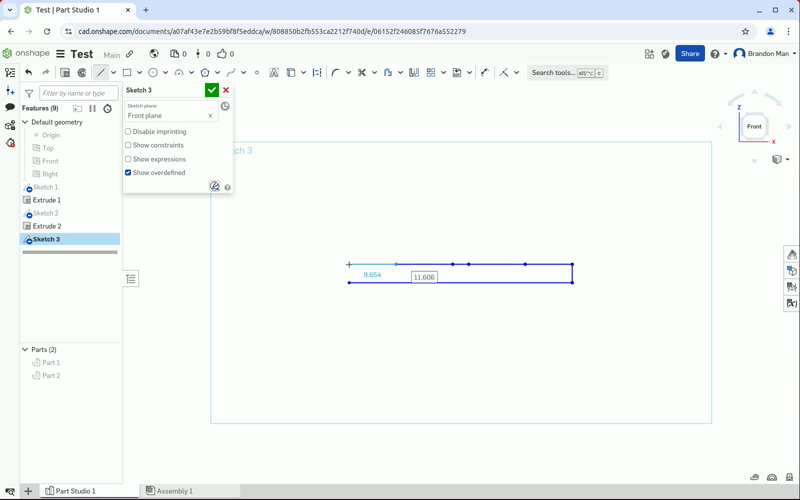
key_up(shift)
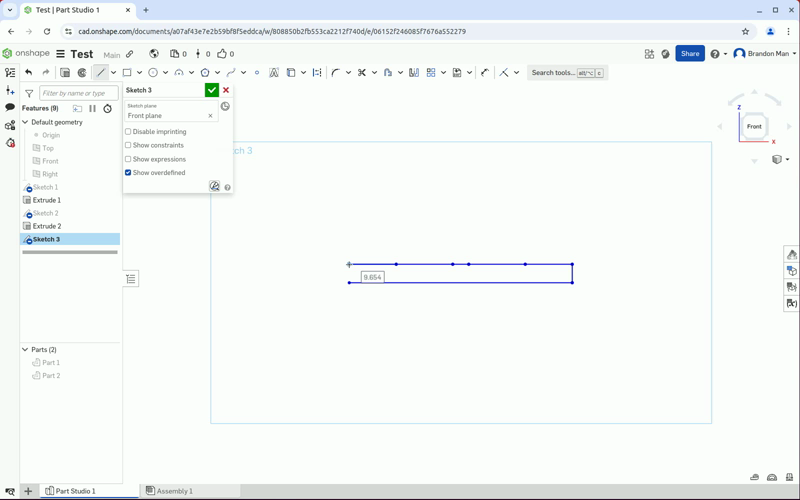
mouse_move(379, 264)
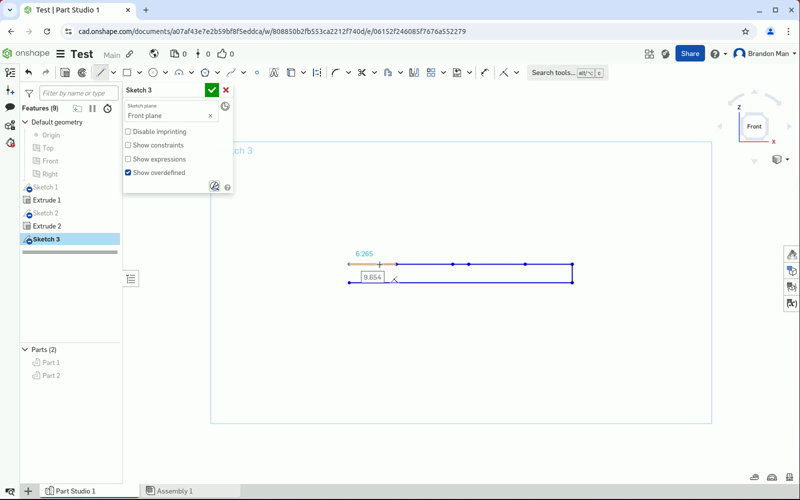
key_down(shift)
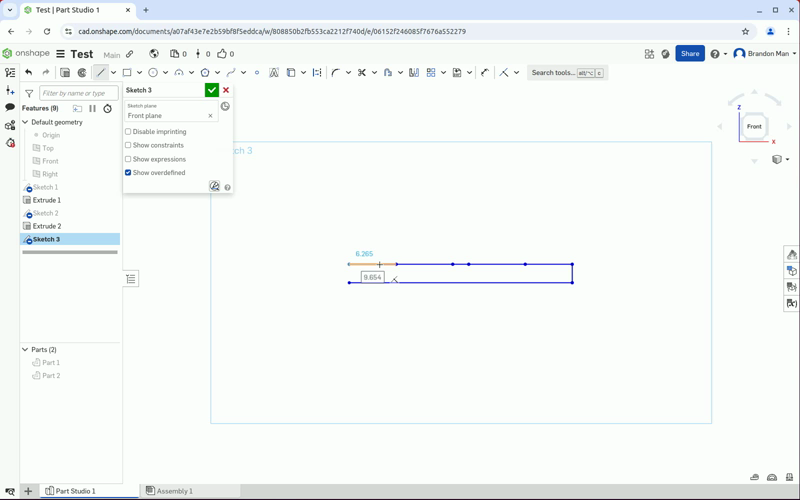
mouse_move(349, 282)
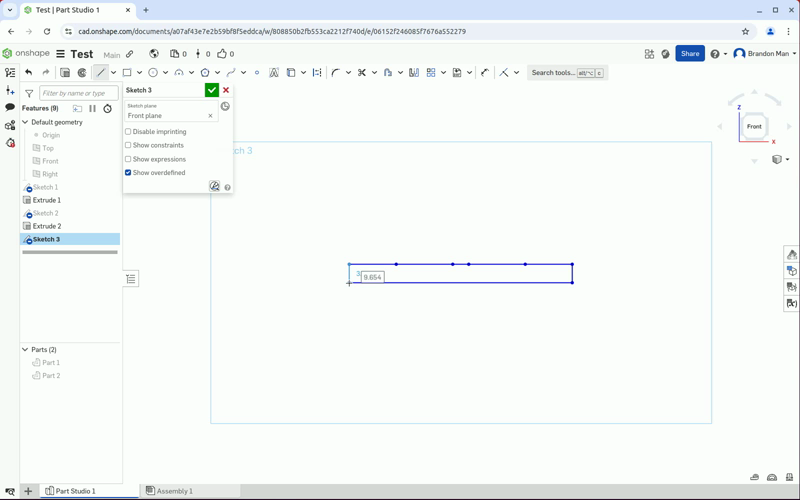
key_up(shift)
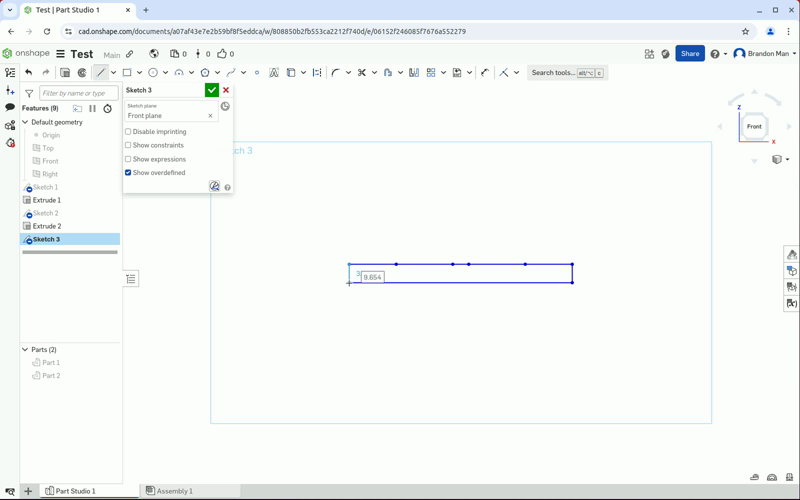
click(349, 282)
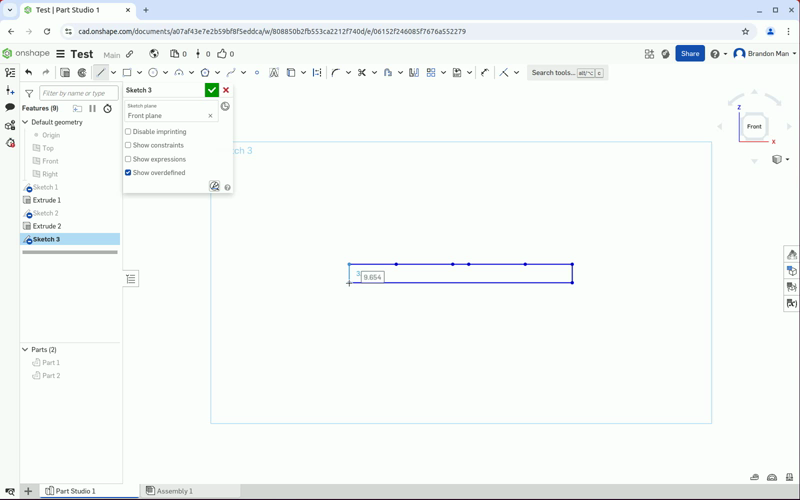
key(esc)
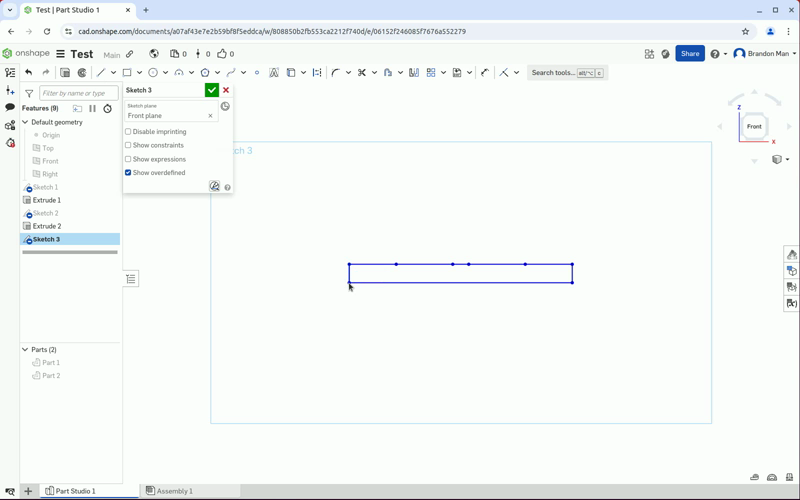
mouse_move(426, 279)
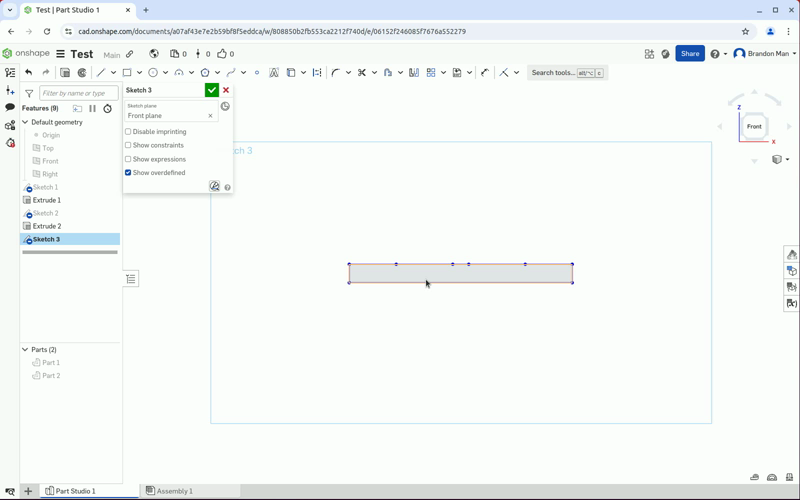
click(426, 279)
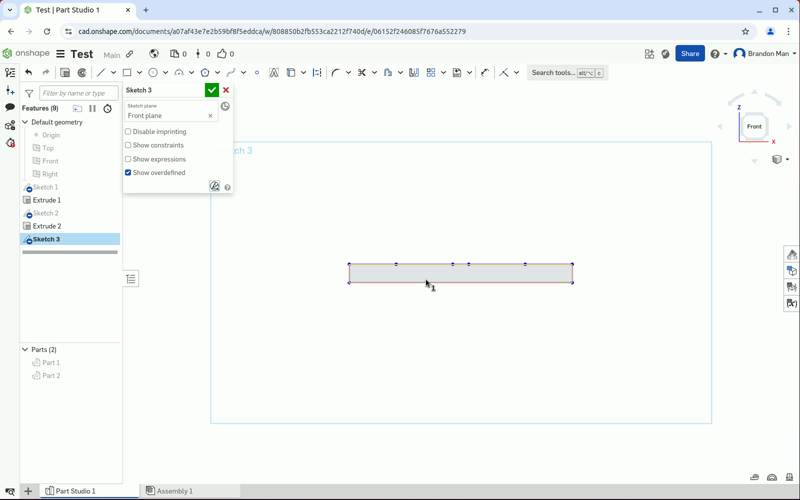
mouse_move(73, 352)
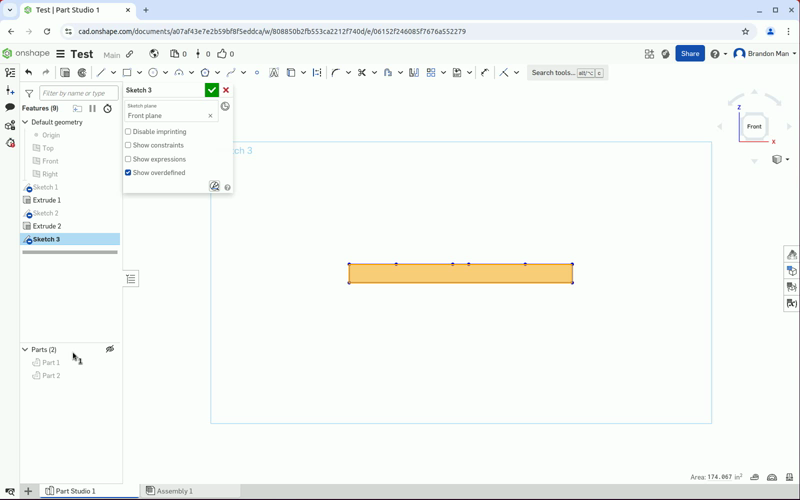
key(shift+y)
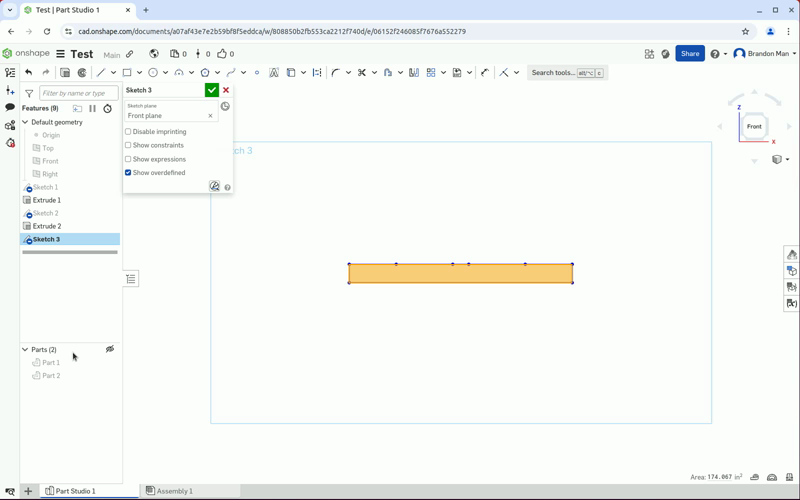
key(shift+e)
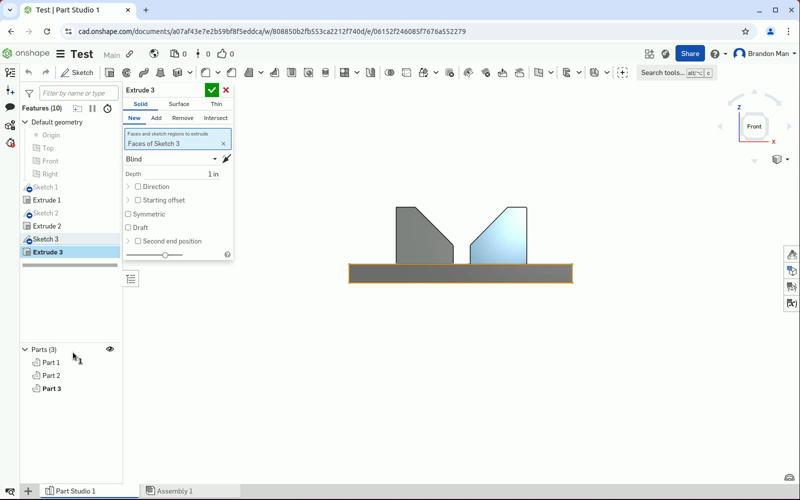
mouse_move(143, 106)
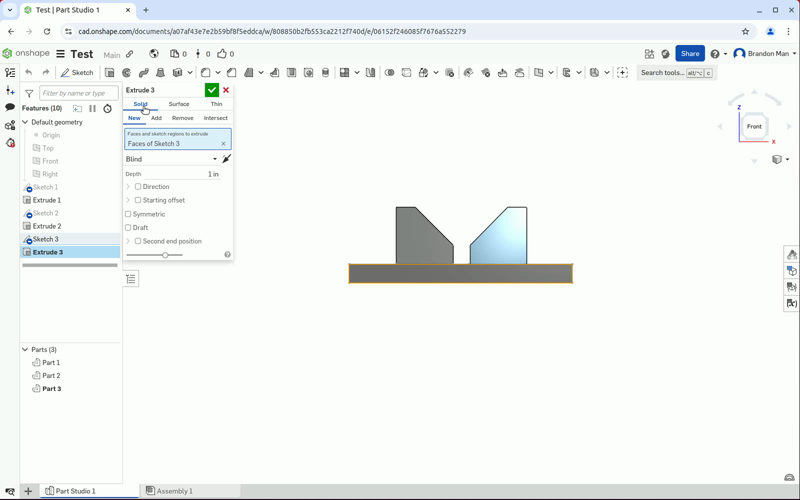
click(143, 106)
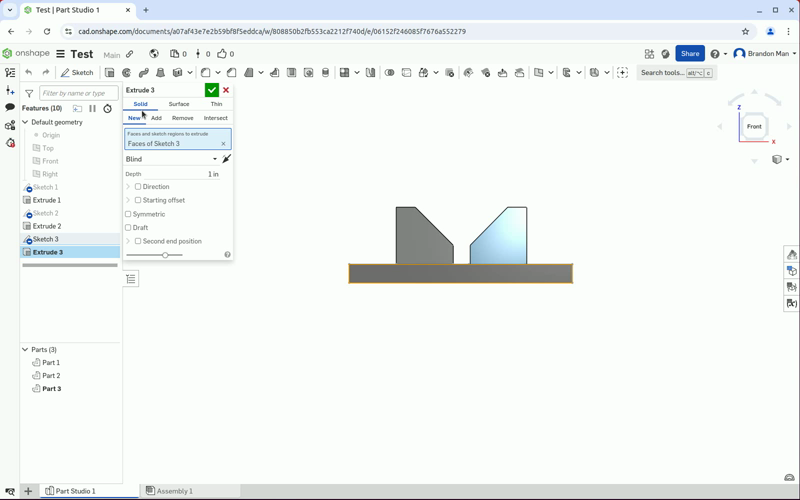
mouse_move(137, 120)
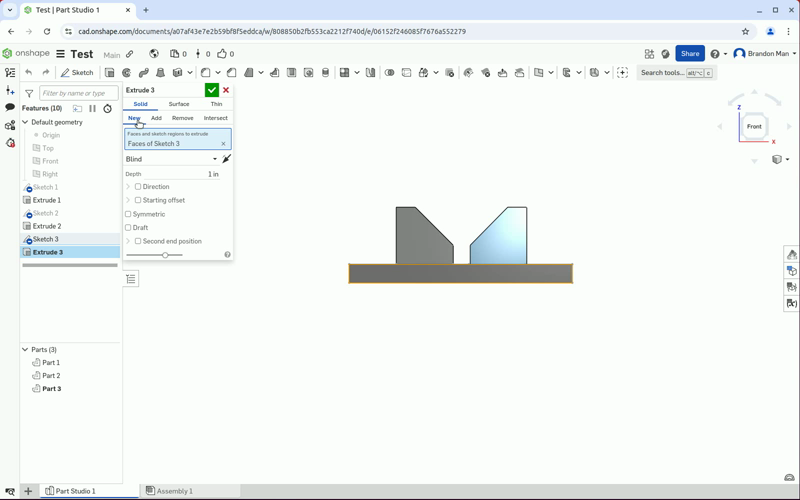
click(137, 120)
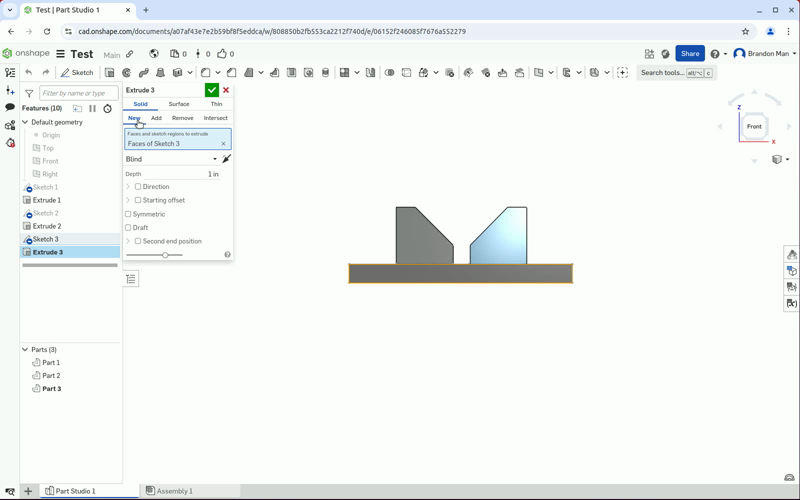
key(tab, 4)
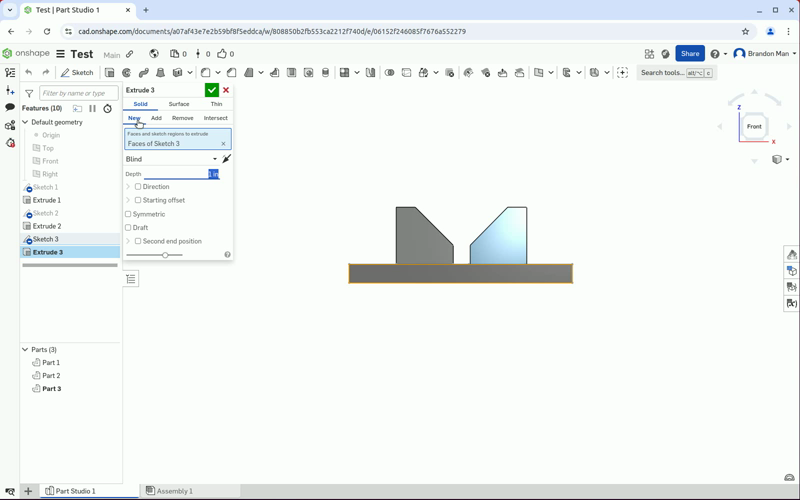
text(23.108)
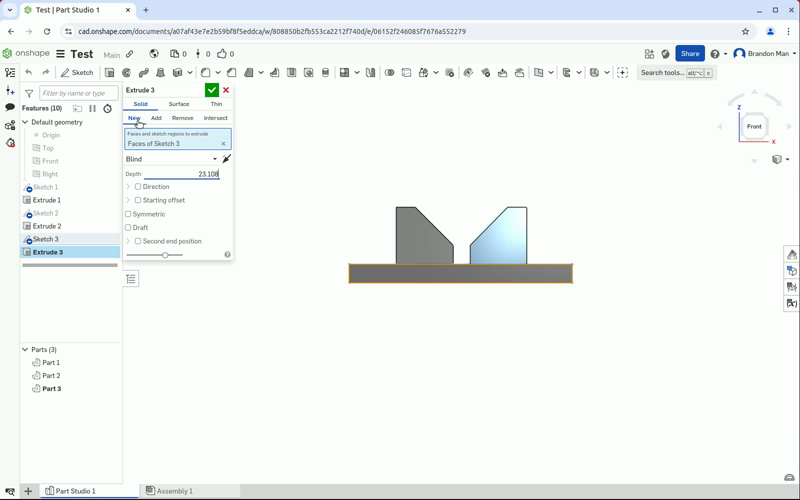
key(enter)
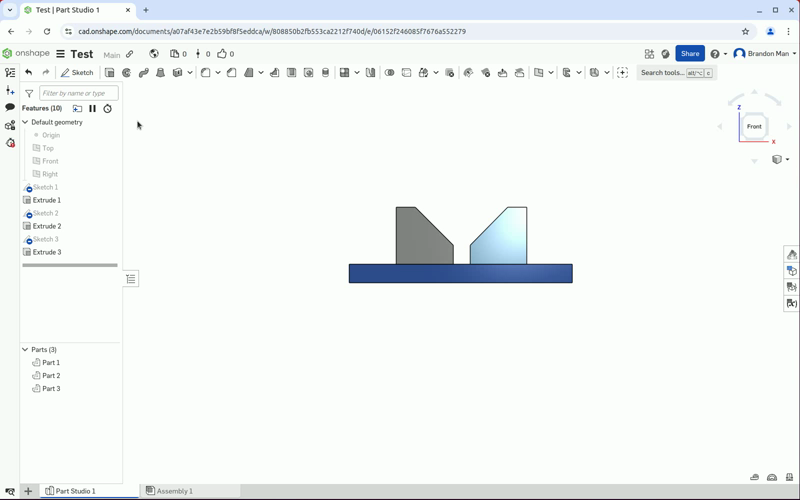
key(shift+h)
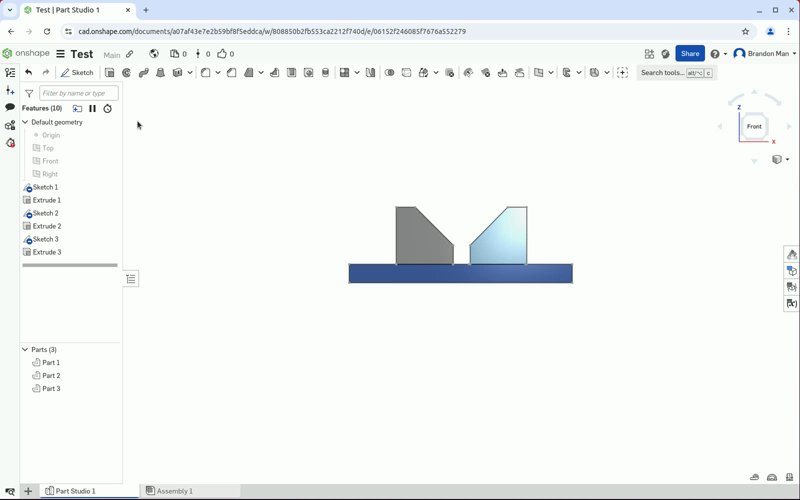
key(shift+h)
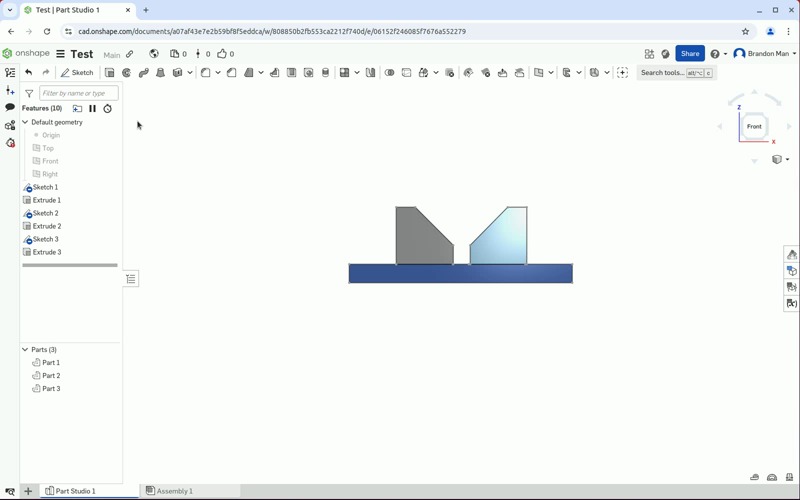
key(shift+7)
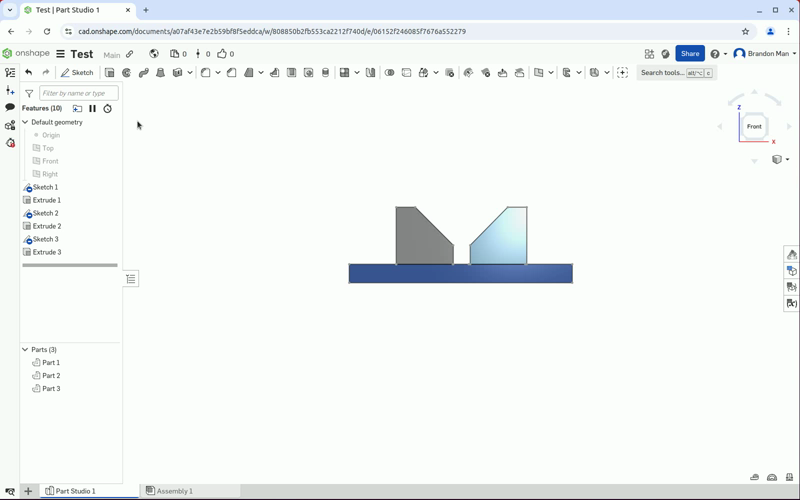
key(left, 2)
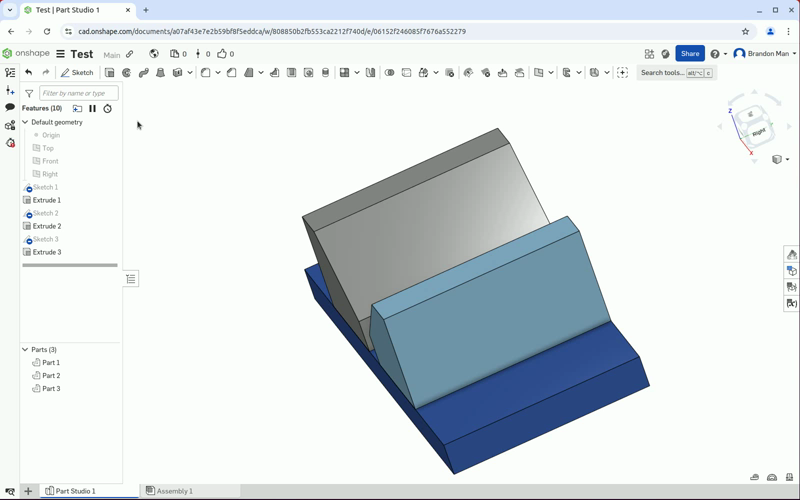
key(down, 2)
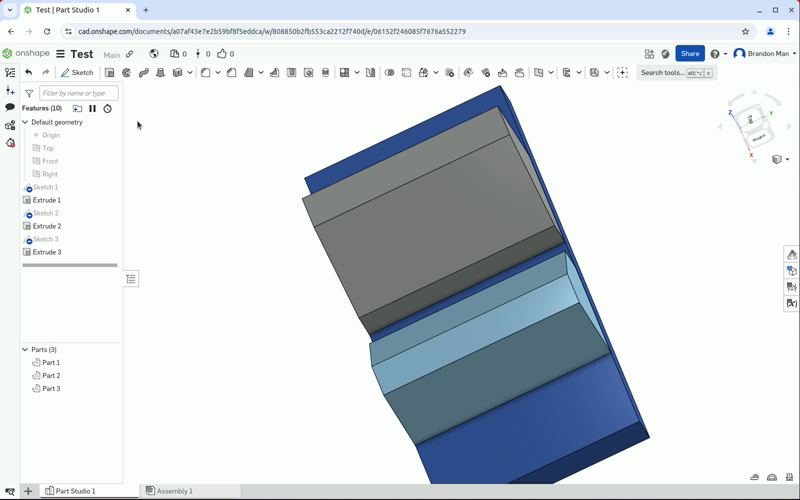
key(up, 2)
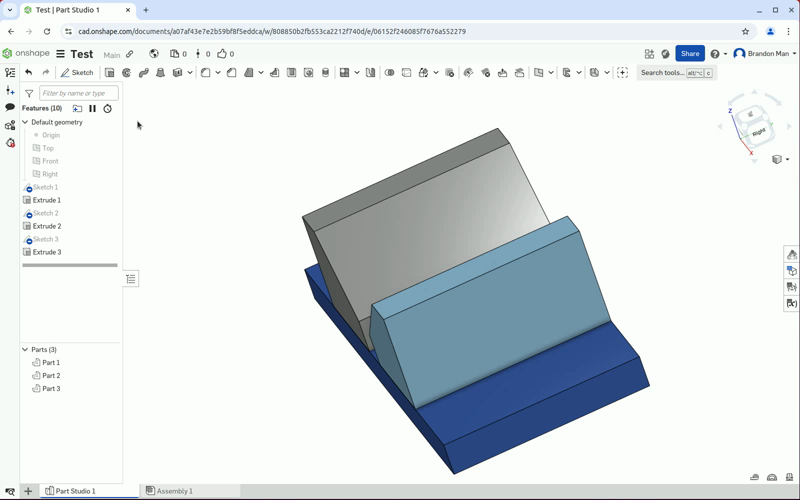
key(right, 2)
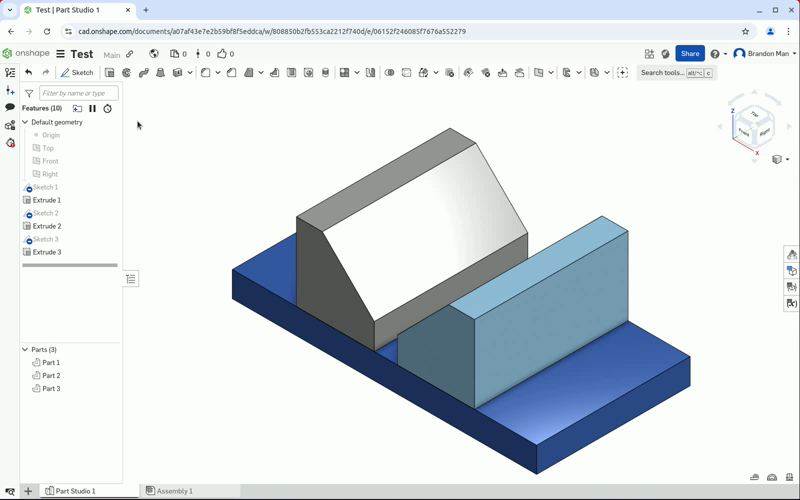
mouse_move(73, 189)
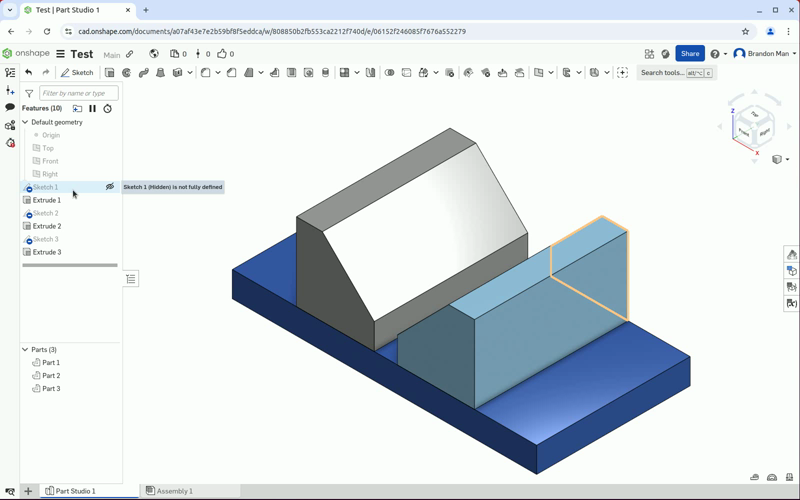
click(73, 189)